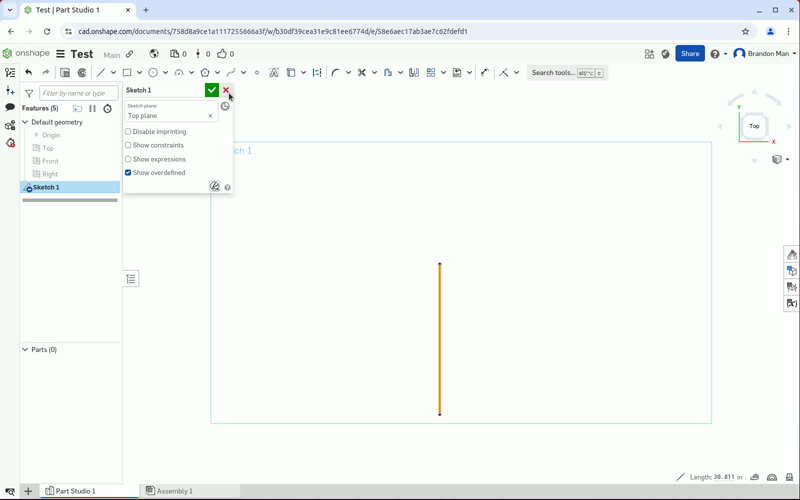
key(shift+h)
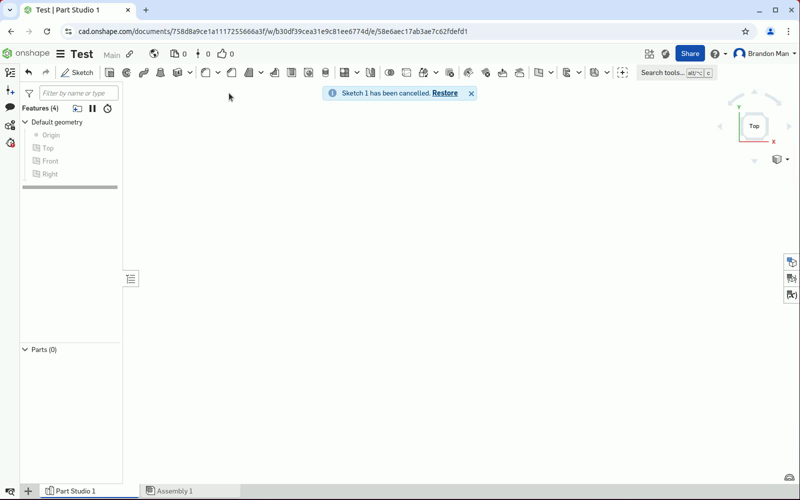
mouse_move(73, 352)
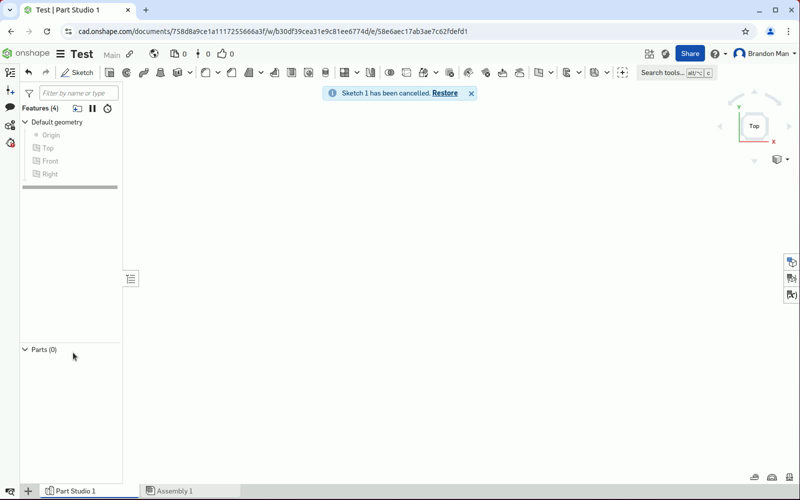
key(y)
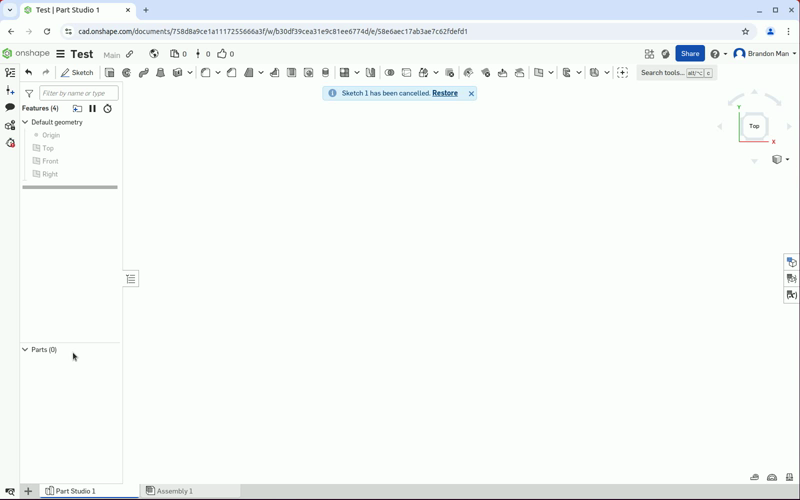
key(shift+p)
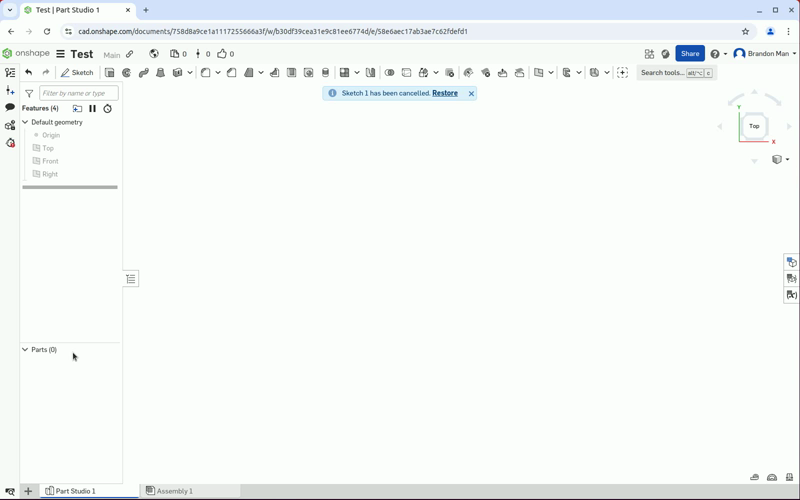
key(space)
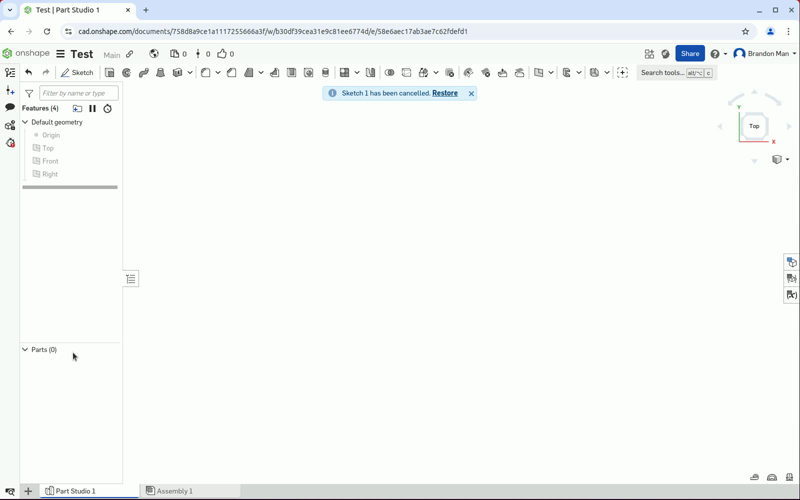
key_down(shift)
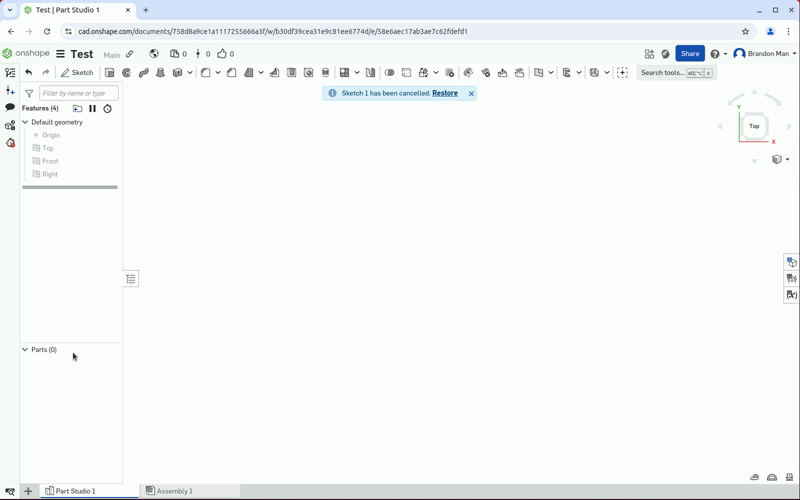
key(up)
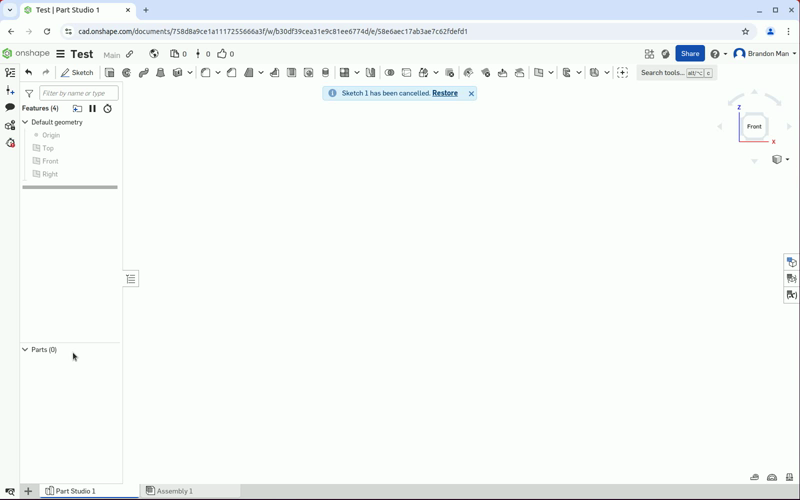
key_up(shift)
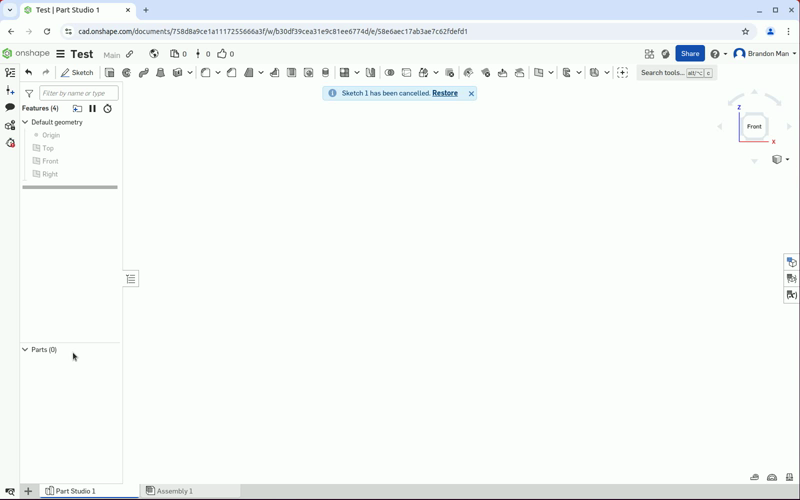
key(space)
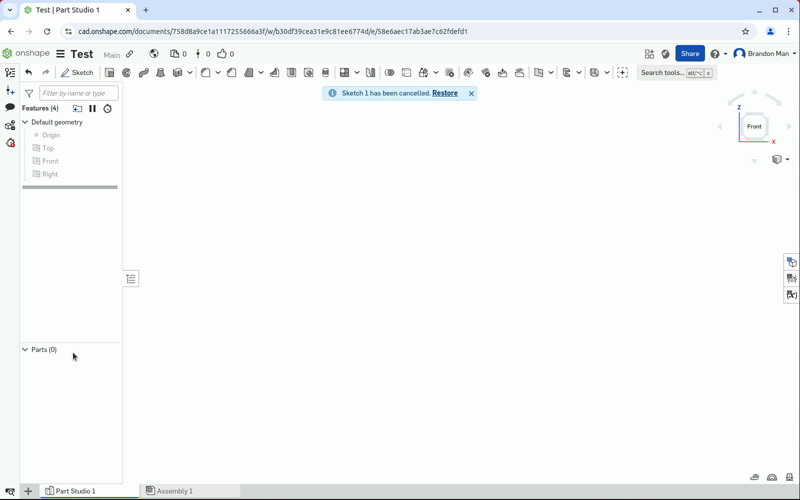
key_down(shift)
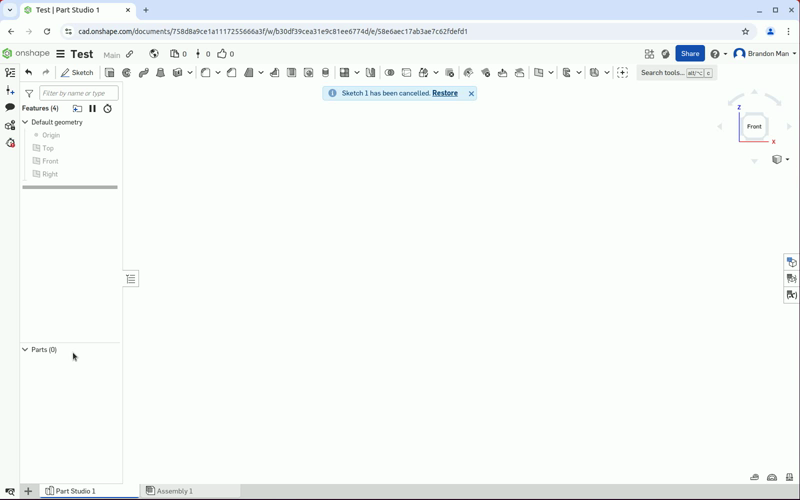
key(left)
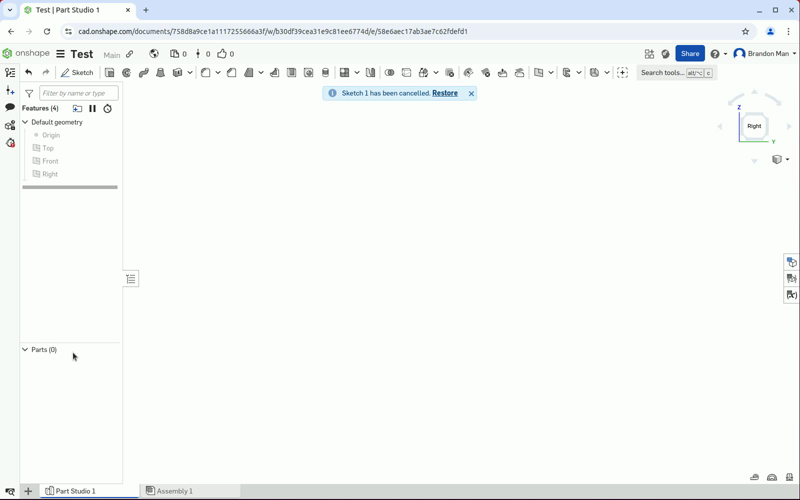
key_up(shift)
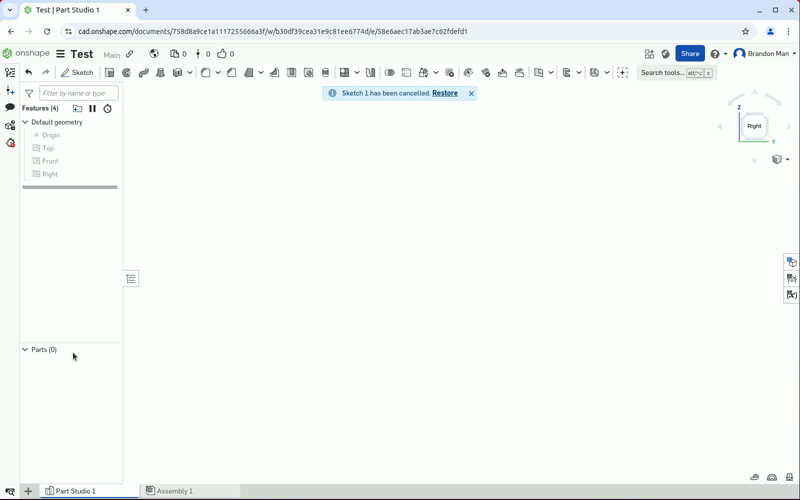
mouse_move(73, 352)
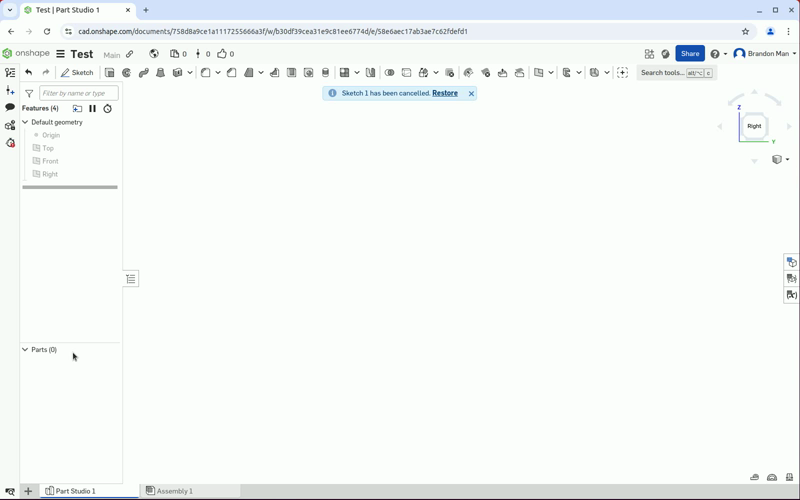
key(shift+y)
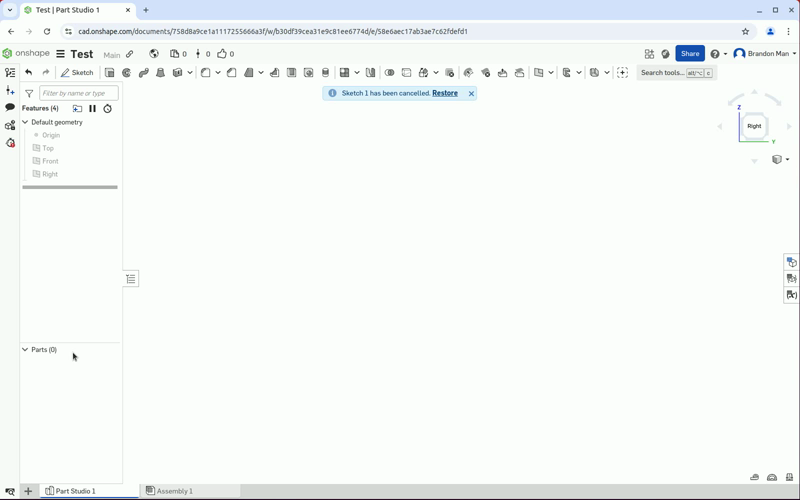
key(shift+s)
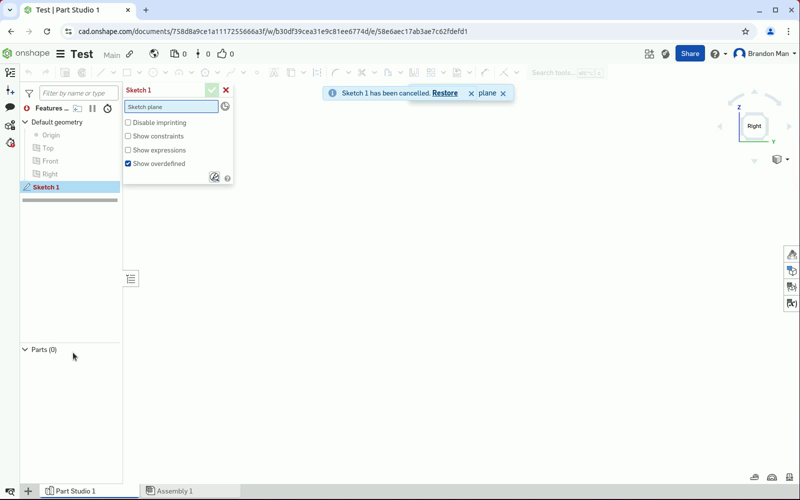
mouse_move(73, 176)
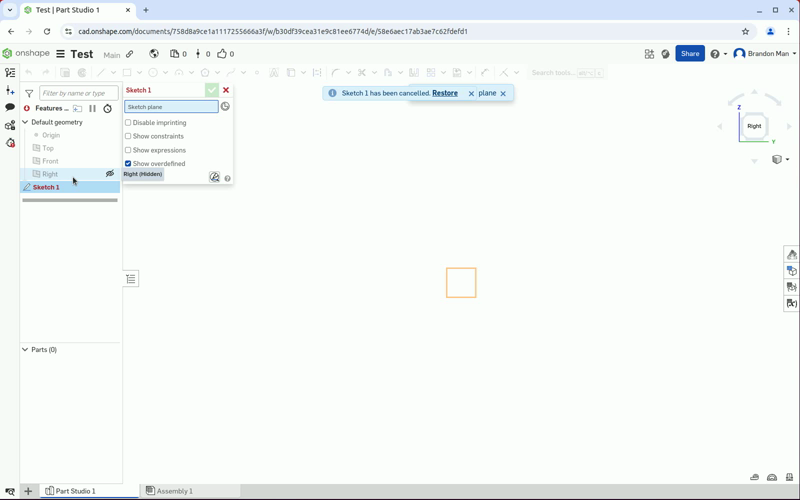
click(73, 176)
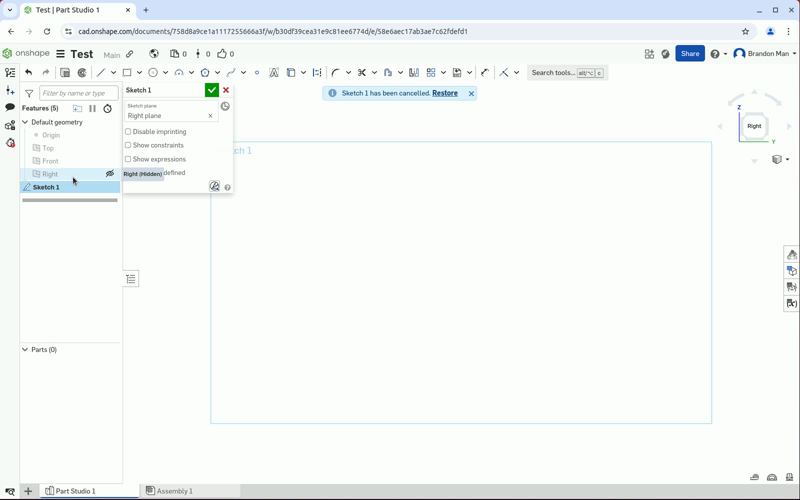
mouse_move(73, 352)
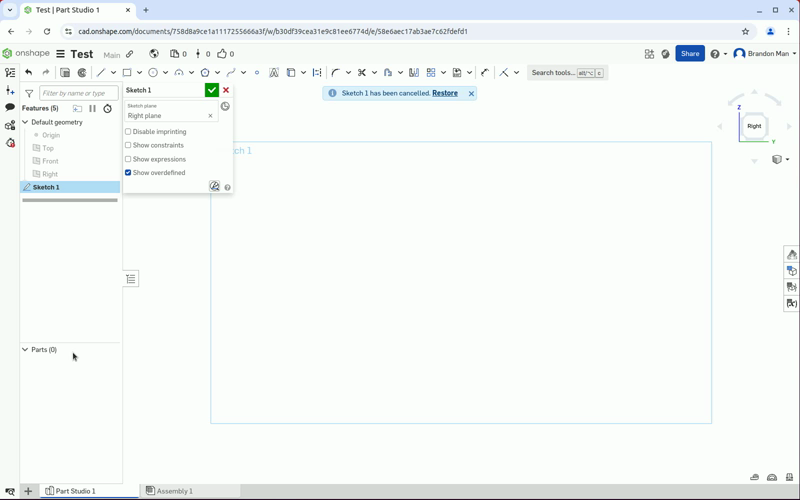
key(y)
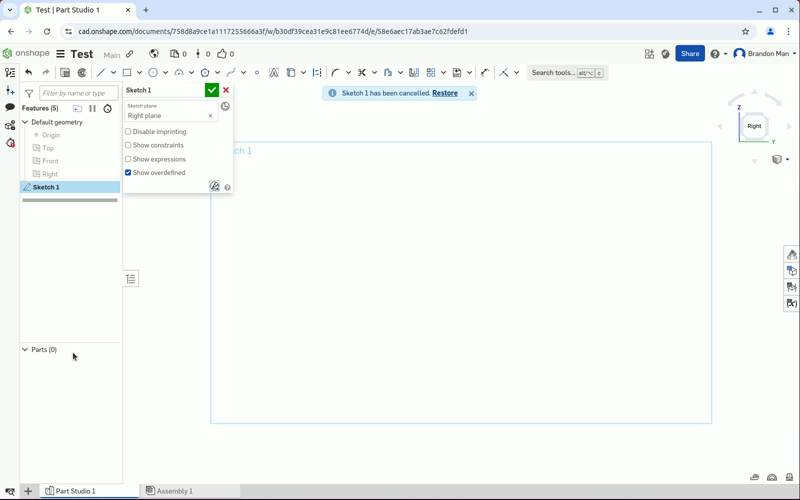
key(l)
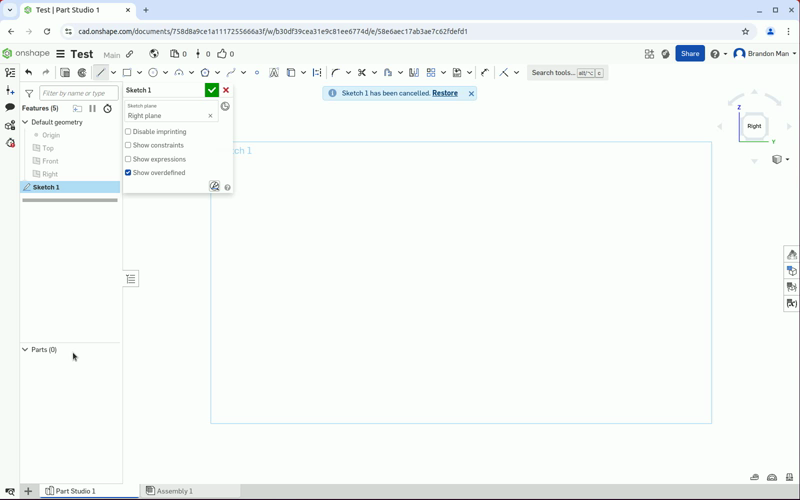
key_down(shift)
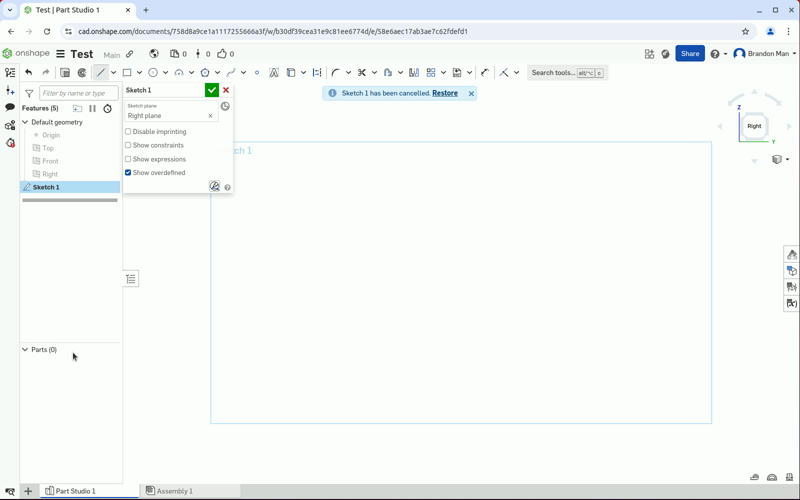
mouse_move(460, 210)
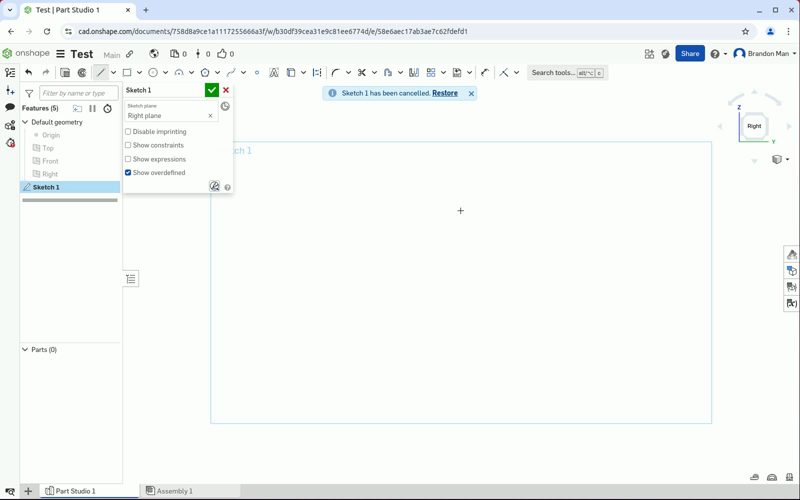
click(460, 210)
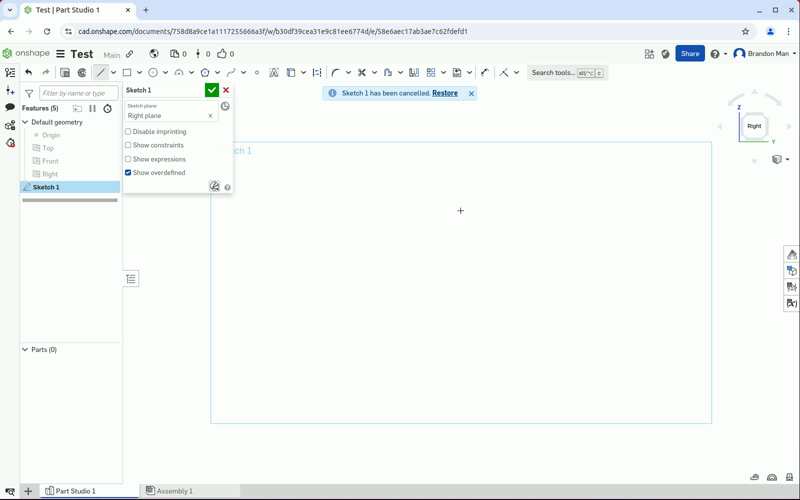
key_up(shift)
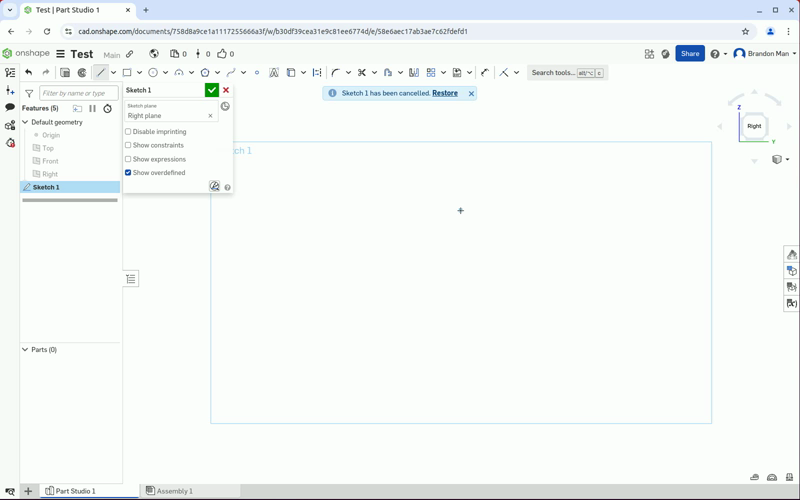
key_down(shift)
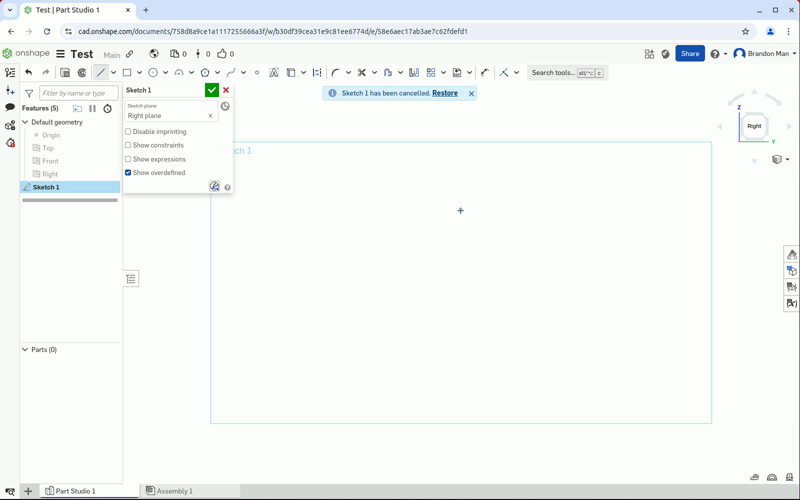
mouse_move(490, 210)
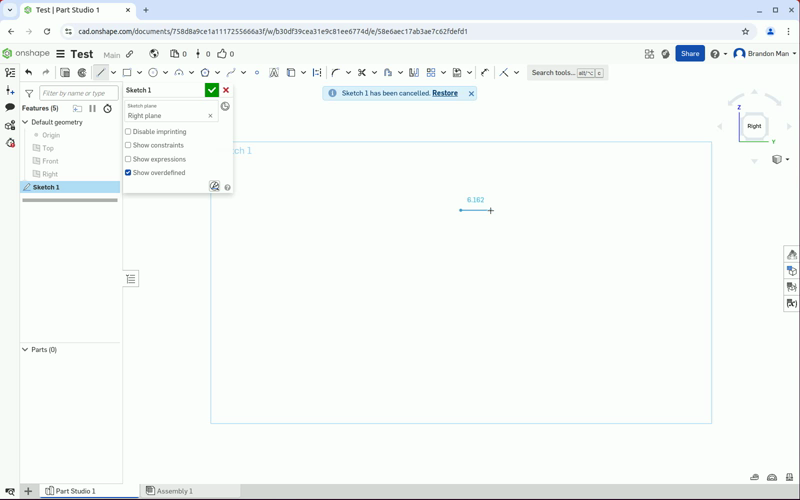
mouse_move(511, 210)
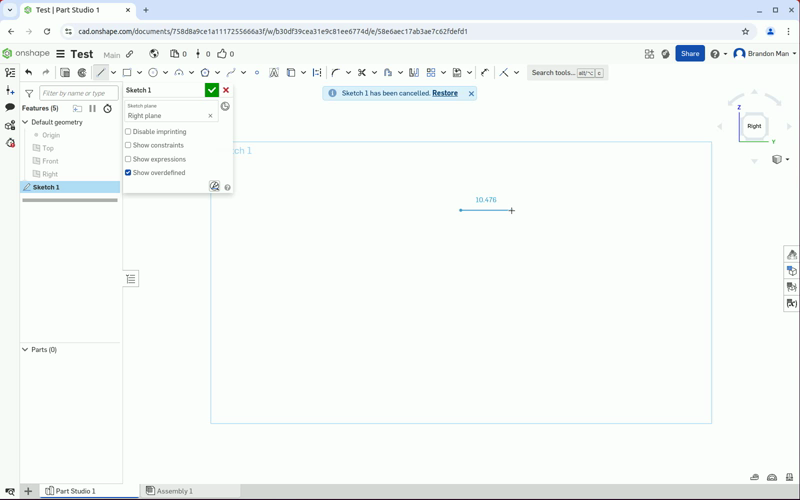
click(511, 210)
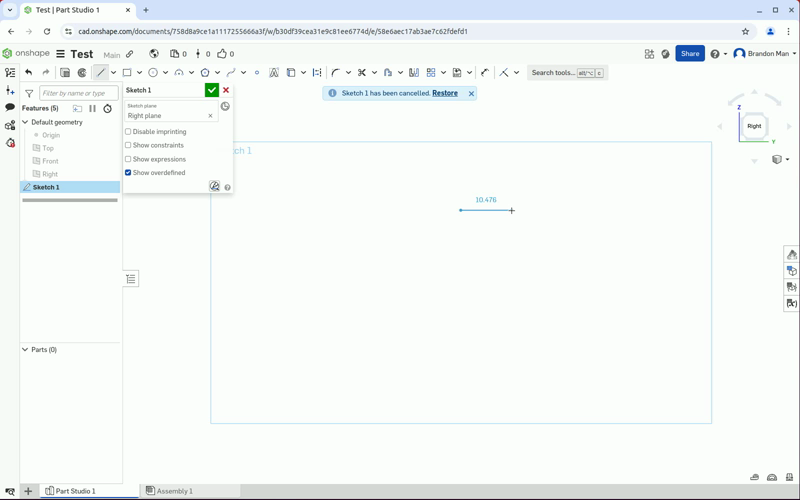
key_up(shift)
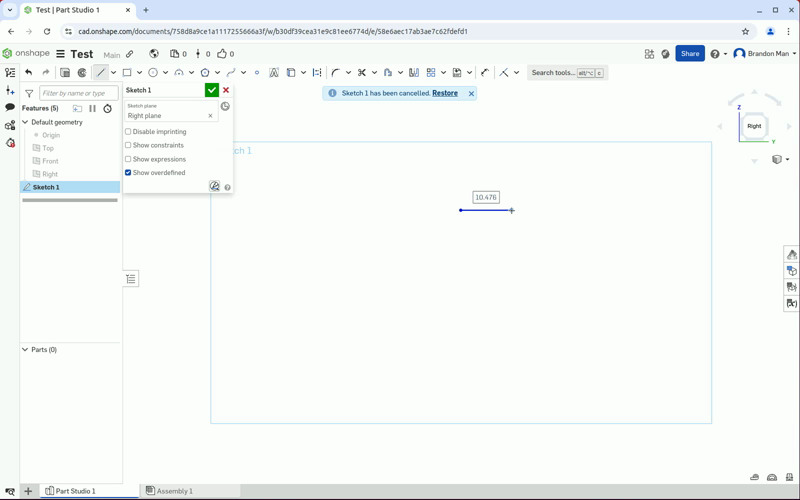
key_down(shift)
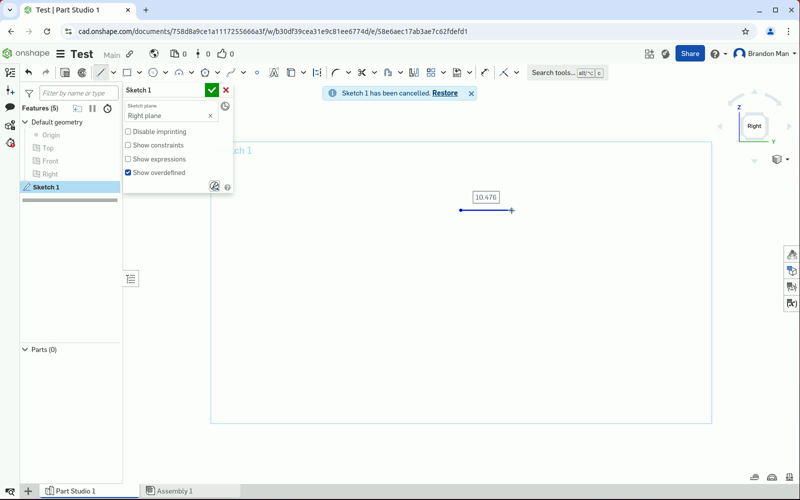
mouse_move(541, 210)
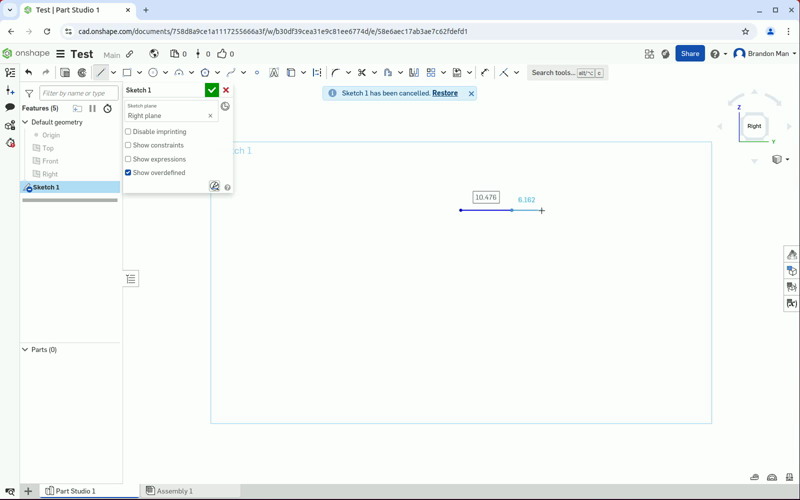
mouse_move(508, 170)
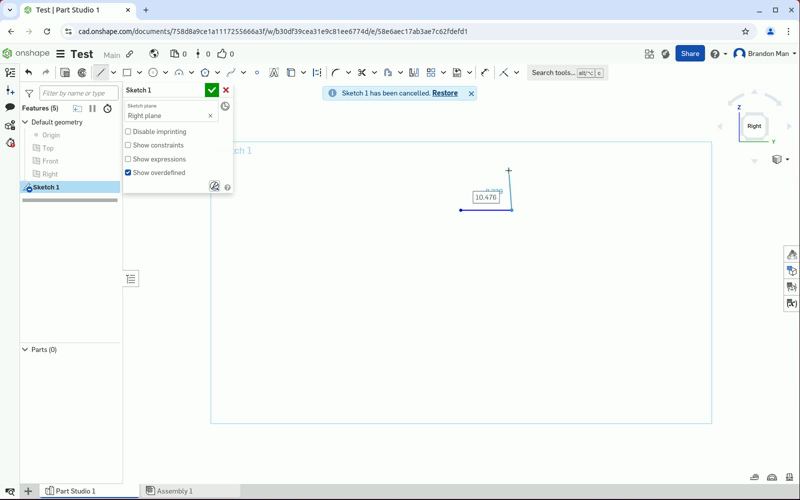
click(508, 170)
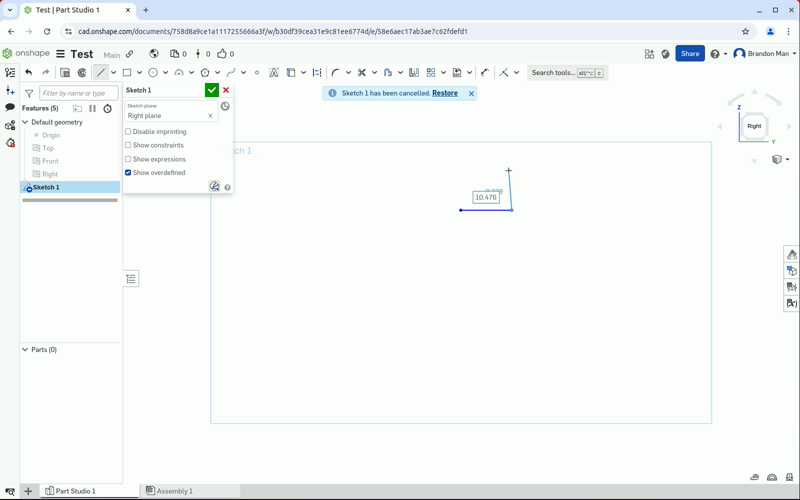
key_up(shift)
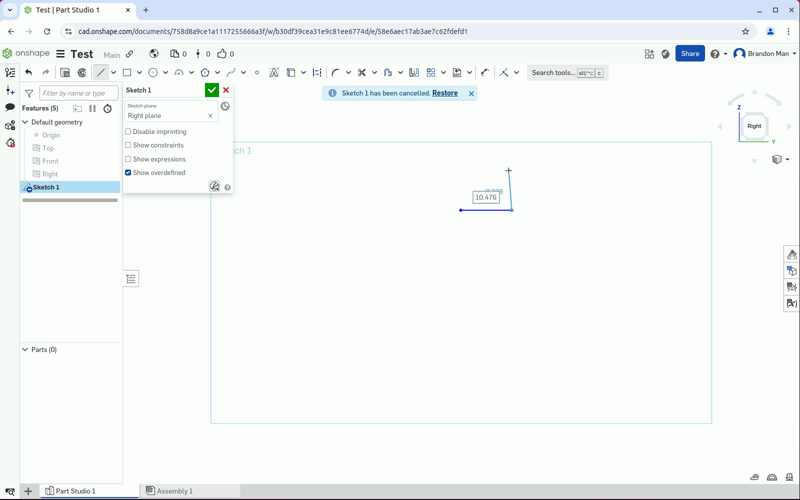
key_down(shift)
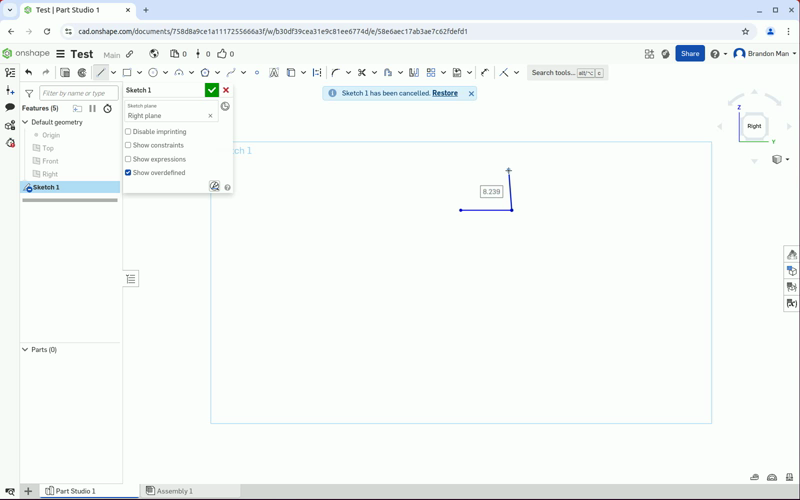
mouse_move(460, 210)
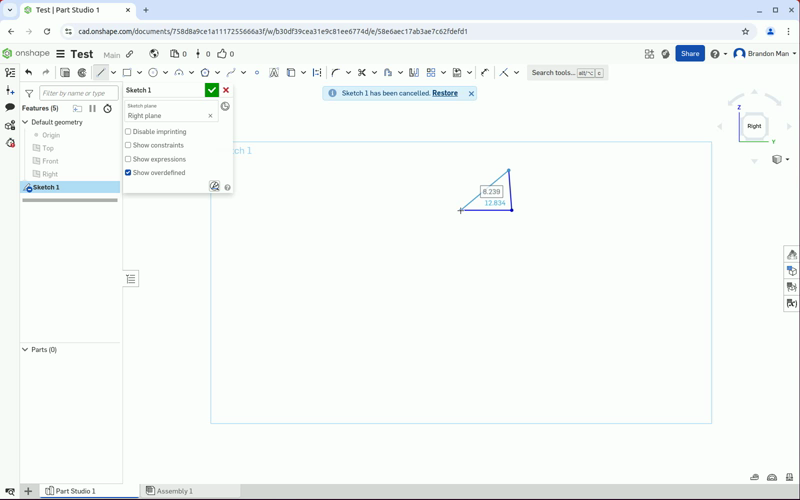
key_up(shift)
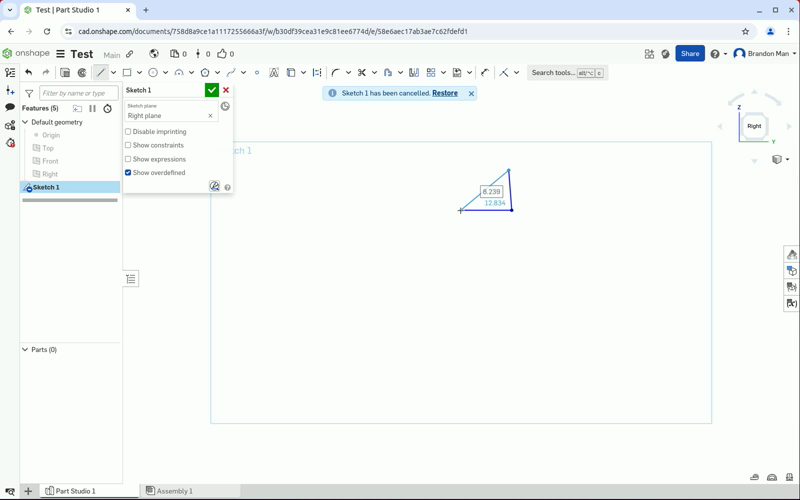
click(460, 210)
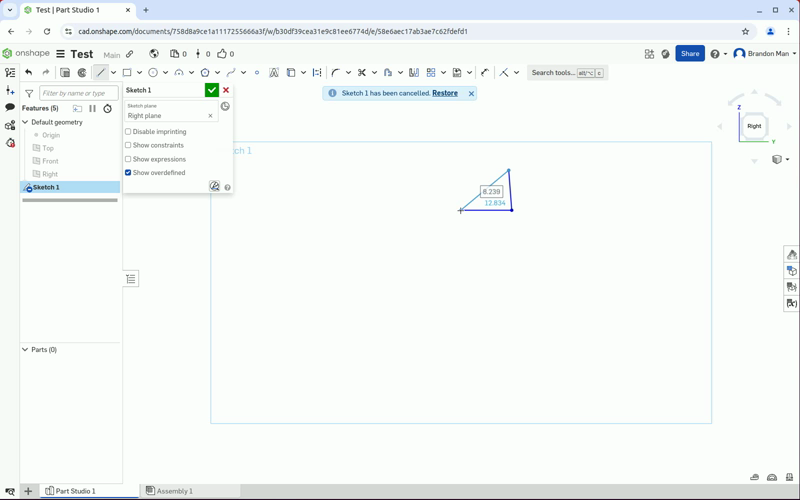
key(esc)
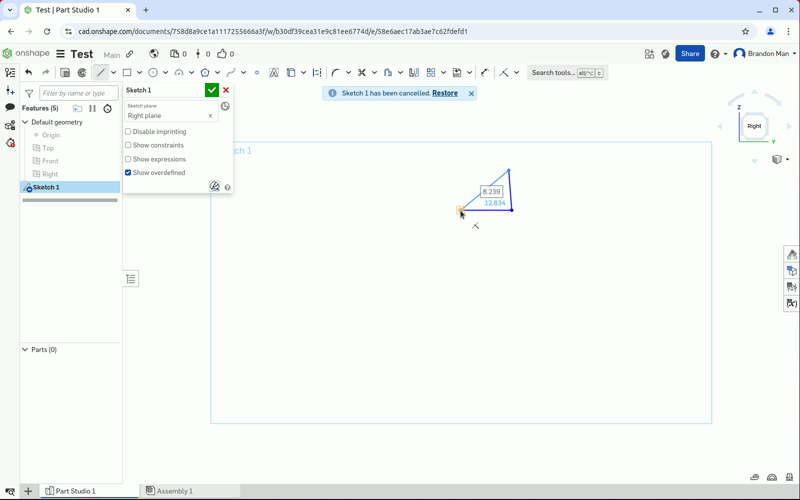
mouse_move(498, 205)
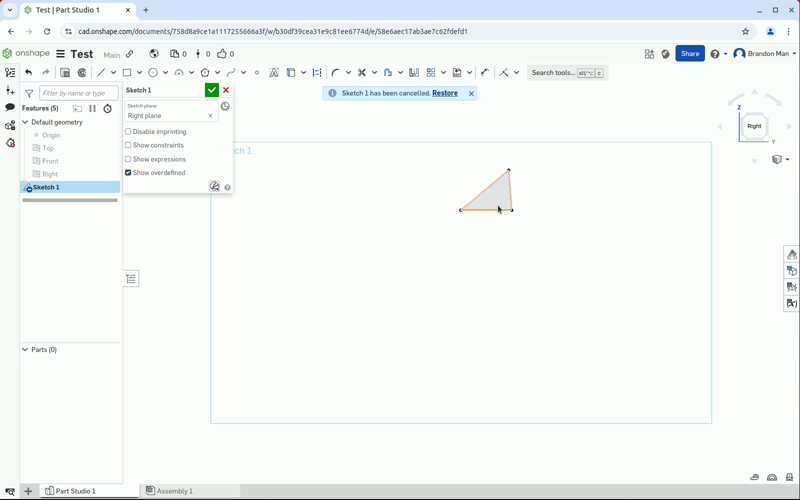
scroll(6)
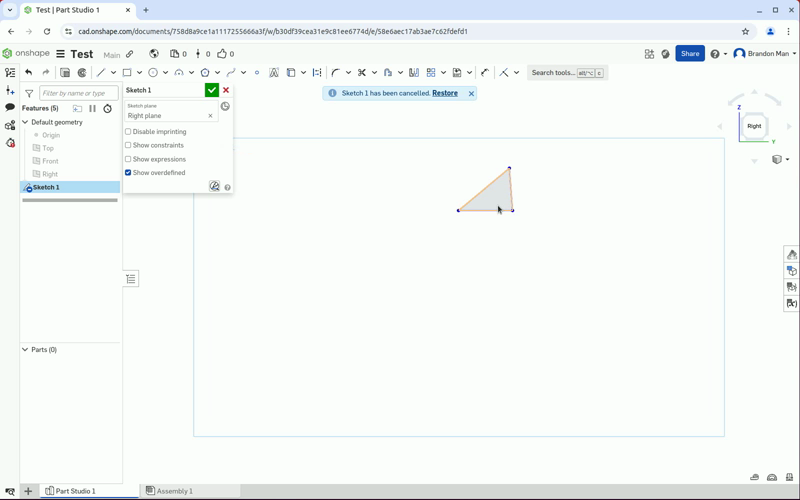
scroll(6)
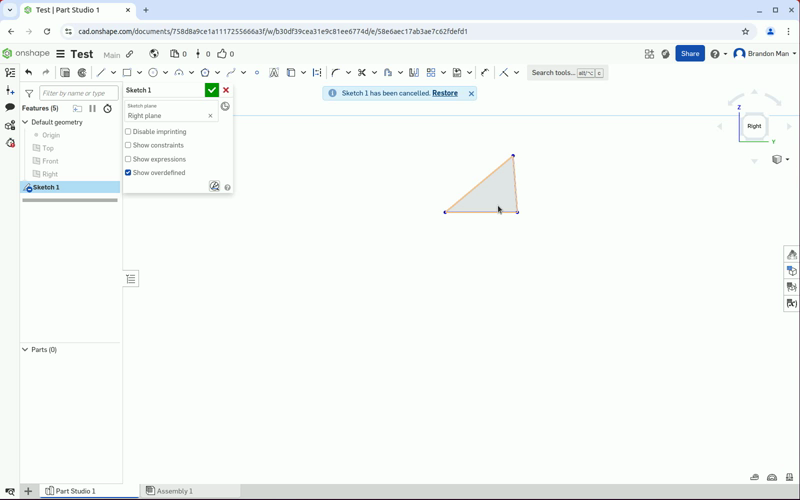
scroll(6)
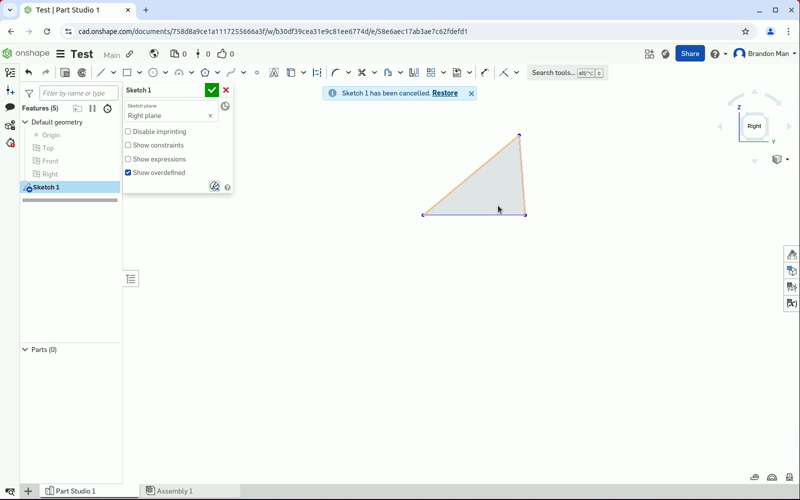
scroll(6)
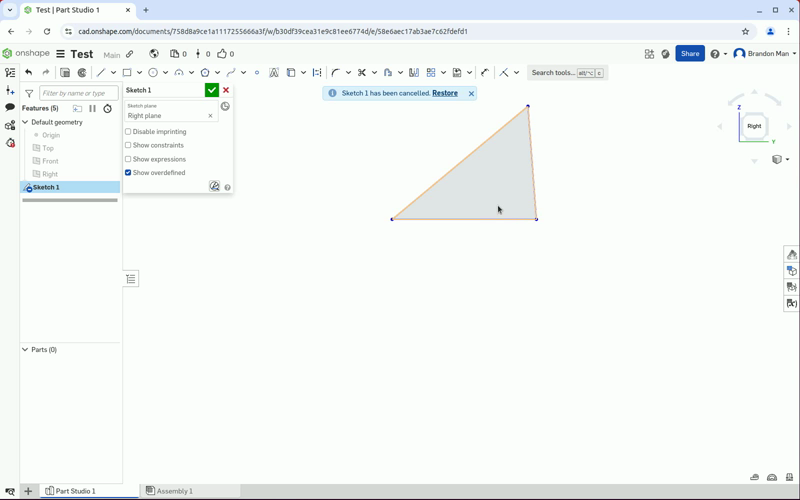
scroll(6)
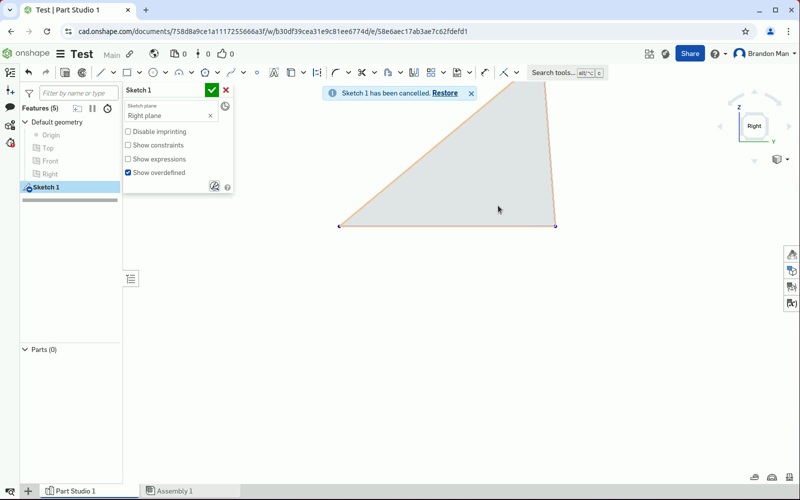
scroll(6)
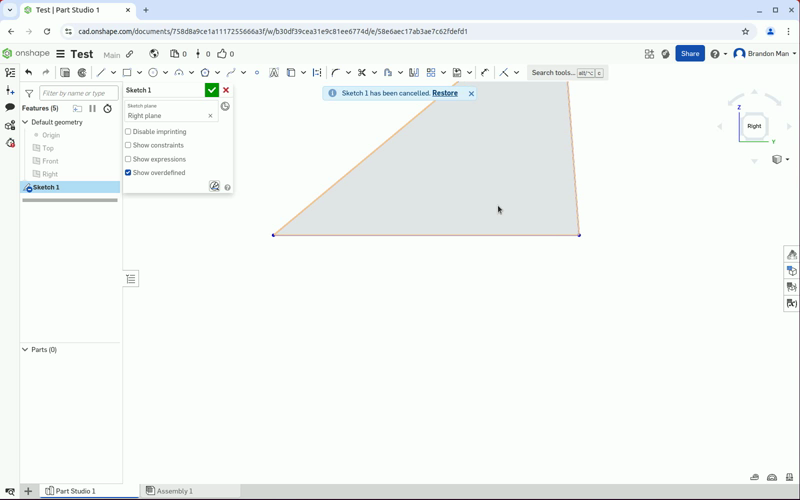
scroll(6)
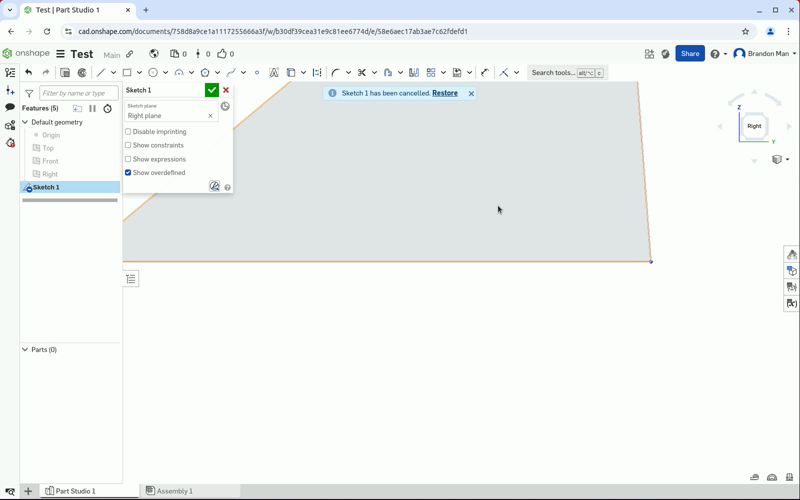
click(498, 205)
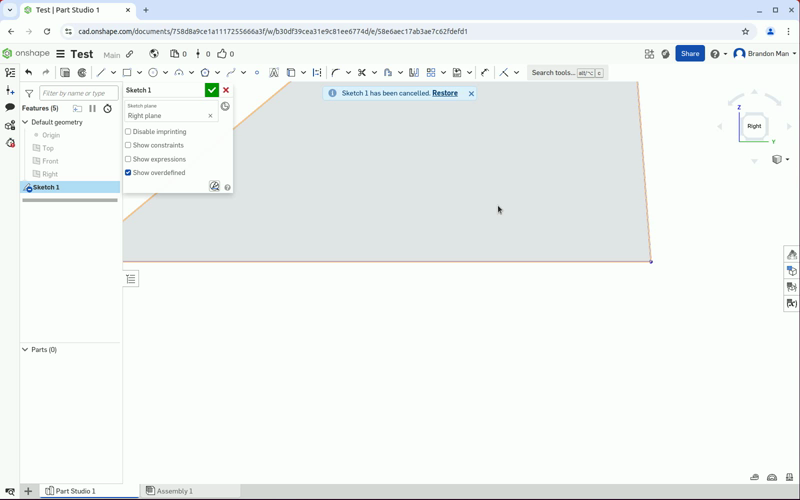
scroll(-6)
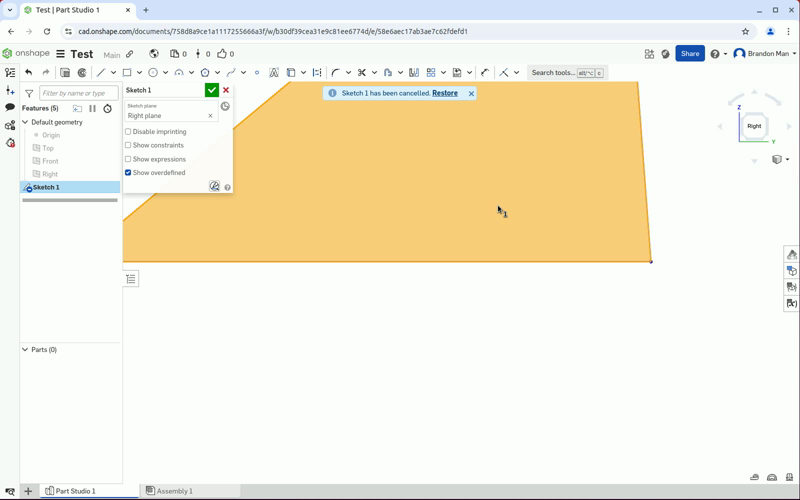
scroll(-6)
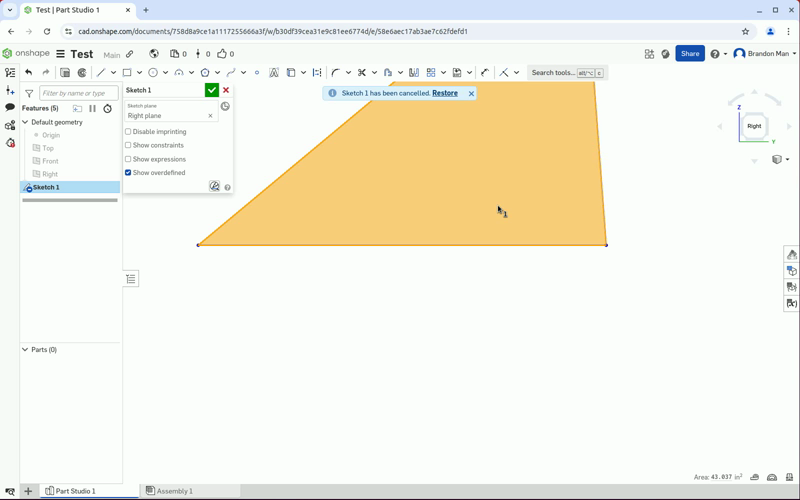
scroll(-6)
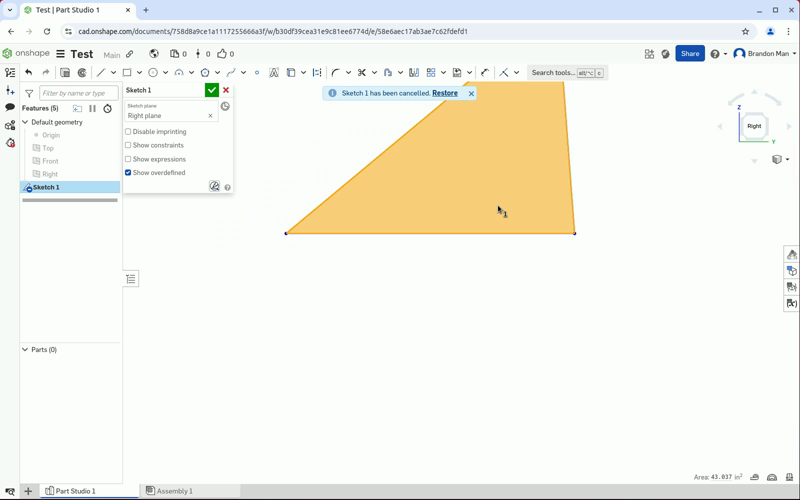
scroll(-6)
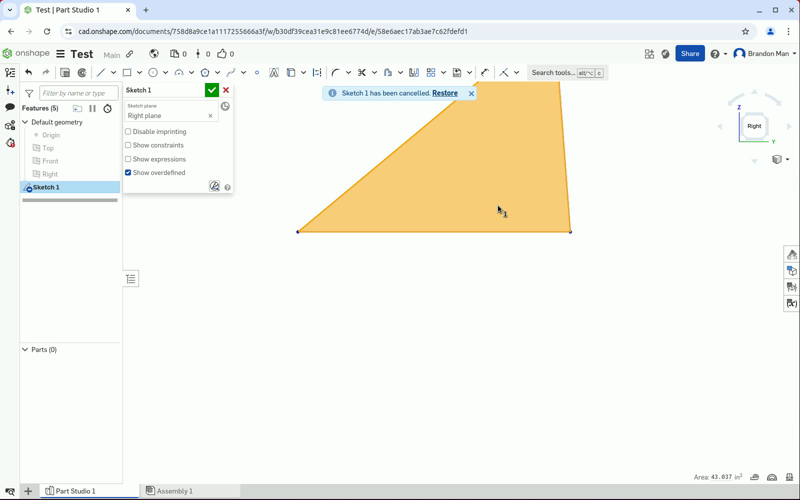
scroll(-6)
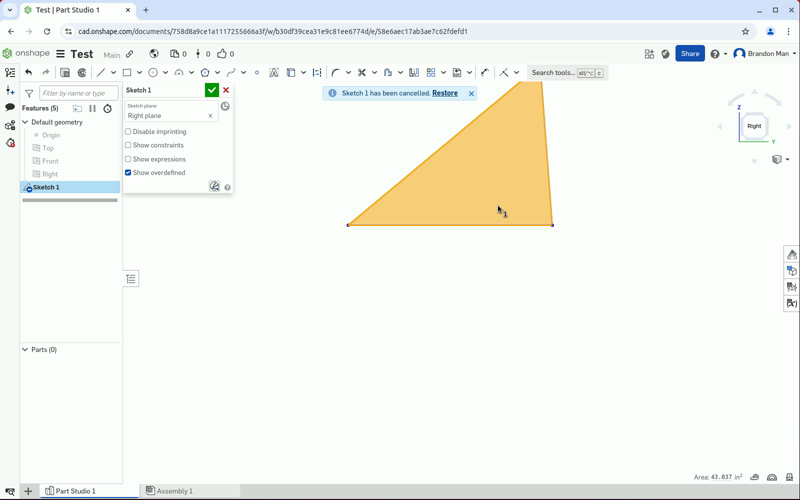
scroll(-6)
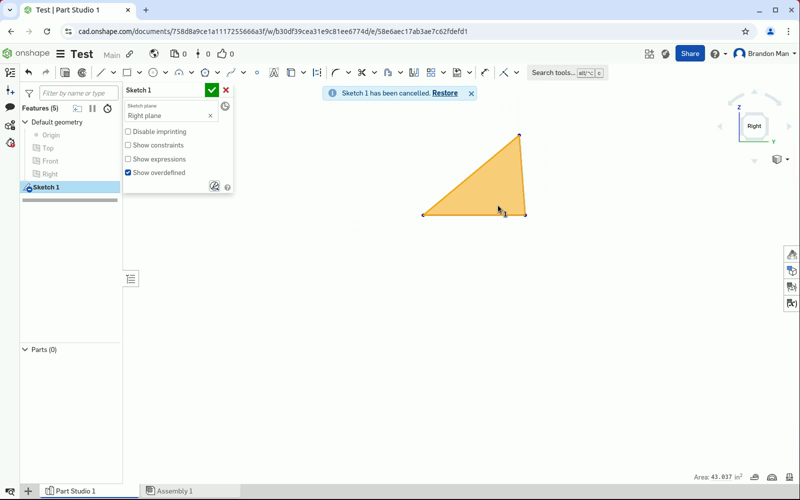
scroll(-6)
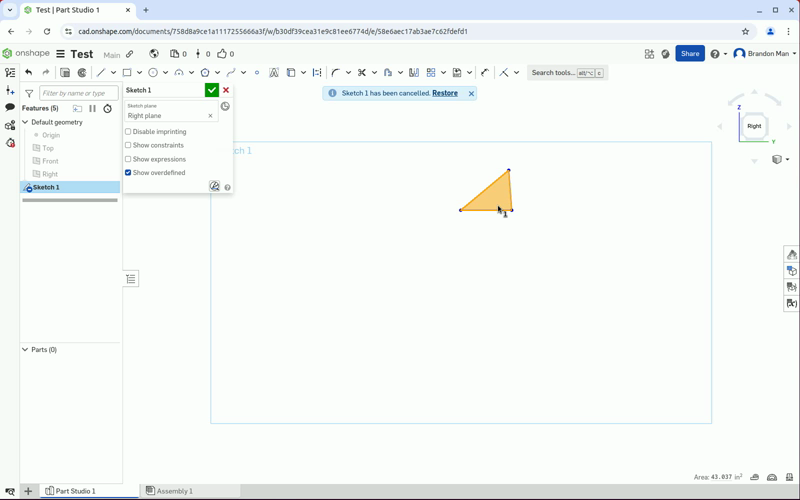
mouse_move(73, 352)
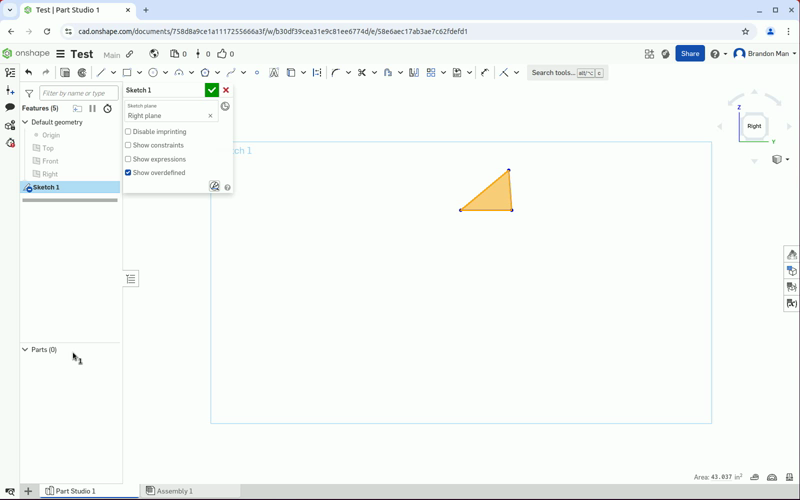
key(shift+y)
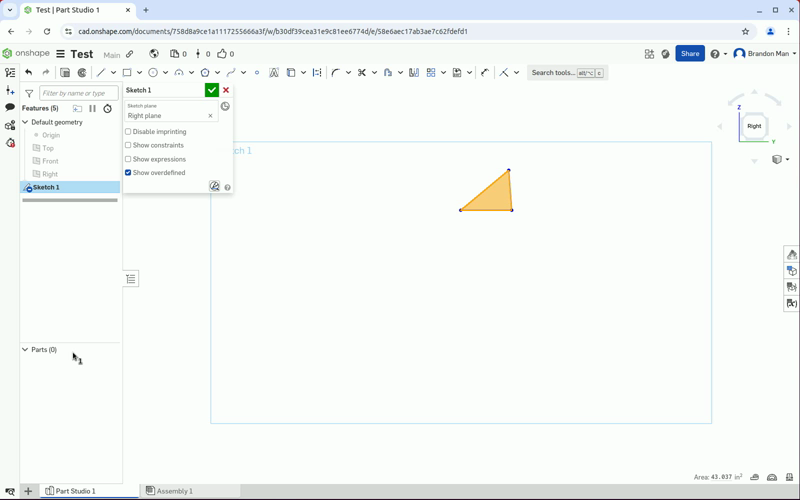
key(shift+e)
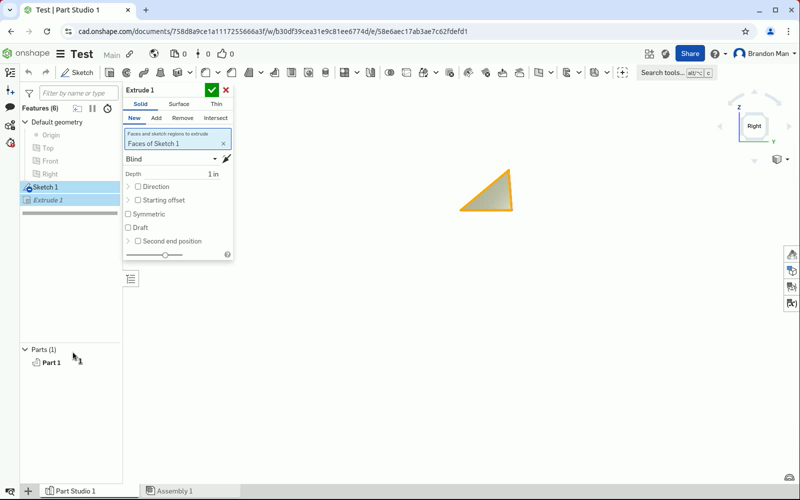
mouse_move(143, 106)
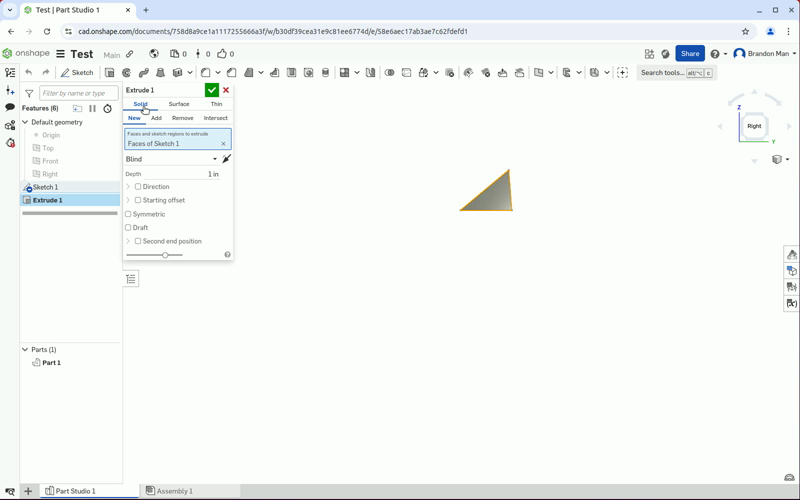
click(143, 106)
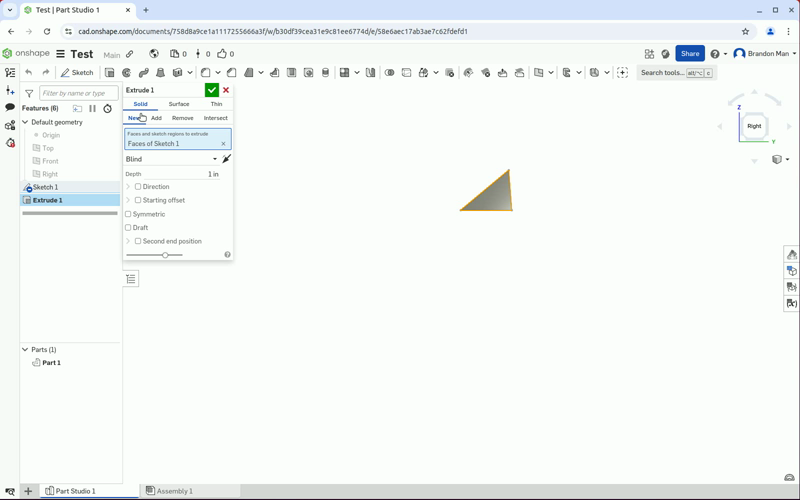
mouse_move(137, 120)
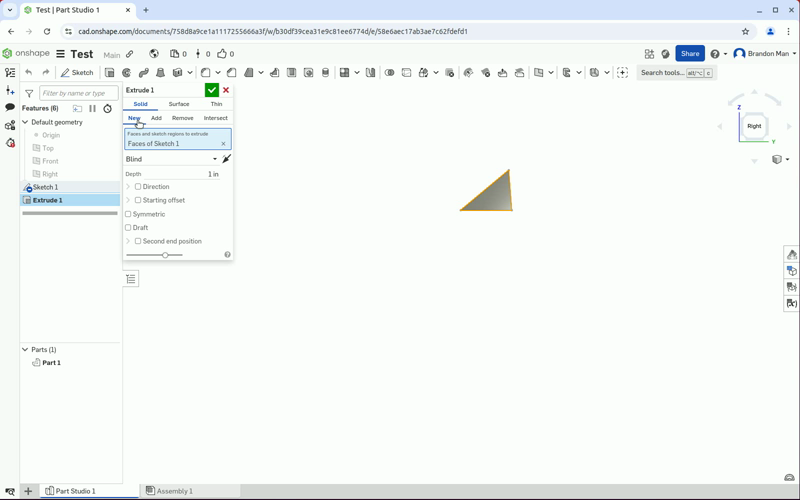
click(137, 120)
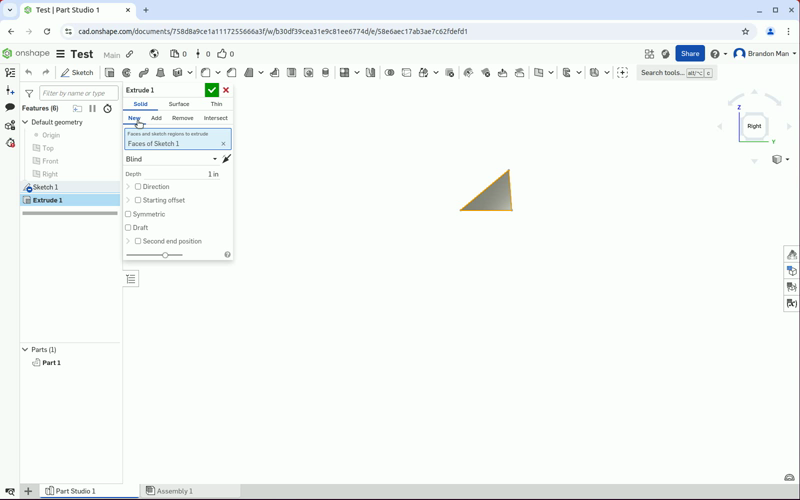
key(tab, 4)
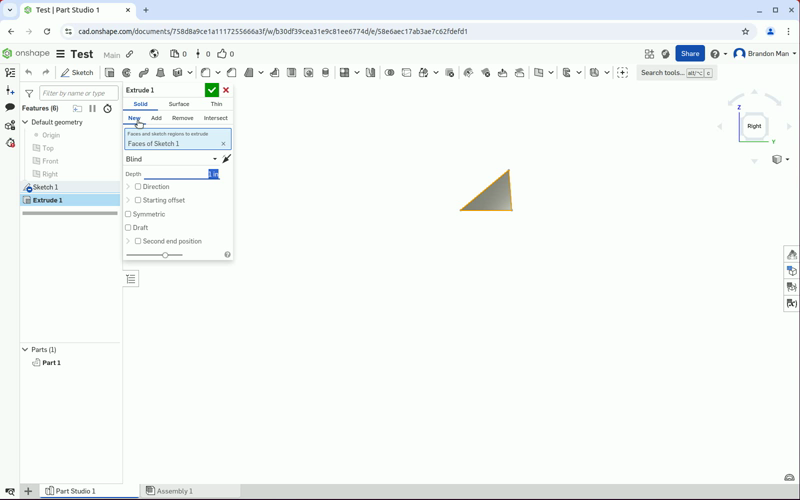
text(7.943)
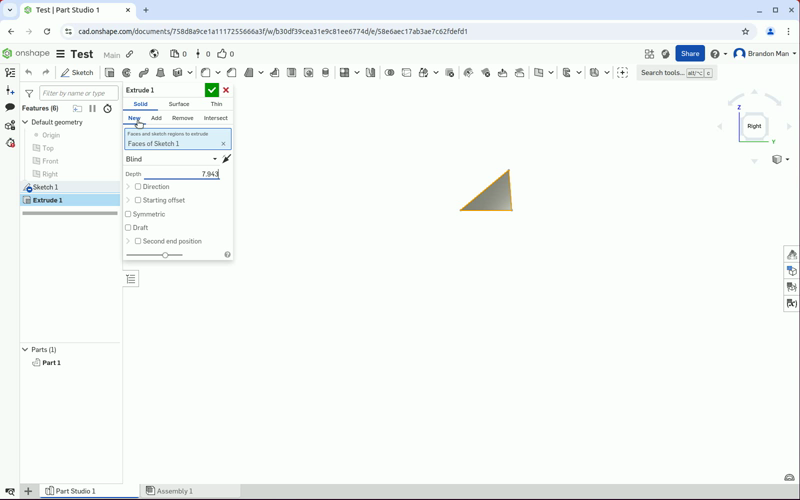
key(enter)
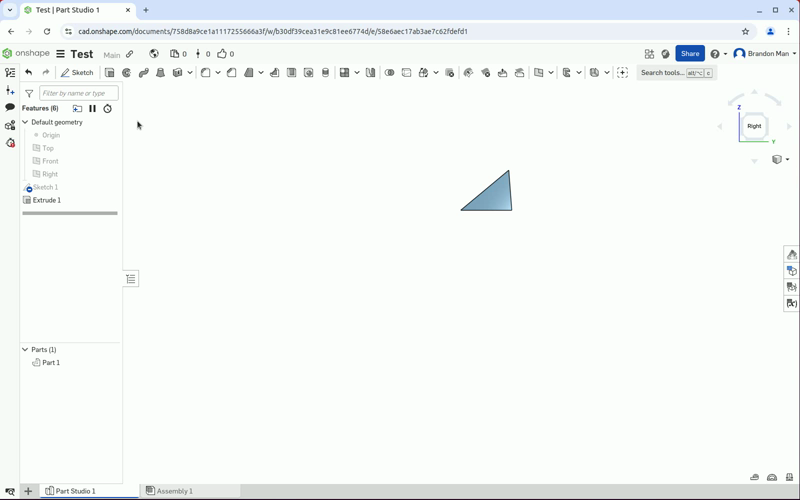
key(shift+h)
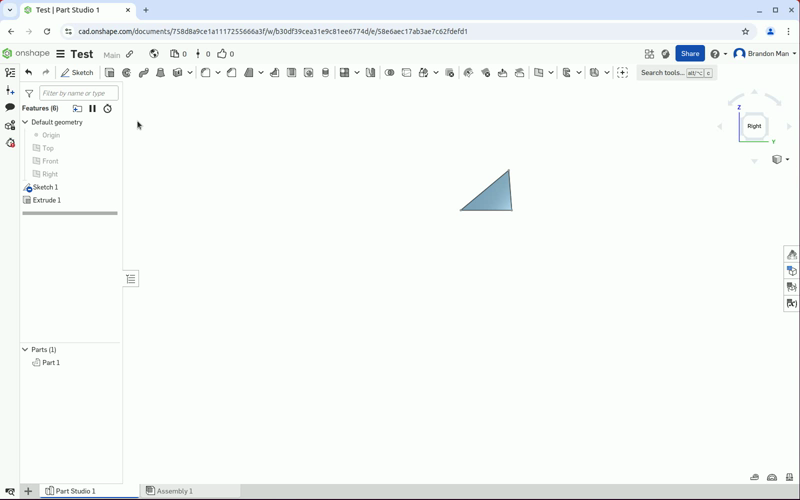
key(shift+h)
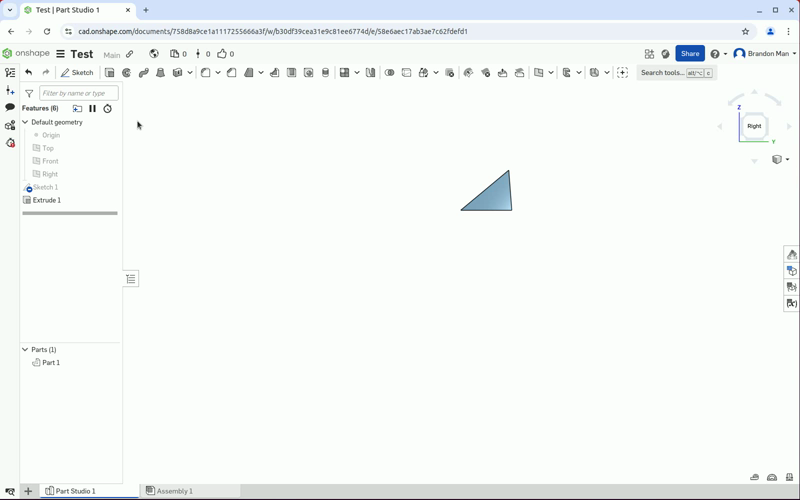
mouse_move(73, 189)
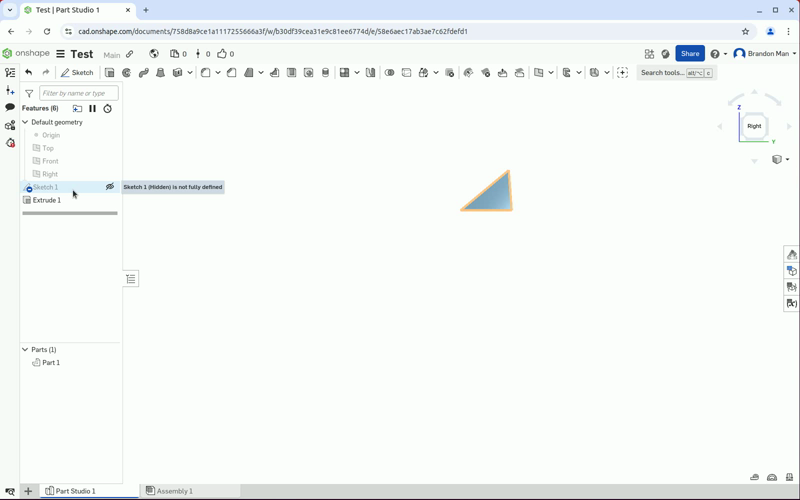
click(73, 189)
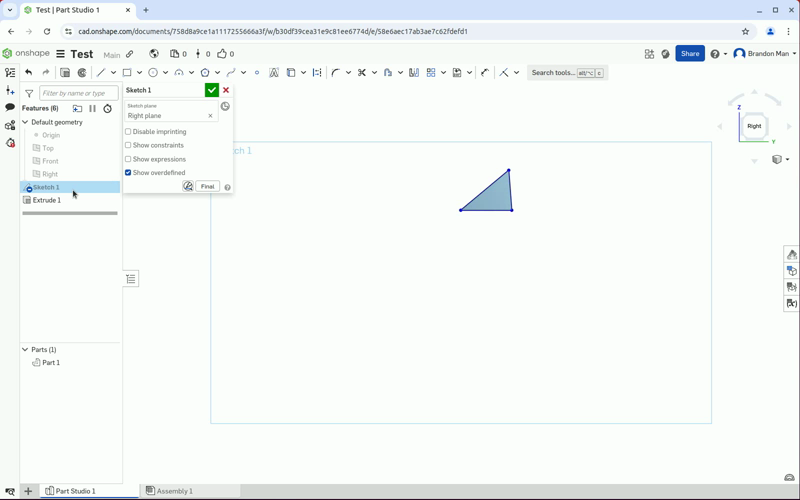
mouse_move(229, 92)
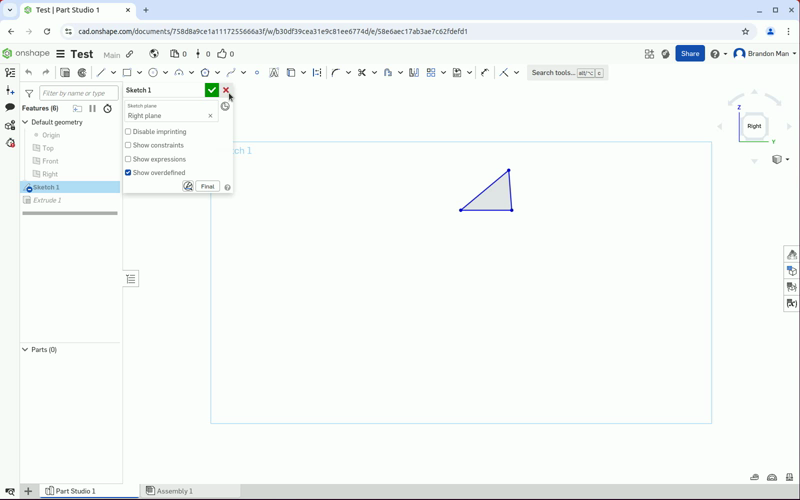
click(229, 92)
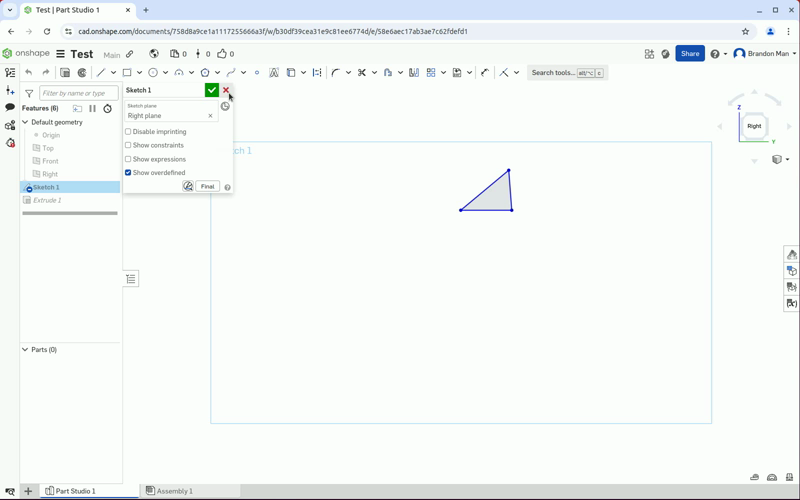
key(shift+s)
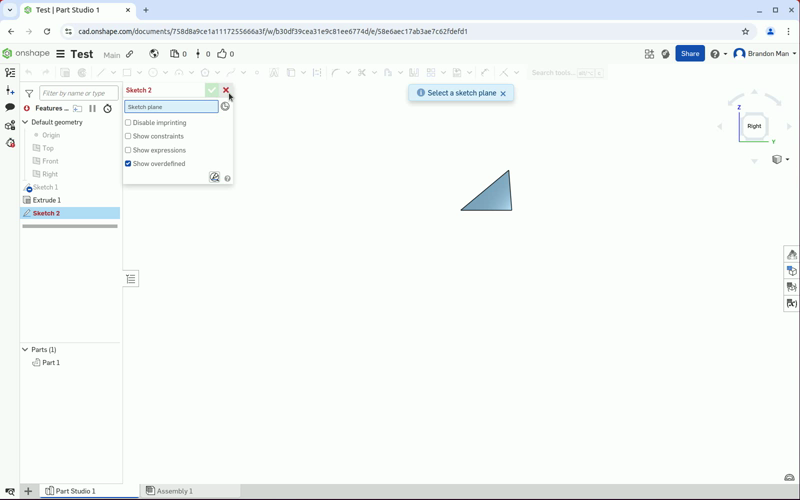
mouse_move(73, 176)
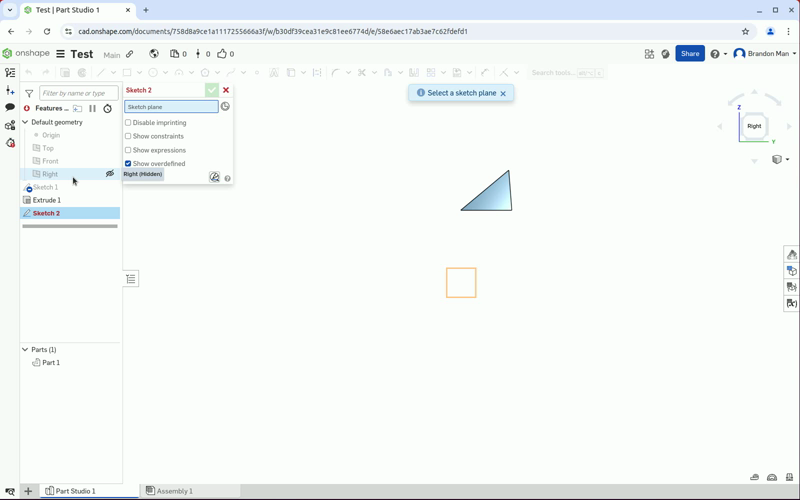
click(73, 176)
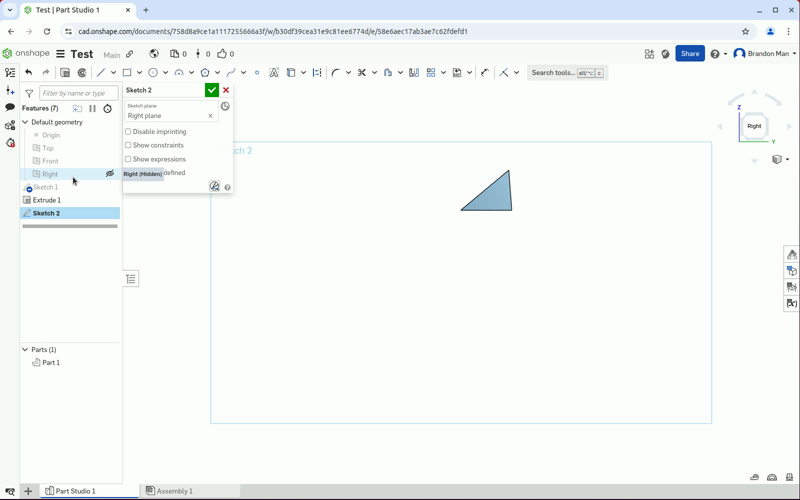
mouse_move(73, 352)
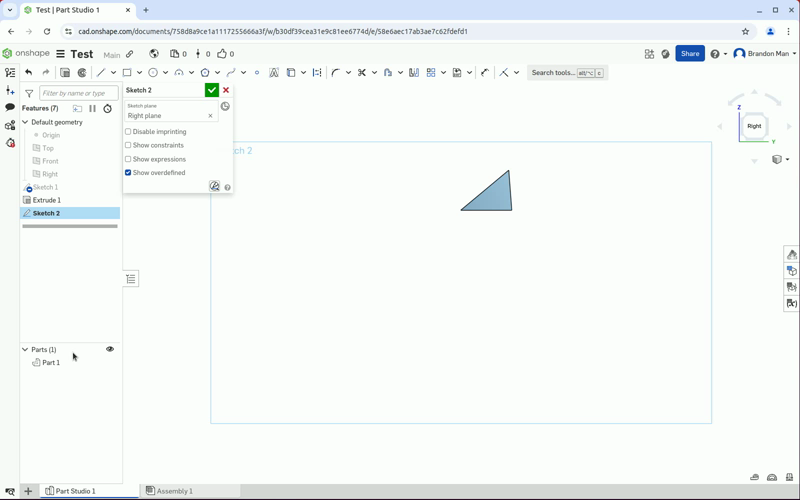
key(y)
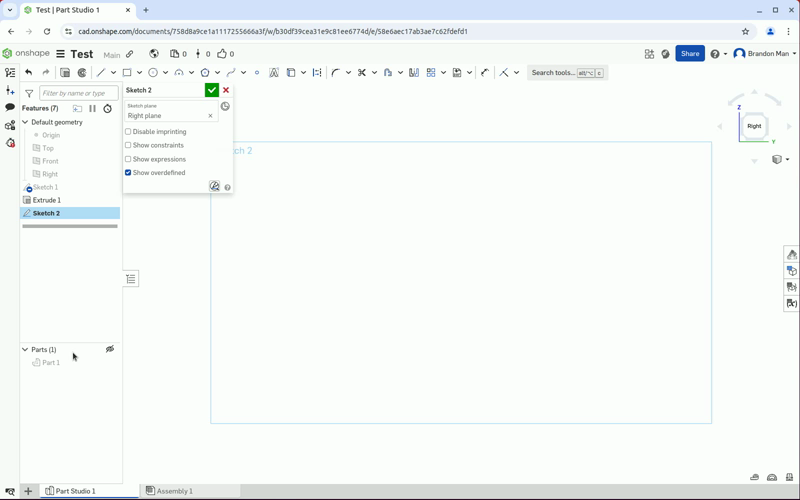
key(l)
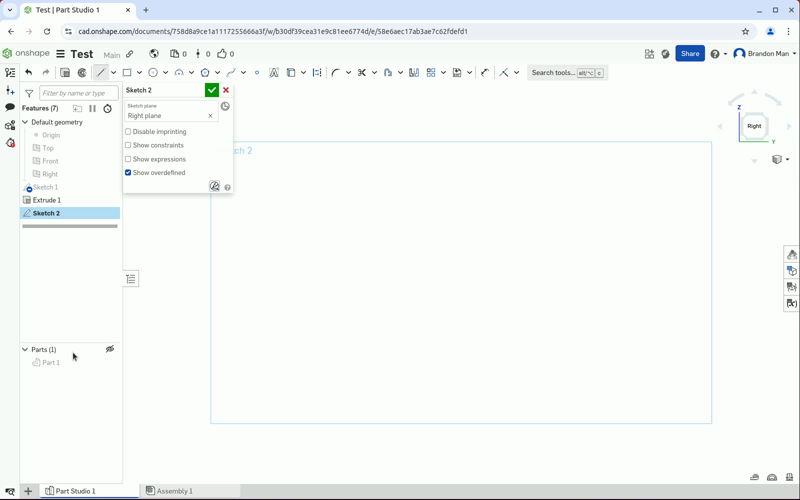
key_down(shift)
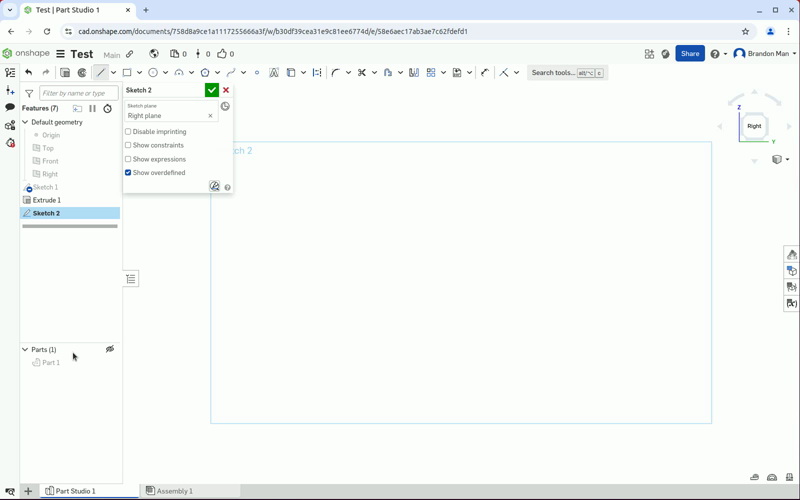
mouse_move(507, 170)
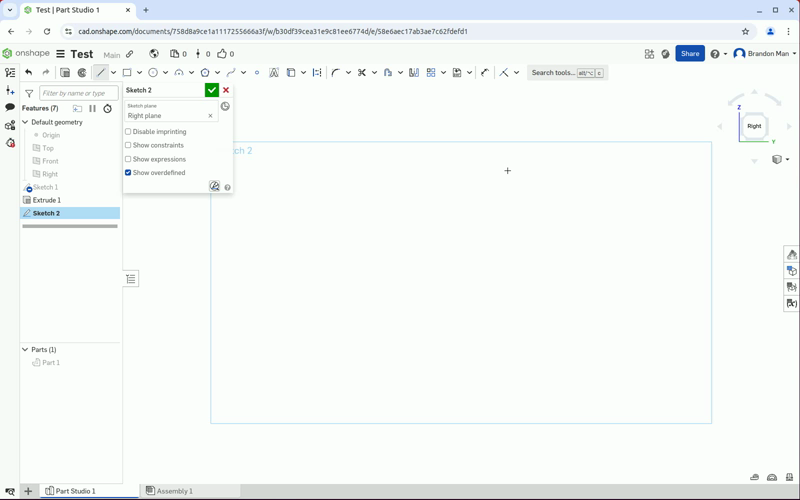
click(507, 170)
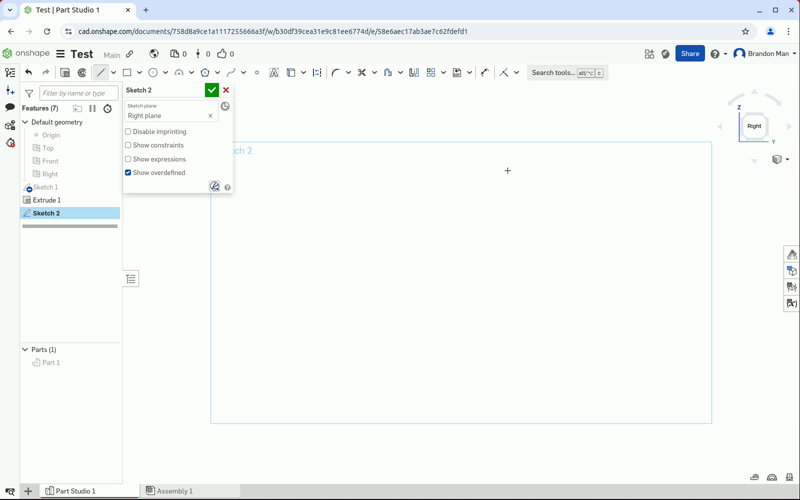
key_up(shift)
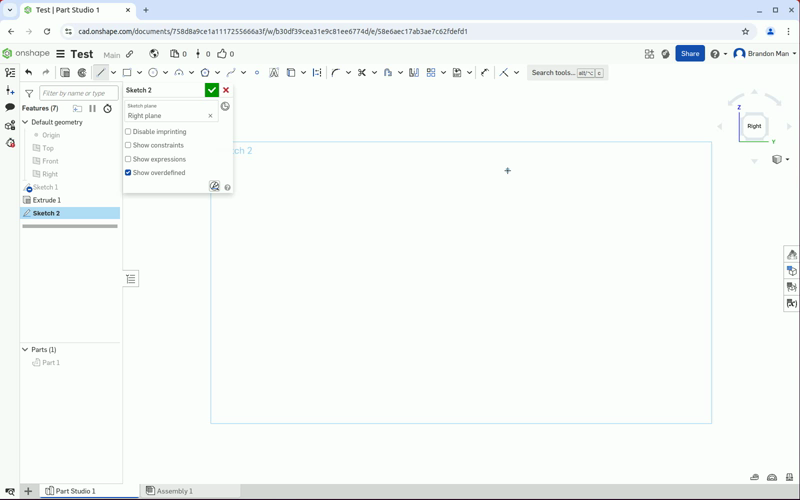
key_down(shift)
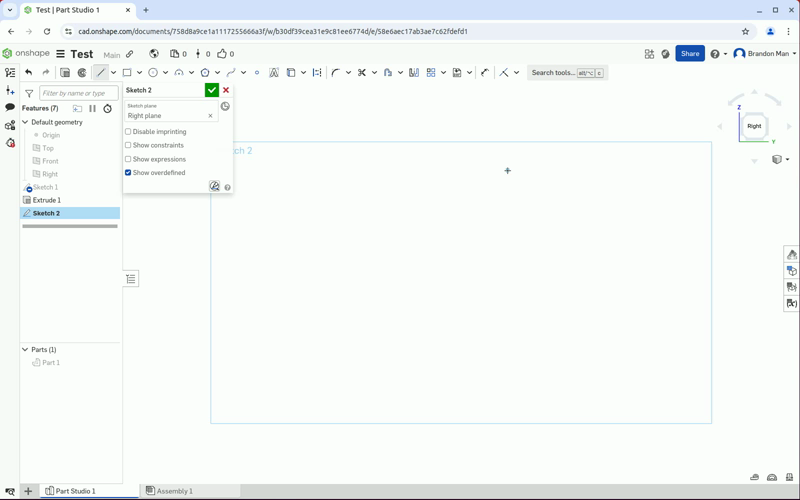
mouse_move(537, 170)
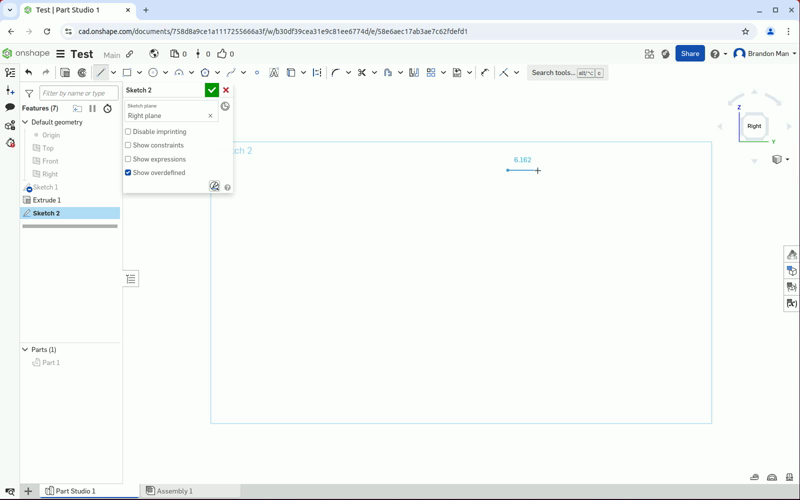
mouse_move(511, 210)
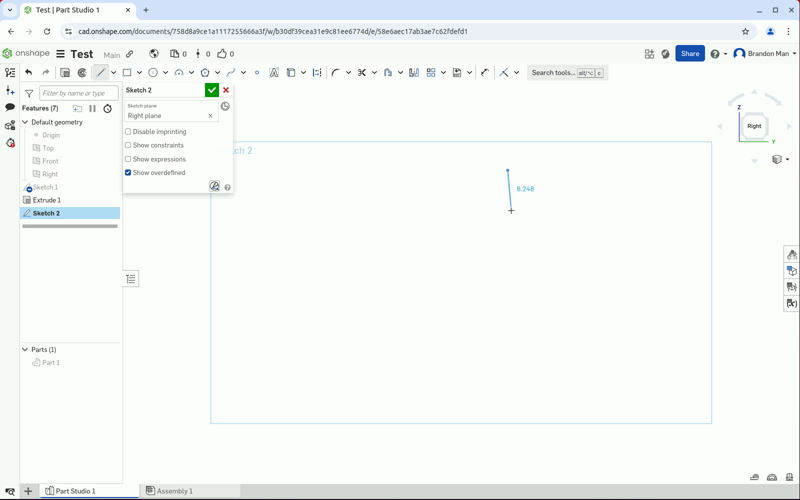
click(511, 210)
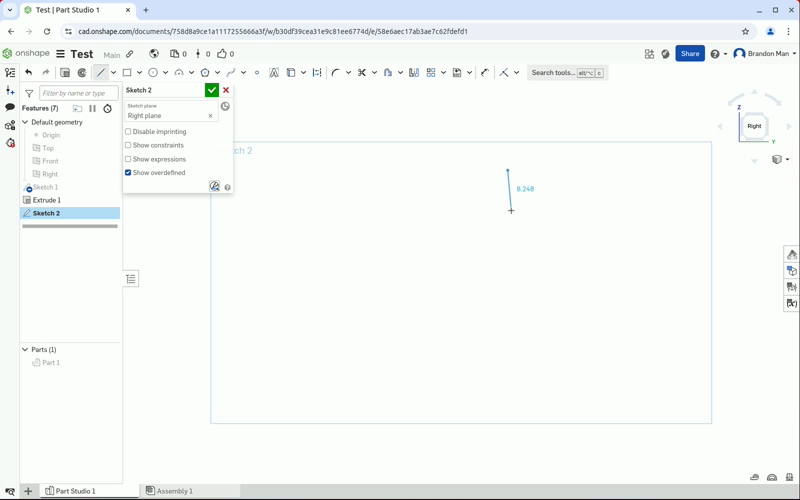
key_up(shift)
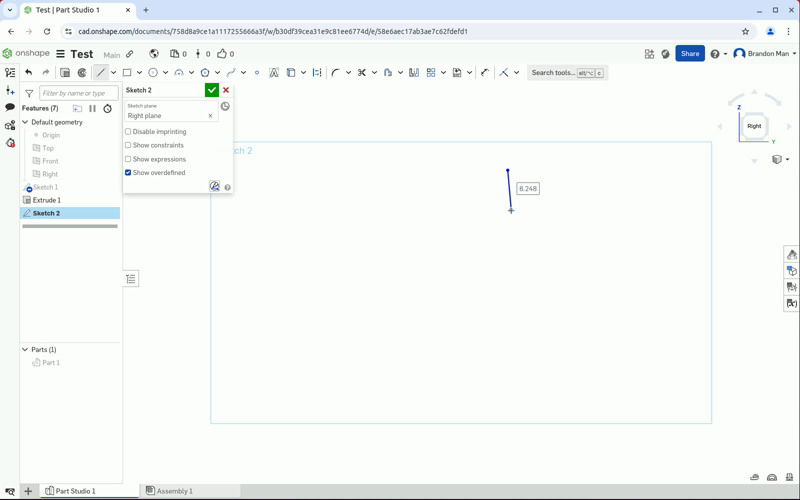
key_down(shift)
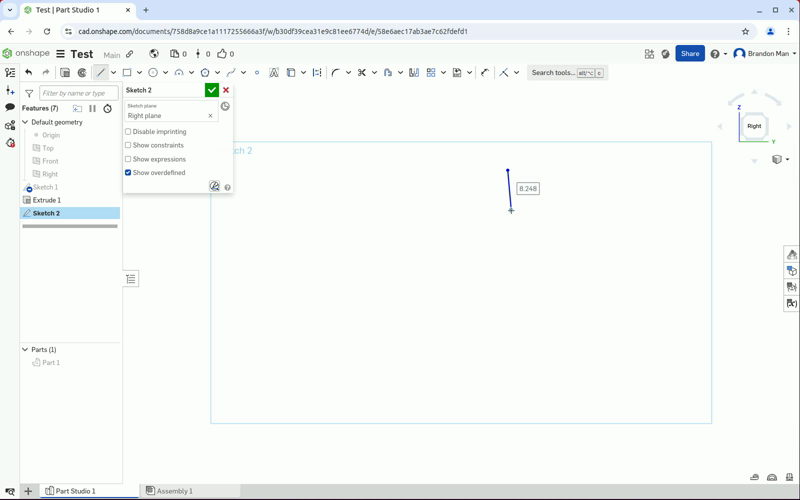
mouse_move(566, 170)
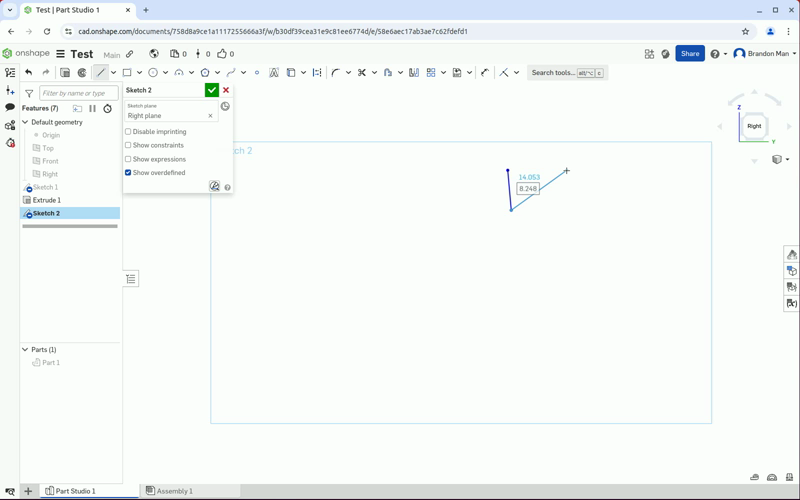
click(566, 170)
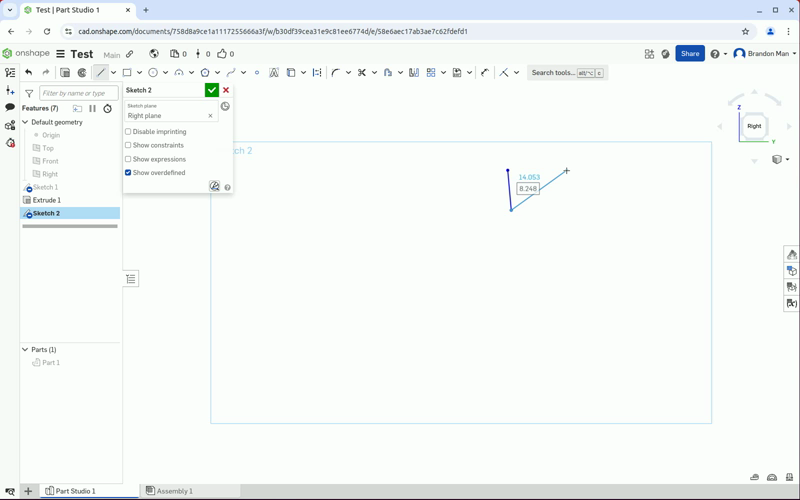
key_up(shift)
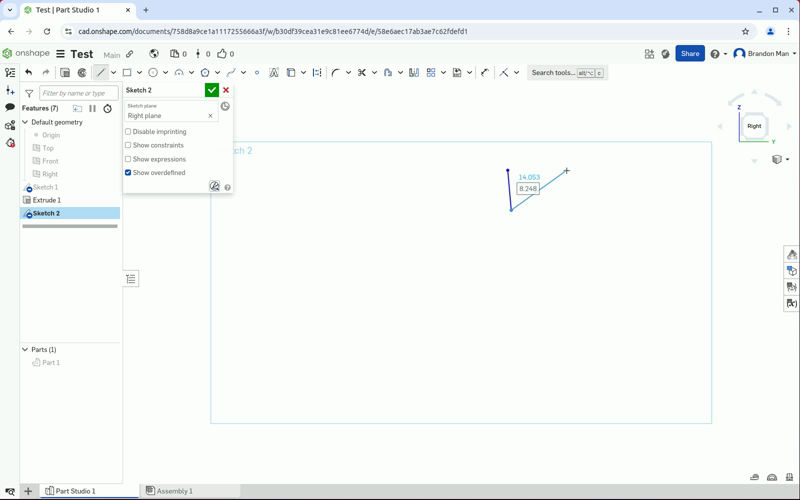
mouse_move(589, 170)
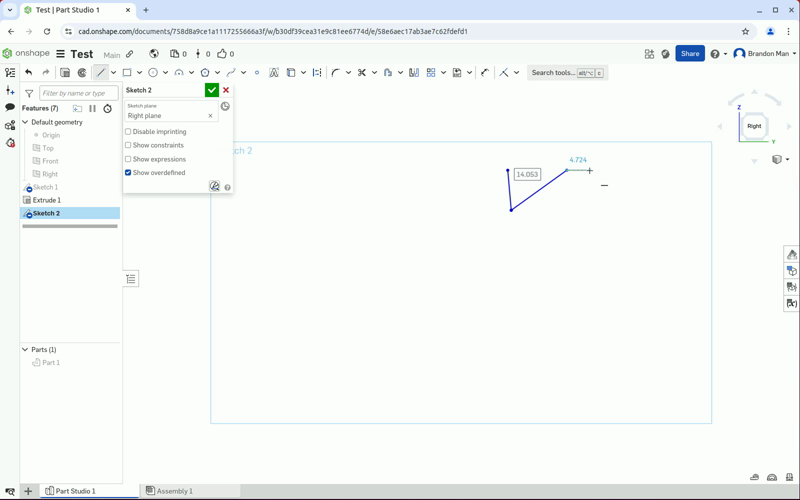
key_down(shift)
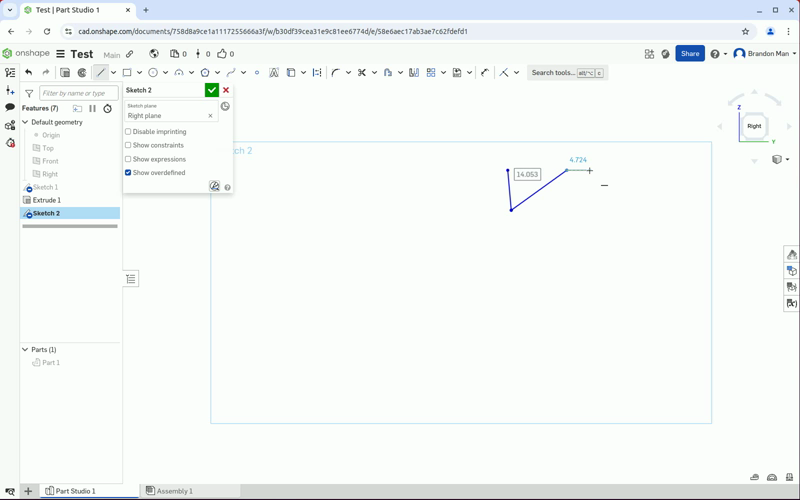
mouse_move(507, 170)
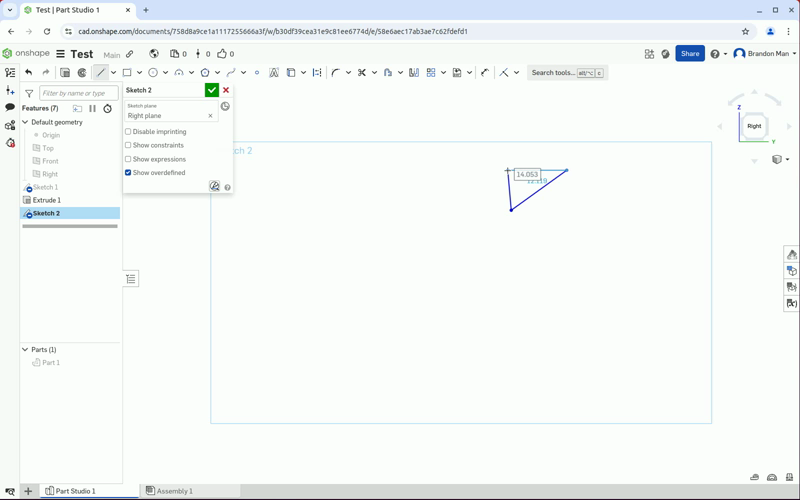
key_up(shift)
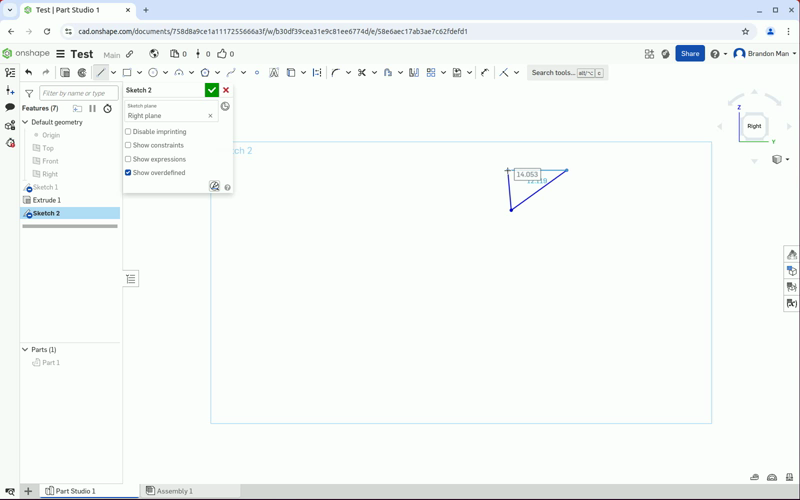
click(507, 170)
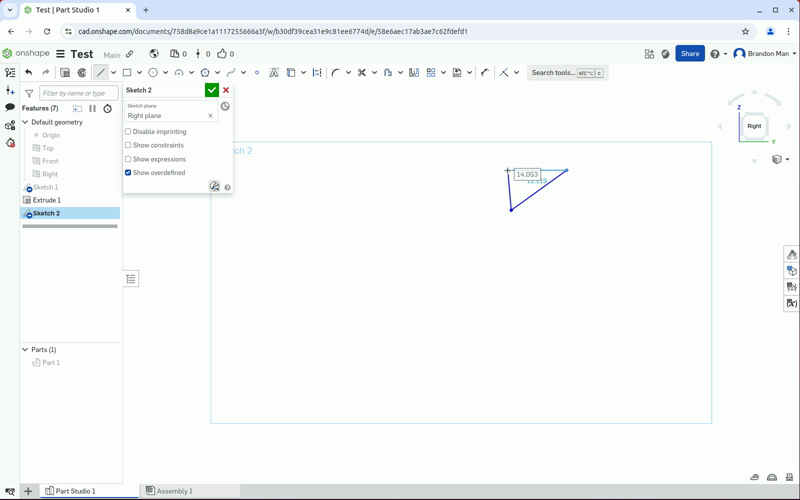
key(esc)
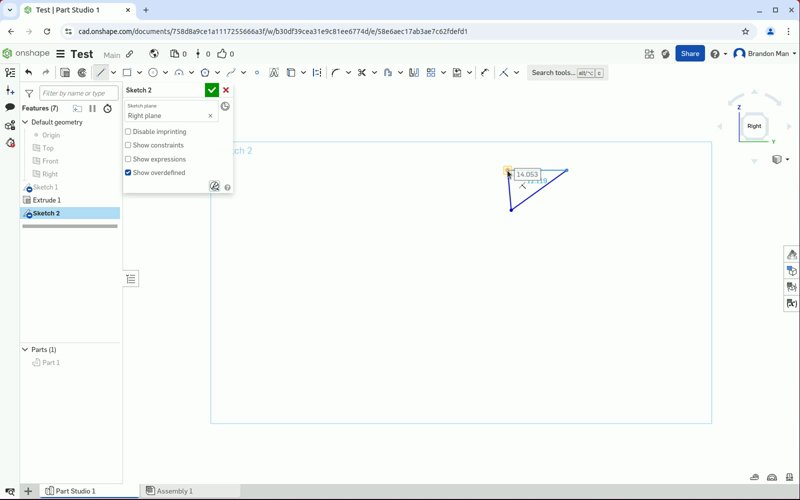
mouse_move(528, 173)
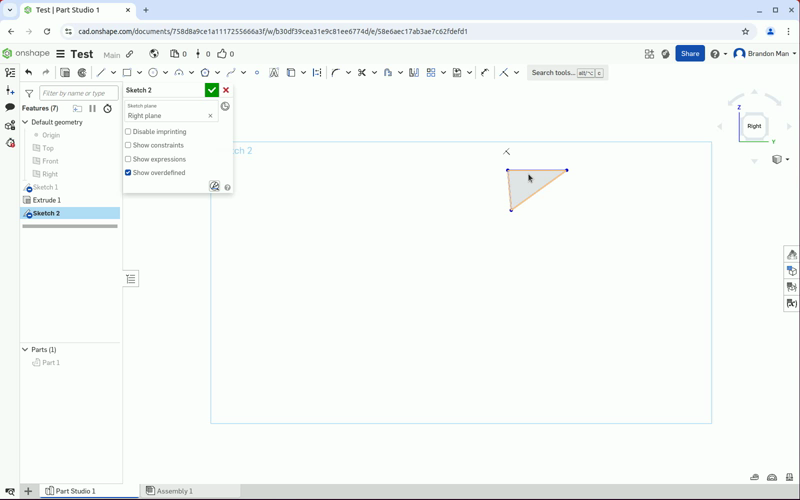
scroll(6)
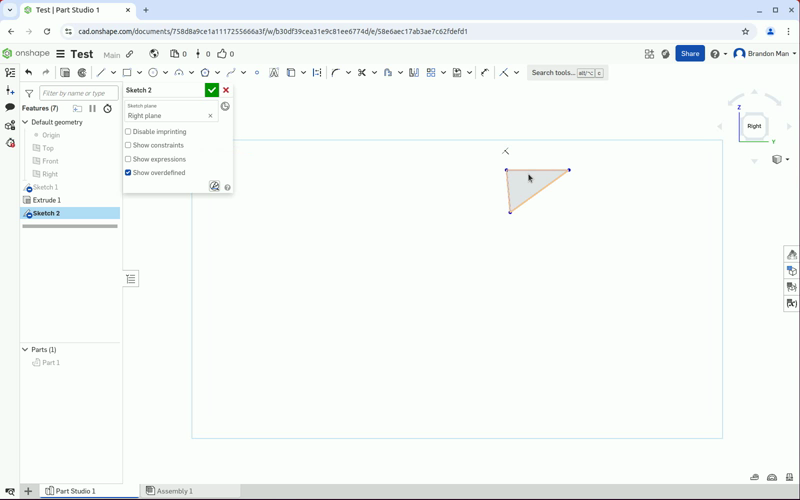
scroll(6)
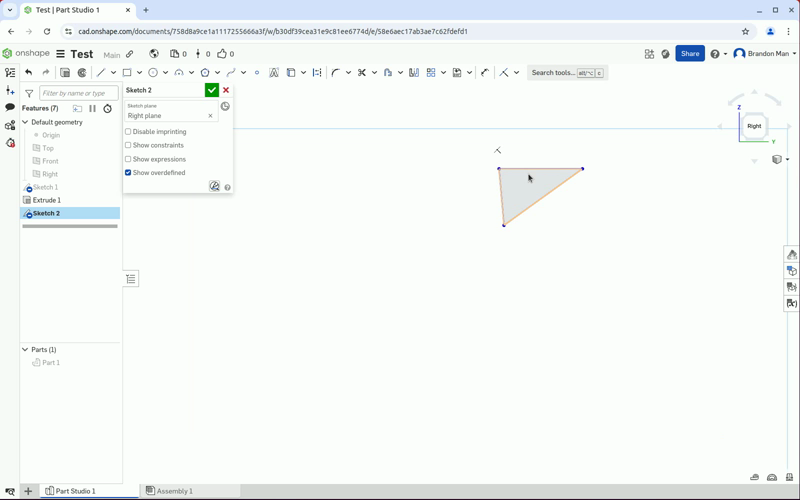
scroll(6)
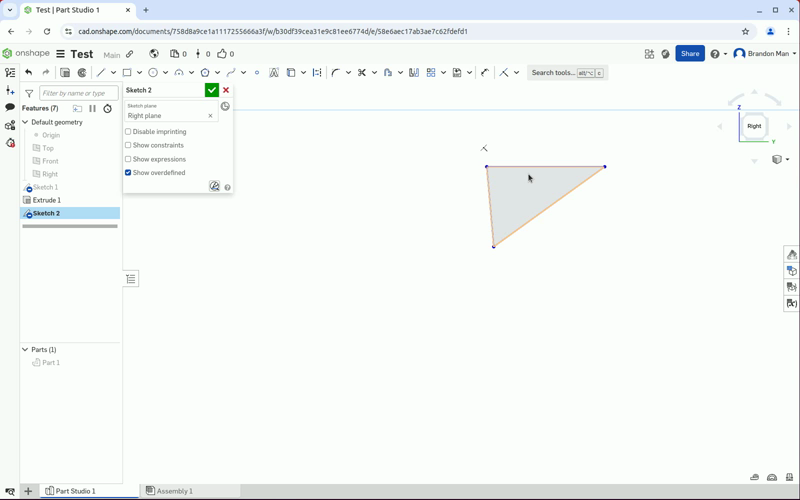
scroll(6)
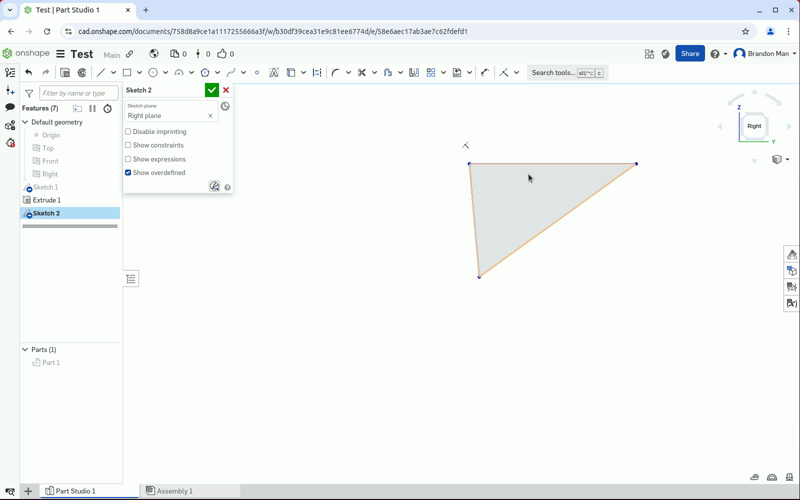
scroll(6)
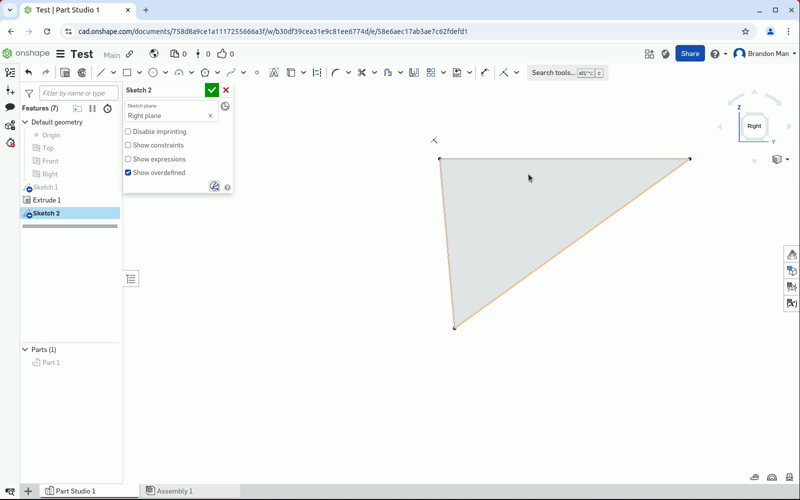
scroll(6)
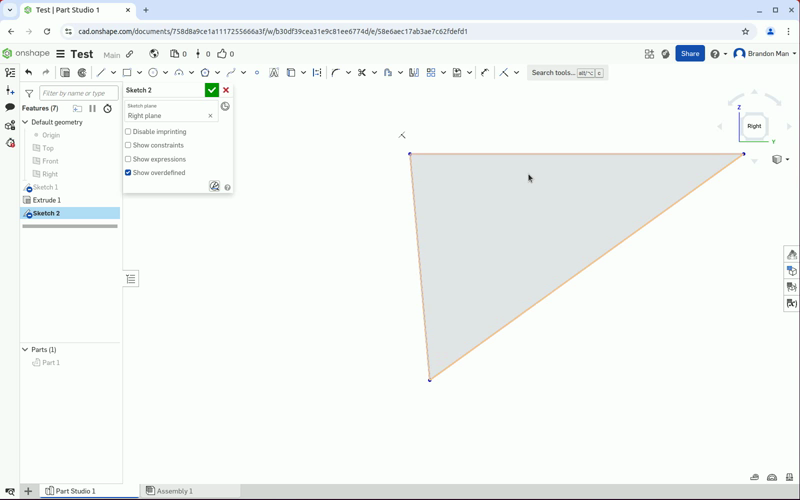
scroll(6)
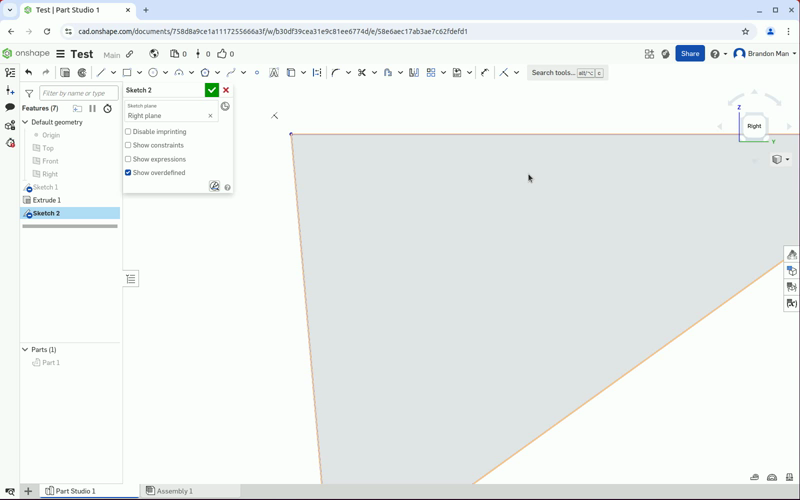
click(528, 173)
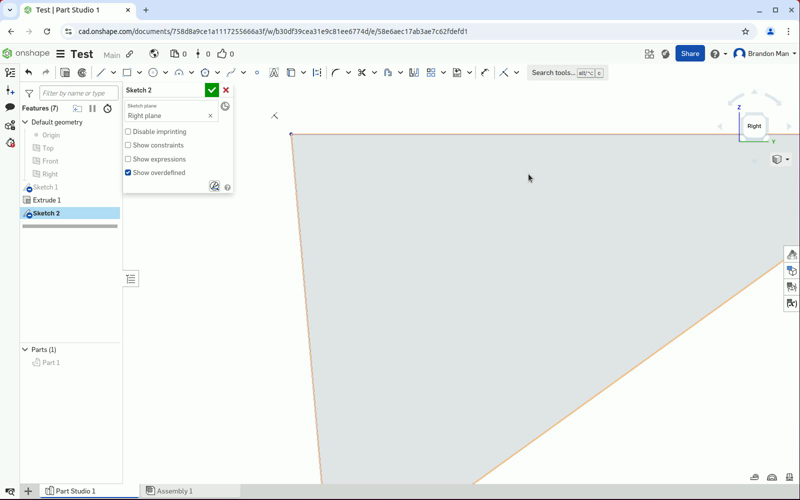
scroll(-6)
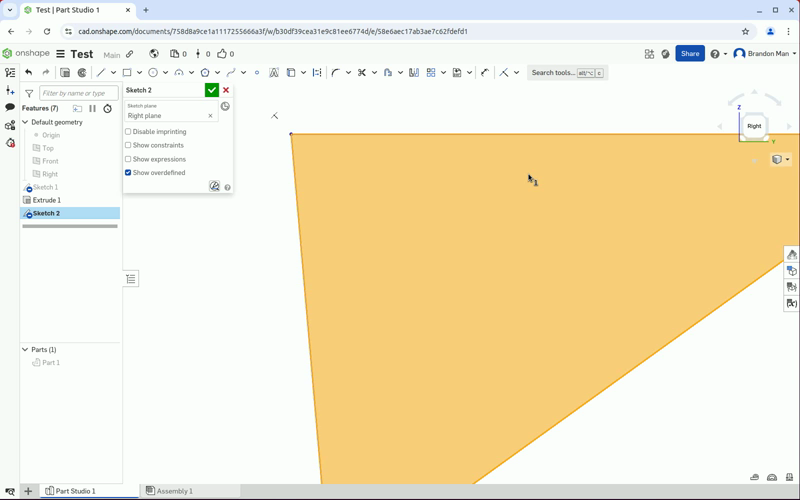
scroll(-6)
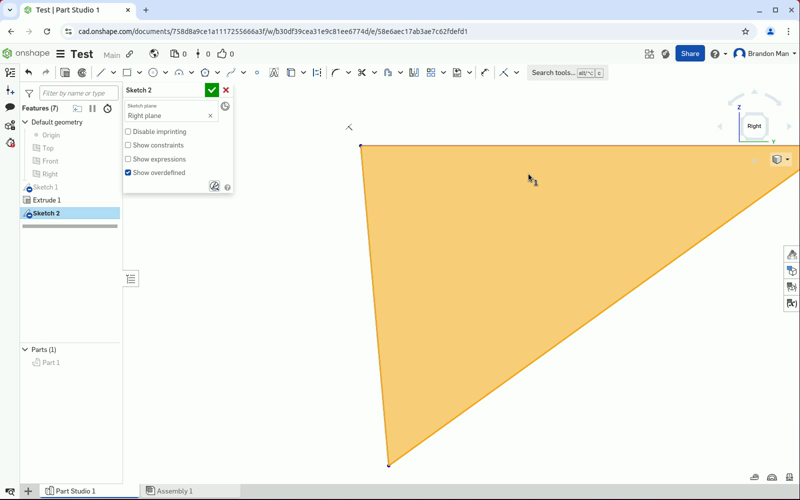
scroll(-6)
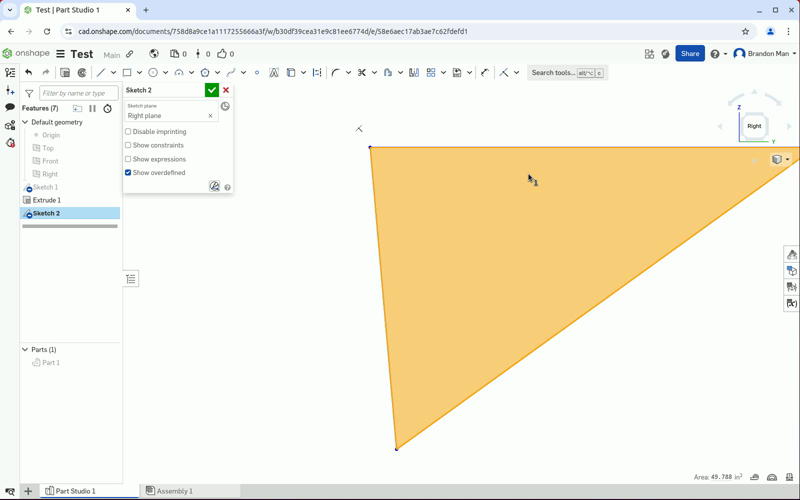
scroll(-6)
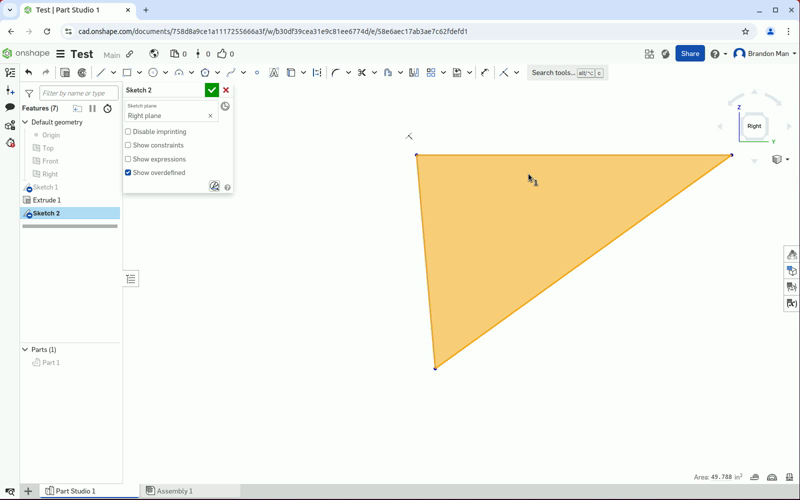
scroll(-6)
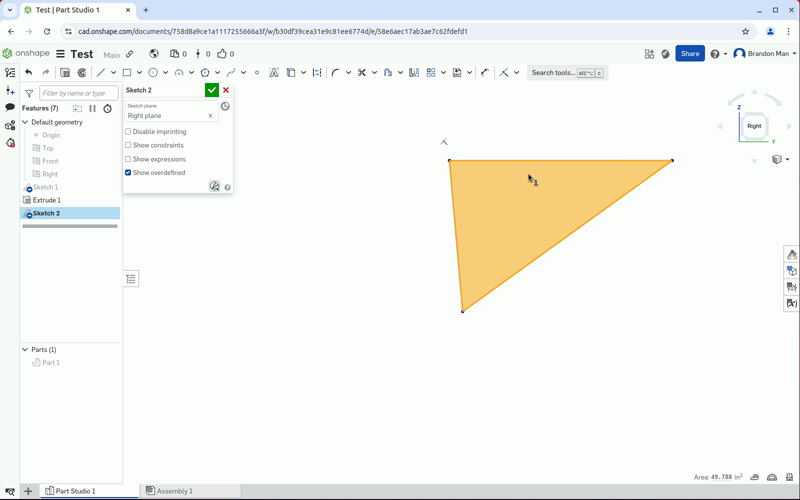
scroll(-6)
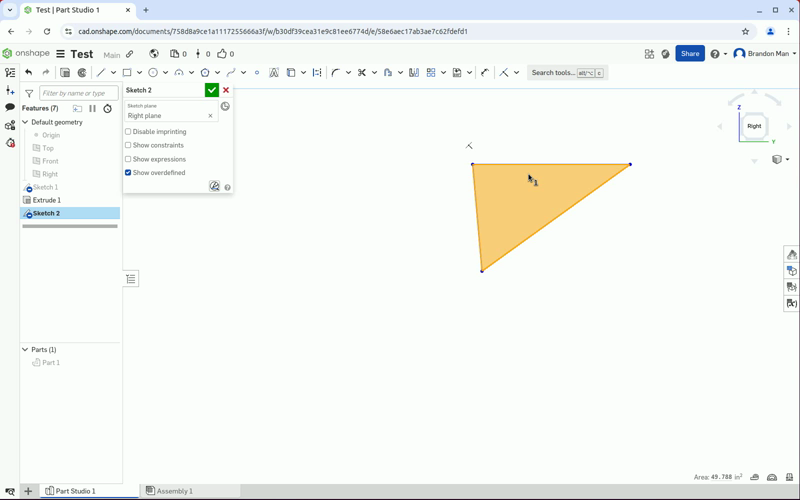
scroll(-6)
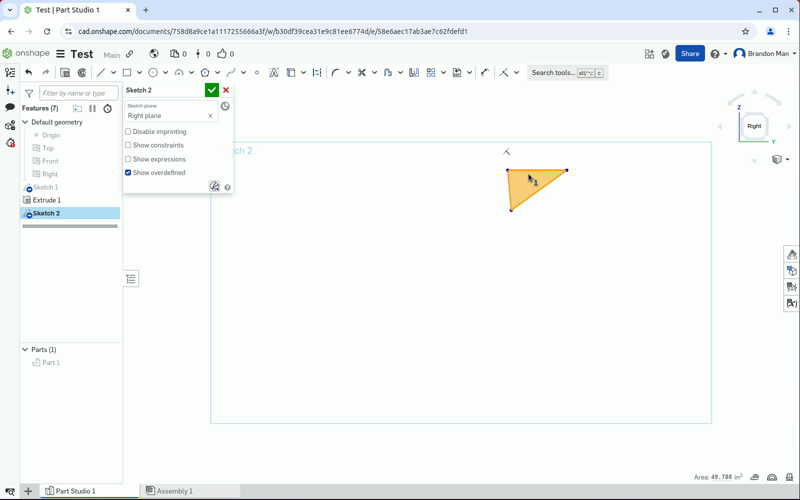
mouse_move(73, 352)
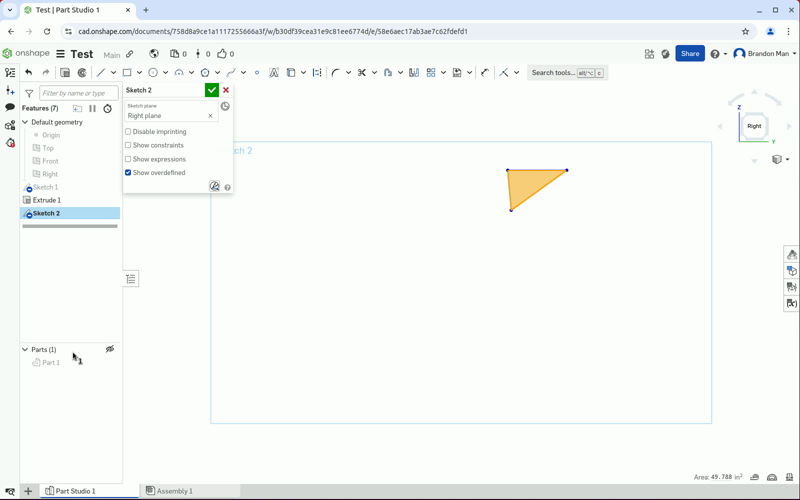
key(shift+y)
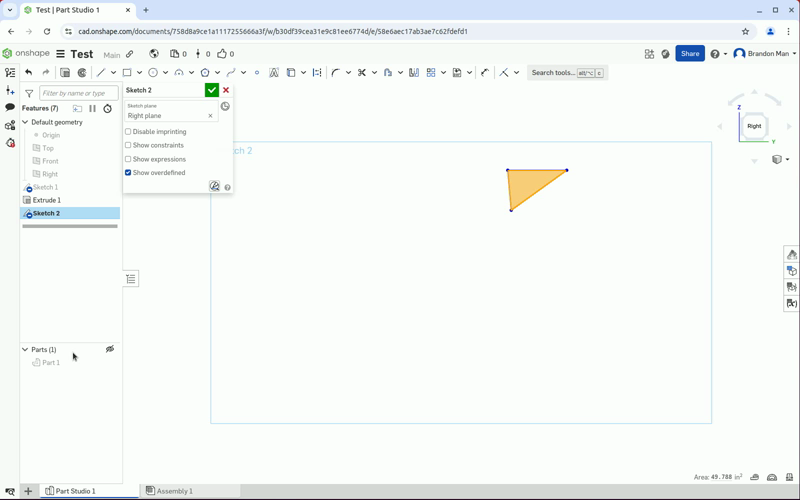
key(shift+e)
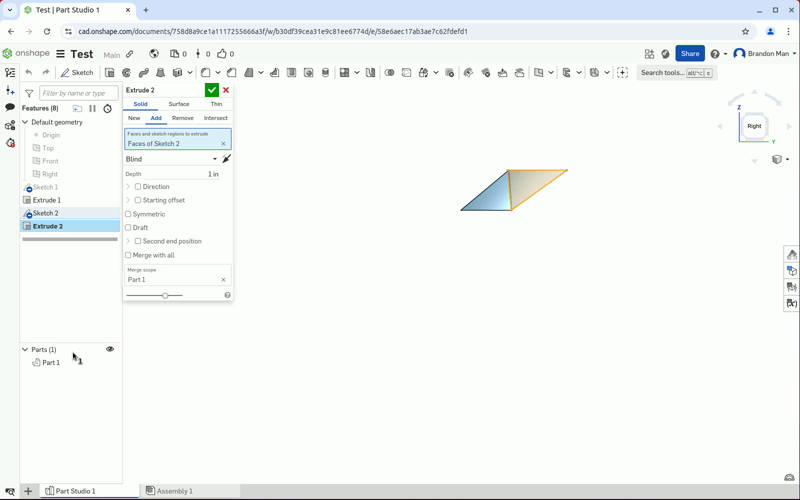
mouse_move(143, 106)
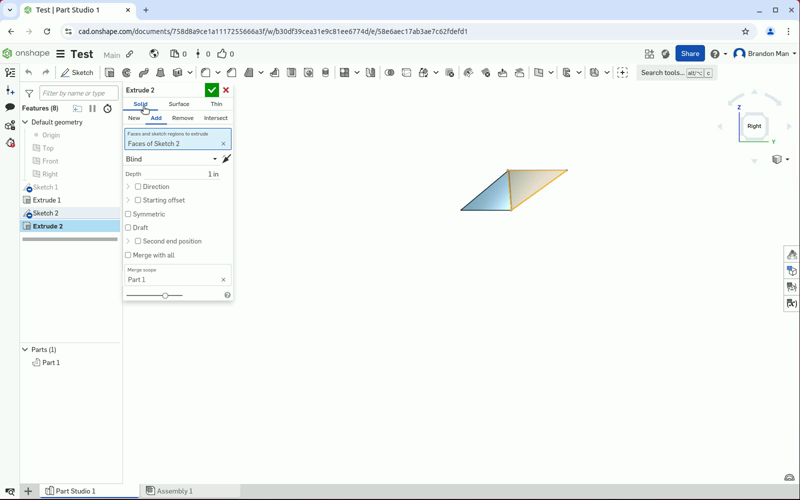
click(143, 106)
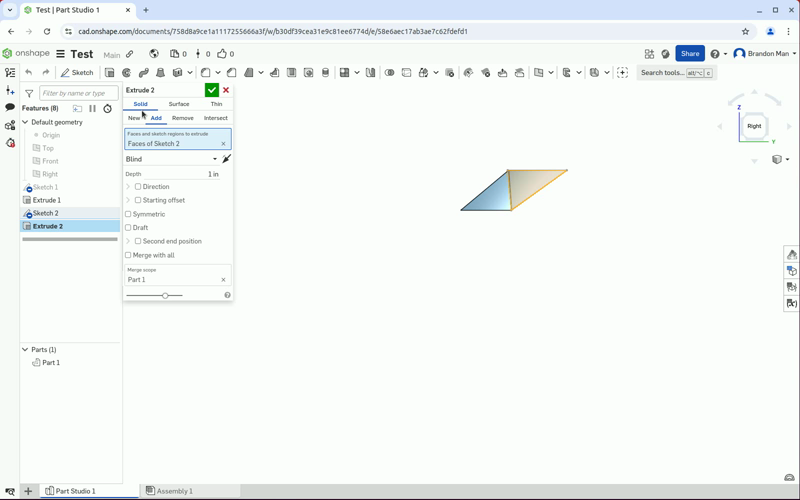
mouse_move(137, 120)
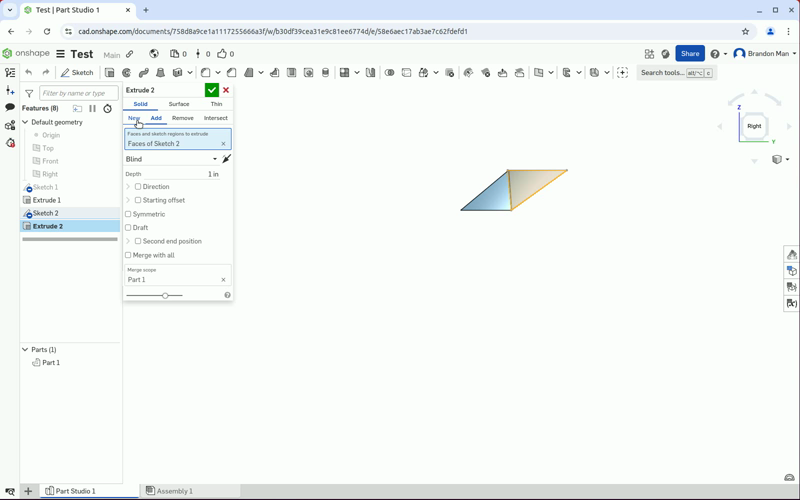
click(137, 120)
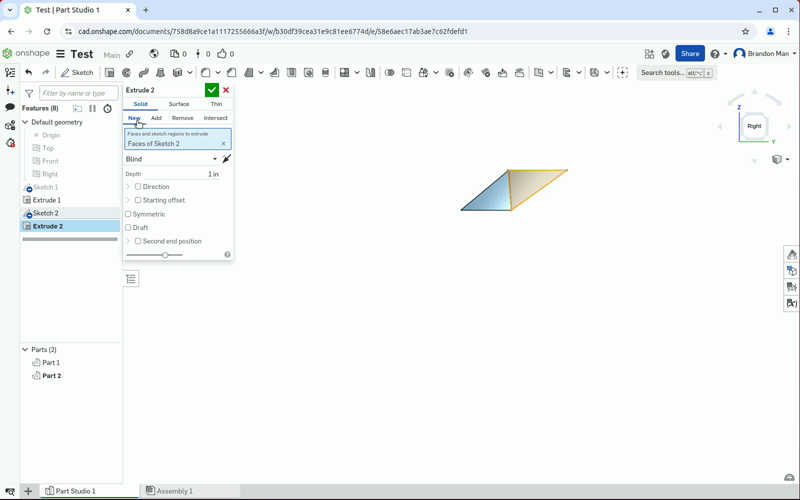
key(tab, 4)
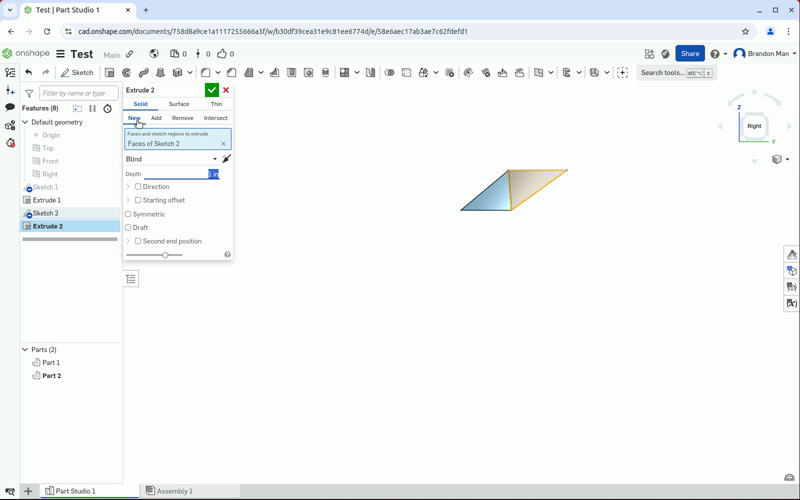
text(7.943)
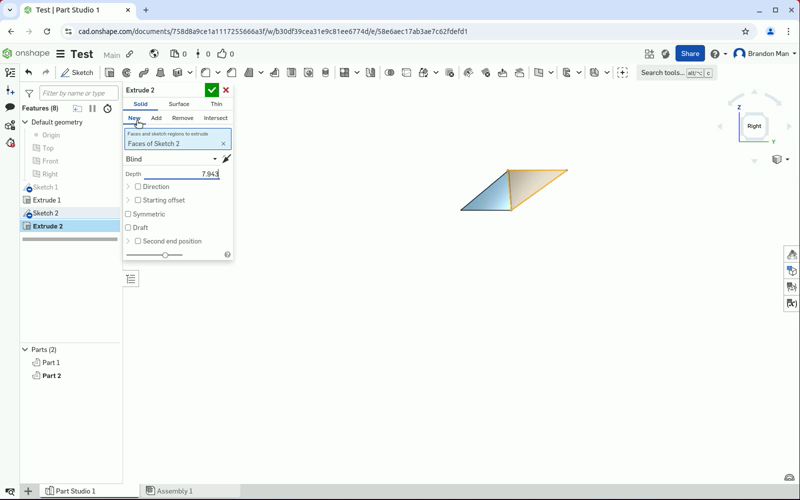
key(enter)
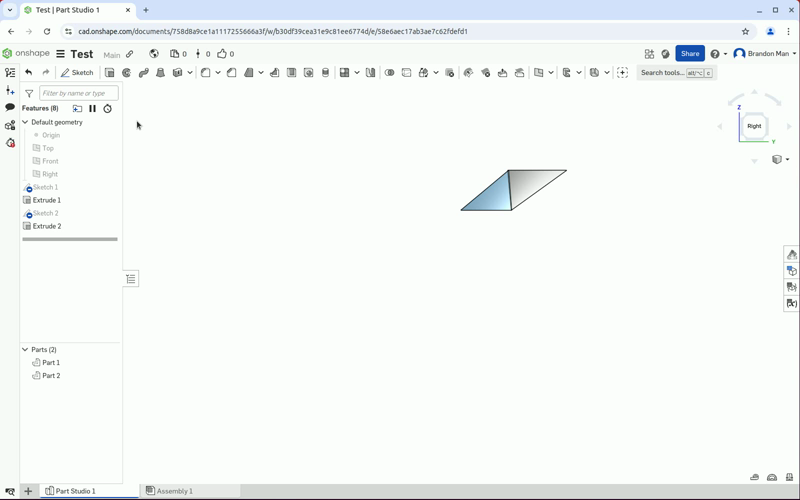
key(shift+h)
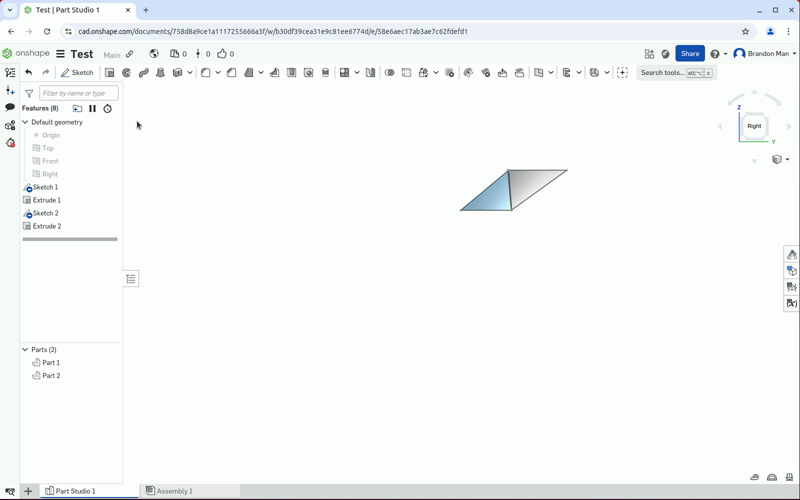
key(shift+h)
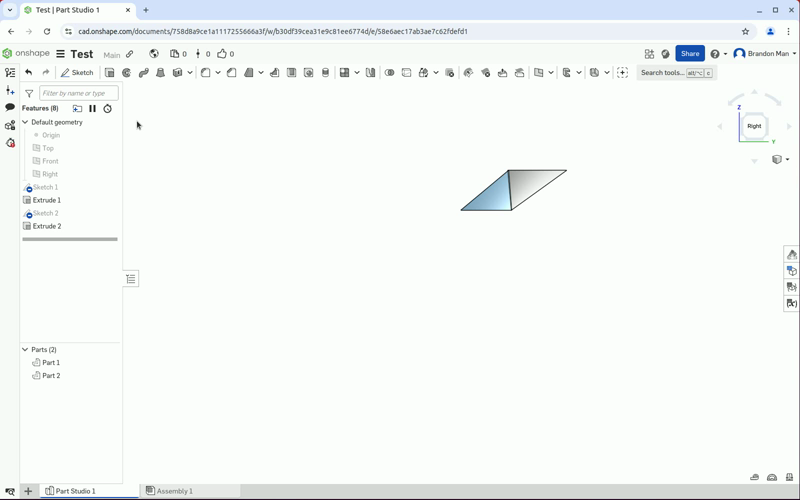
mouse_move(73, 189)
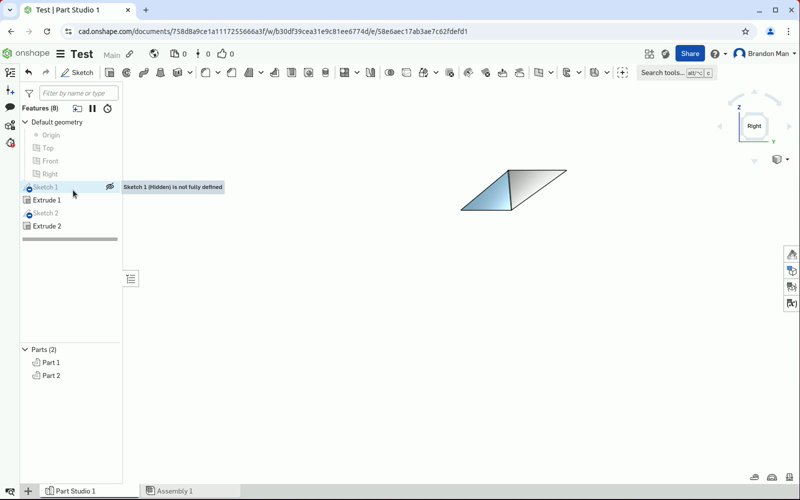
click(73, 189)
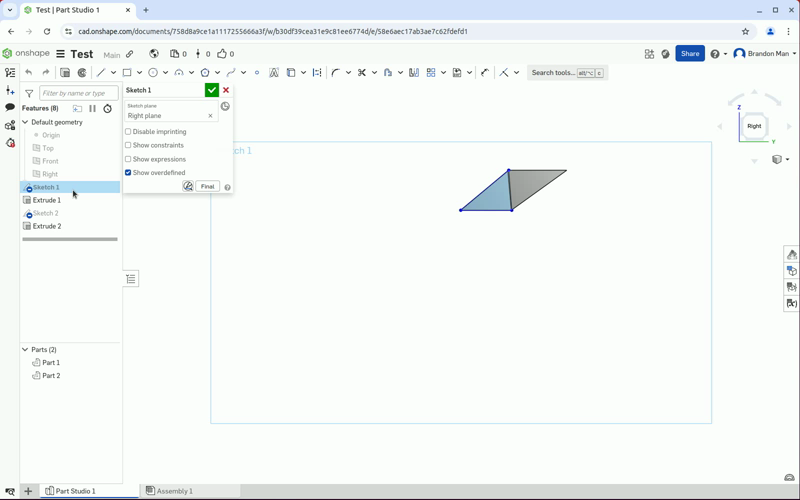
mouse_move(229, 92)
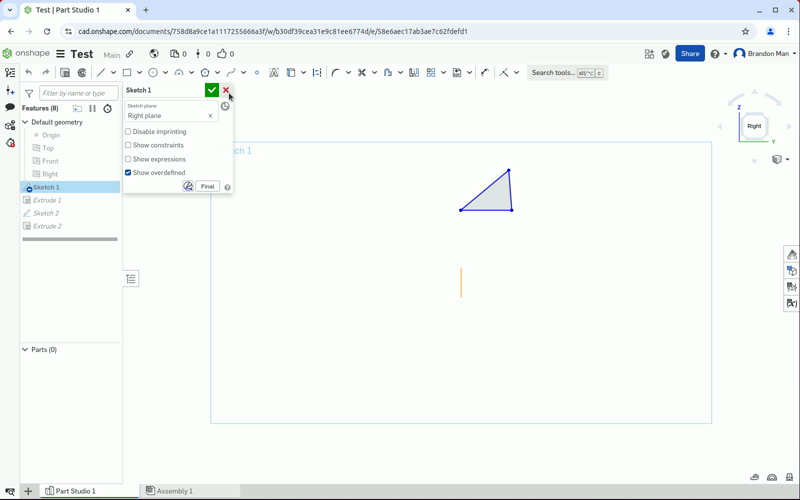
click(229, 92)
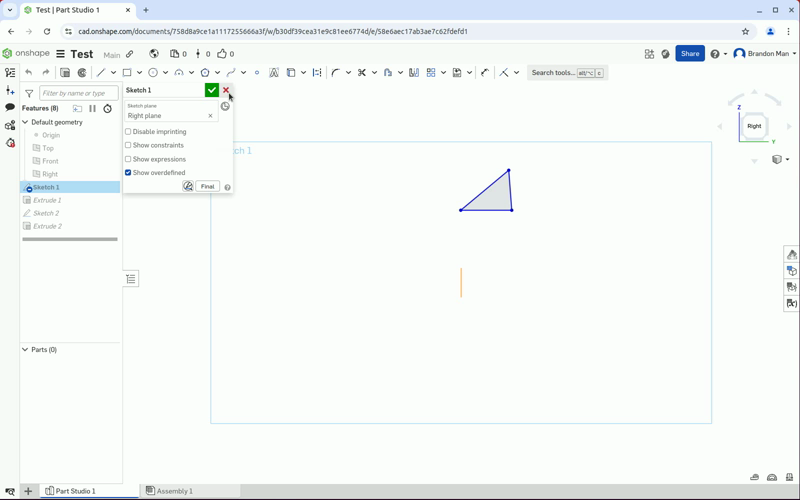
key(shift+s)
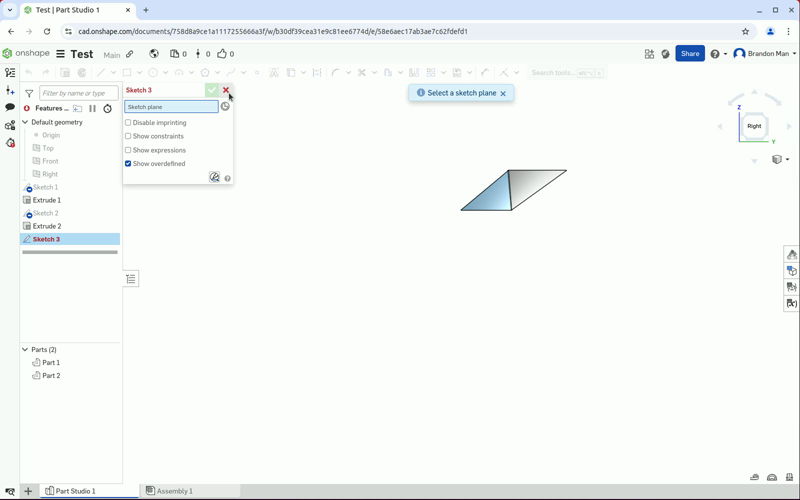
mouse_move(73, 176)
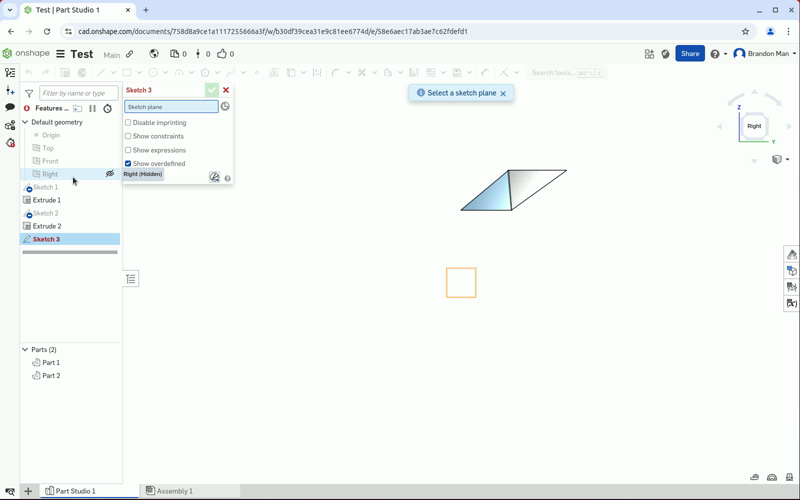
click(73, 176)
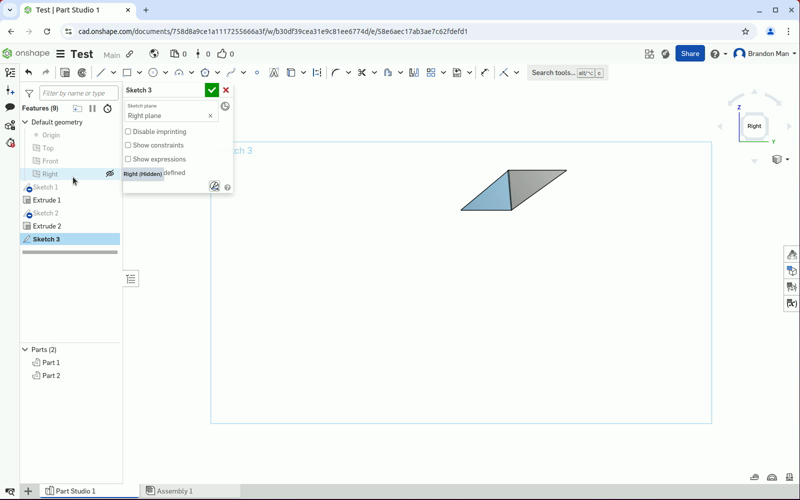
mouse_move(73, 352)
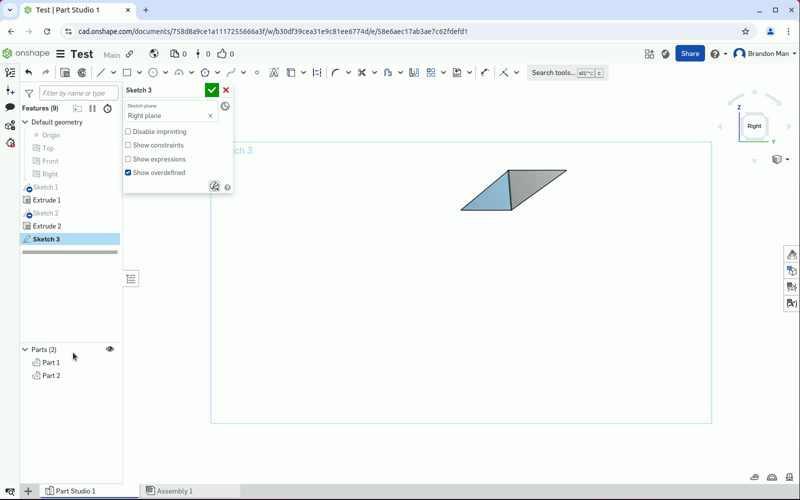
key(y)
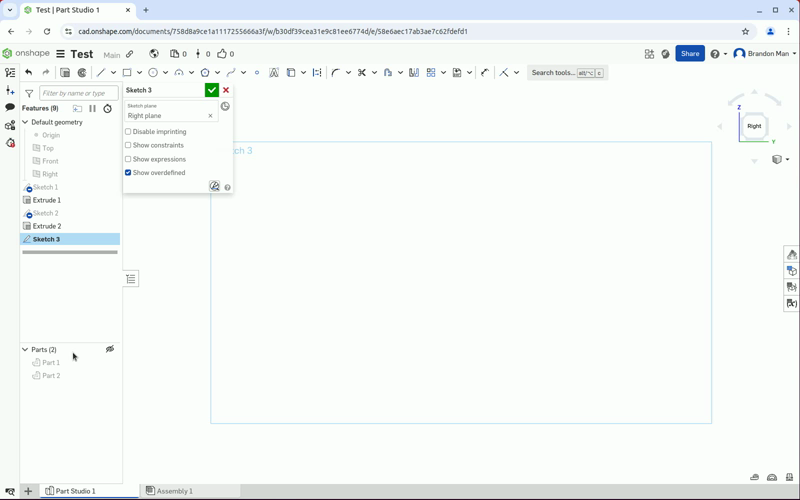
key(l)
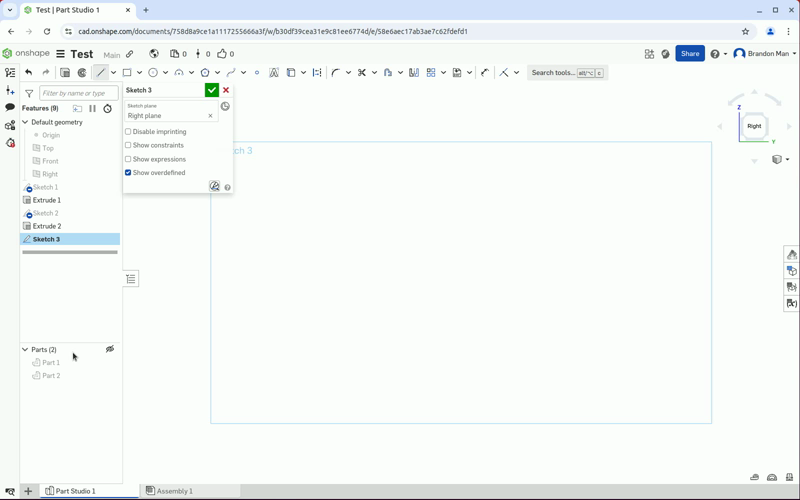
key_down(shift)
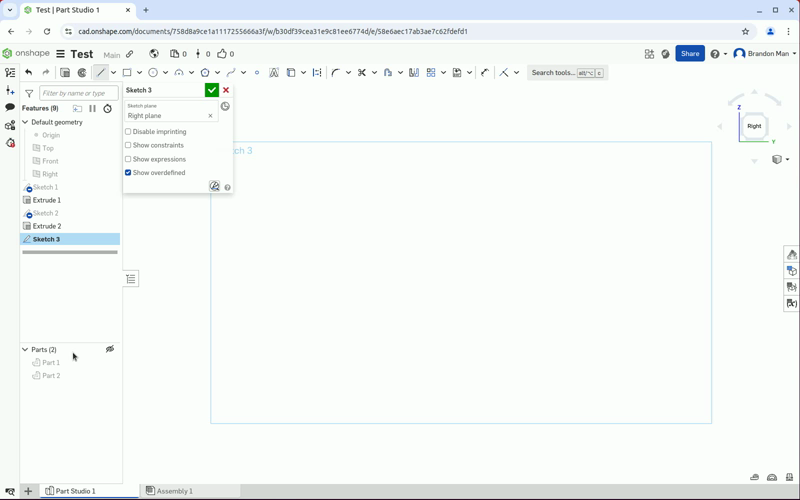
mouse_move(511, 282)
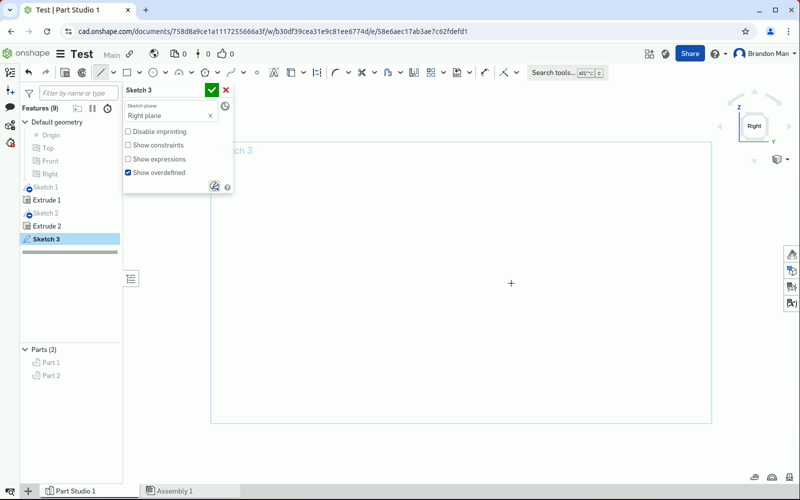
click(511, 282)
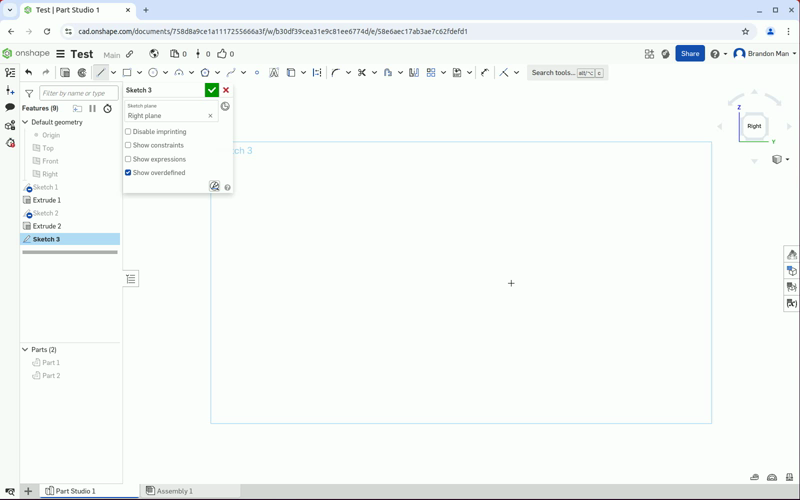
key_up(shift)
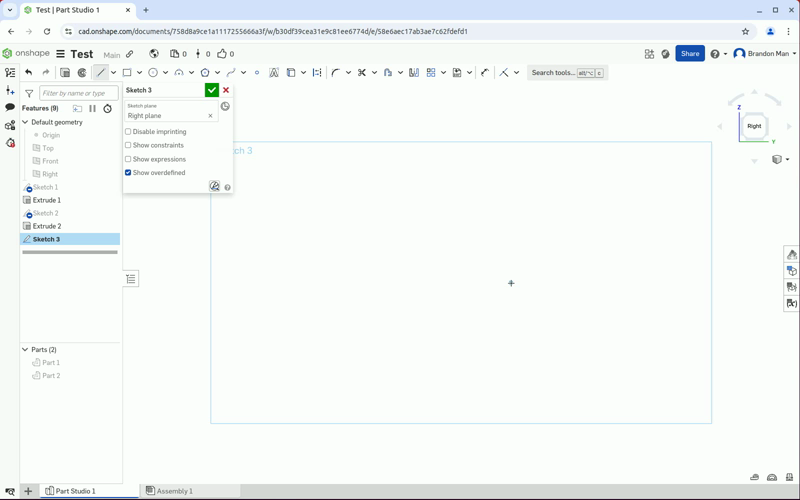
key_down(shift)
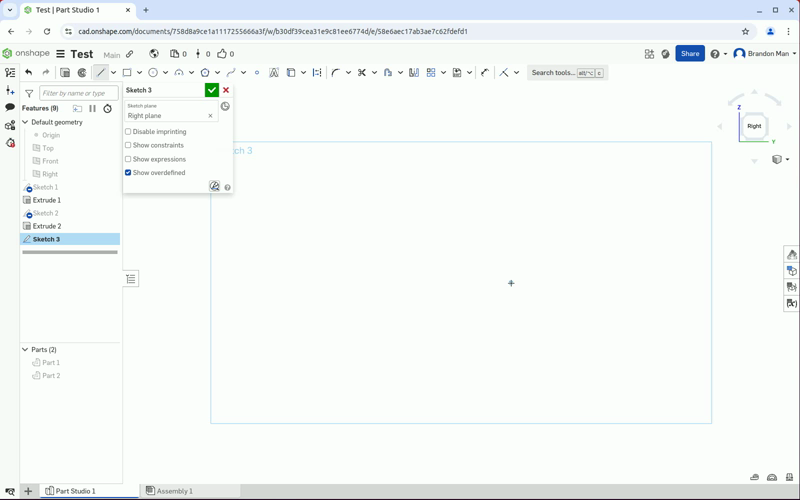
mouse_move(567, 170)
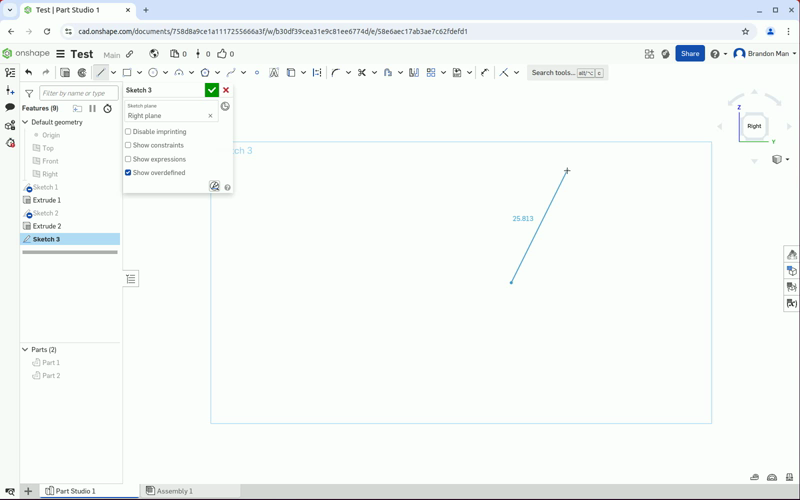
click(567, 170)
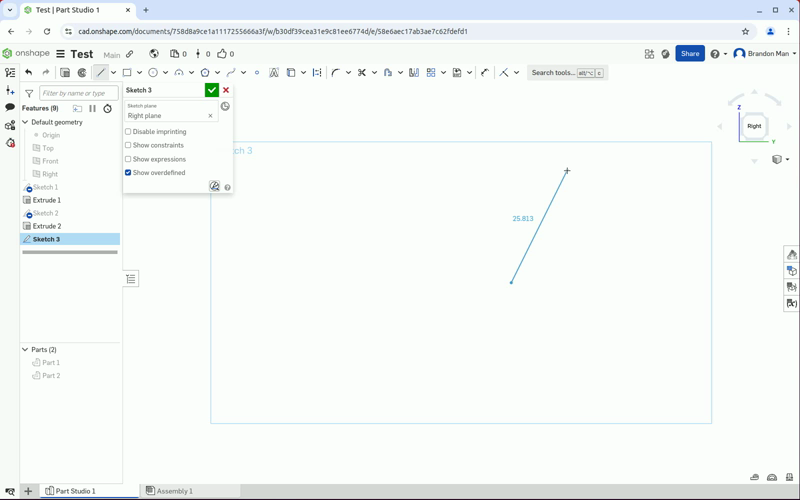
key_up(shift)
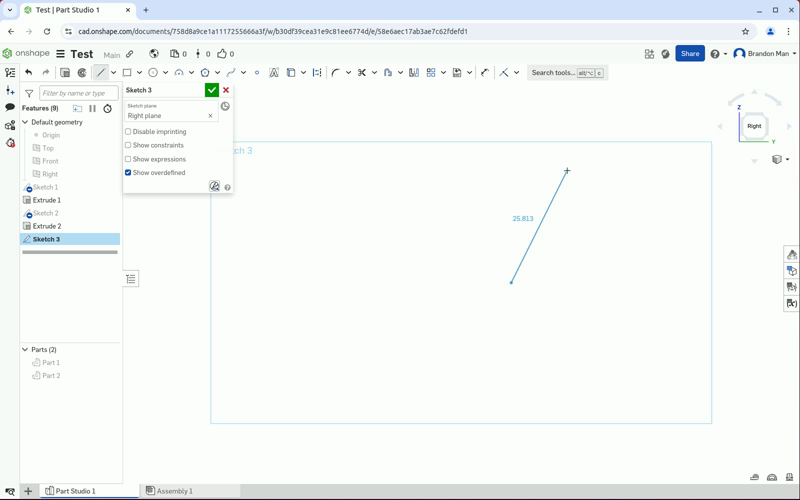
key_down(shift)
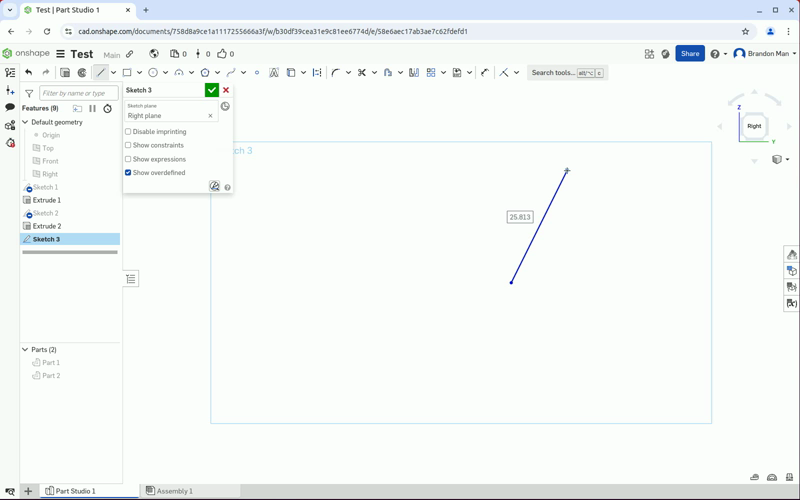
mouse_move(511, 210)
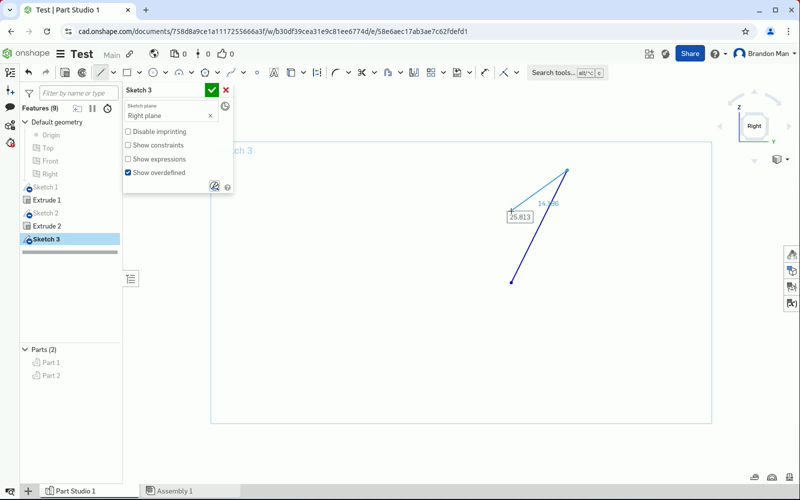
click(511, 210)
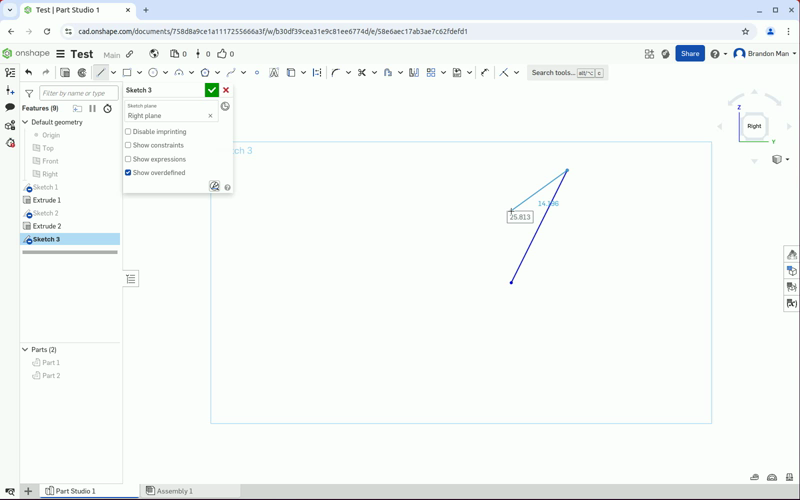
key_up(shift)
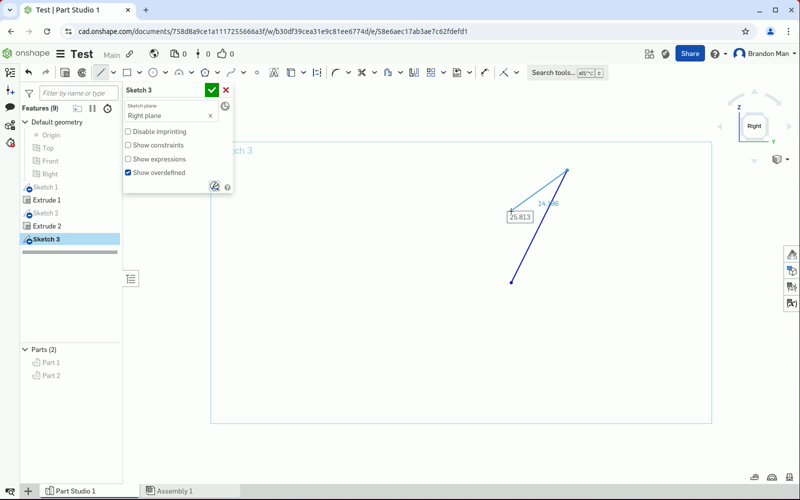
key_down(shift)
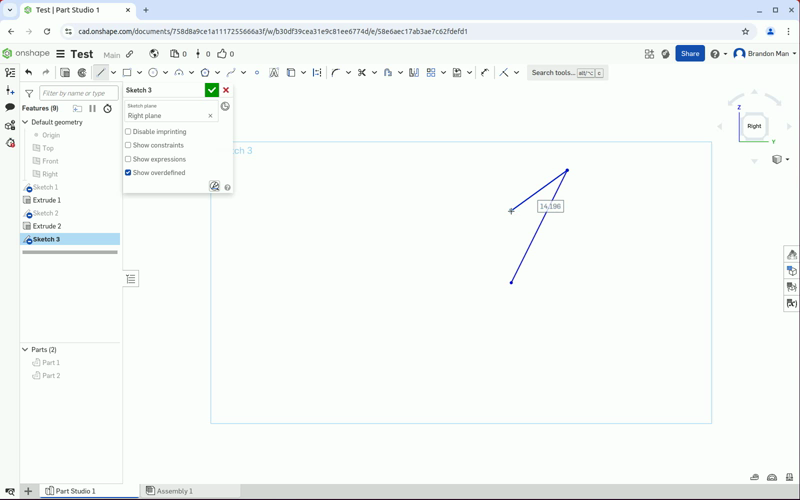
mouse_move(511, 282)
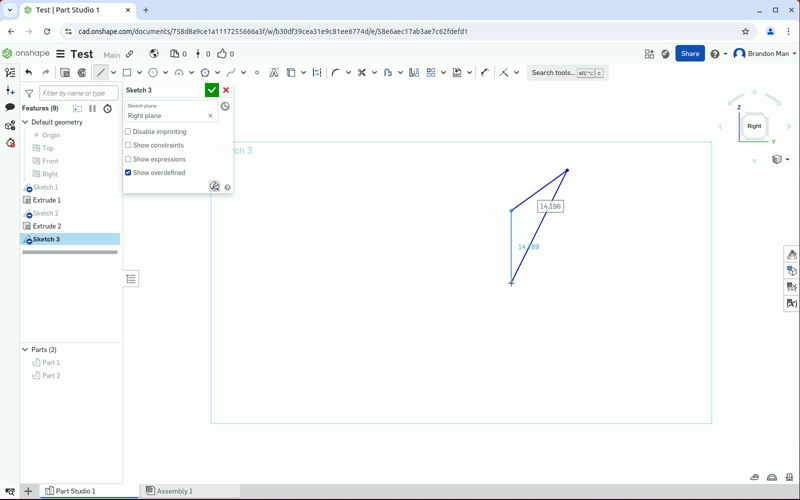
key_up(shift)
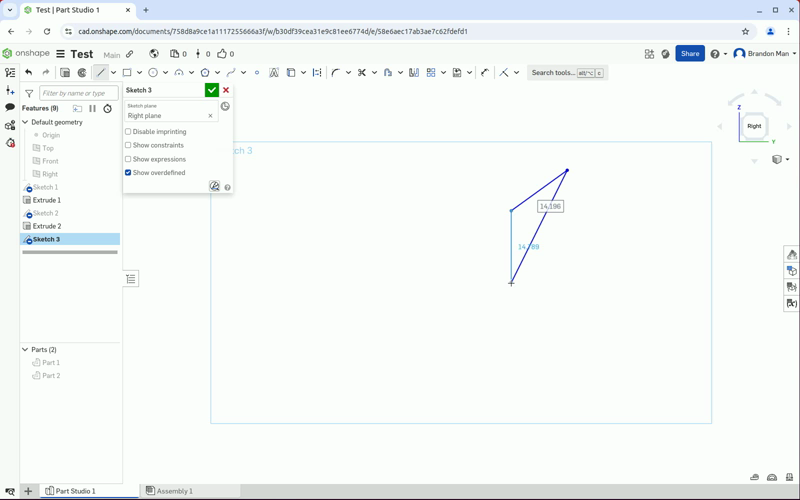
click(511, 282)
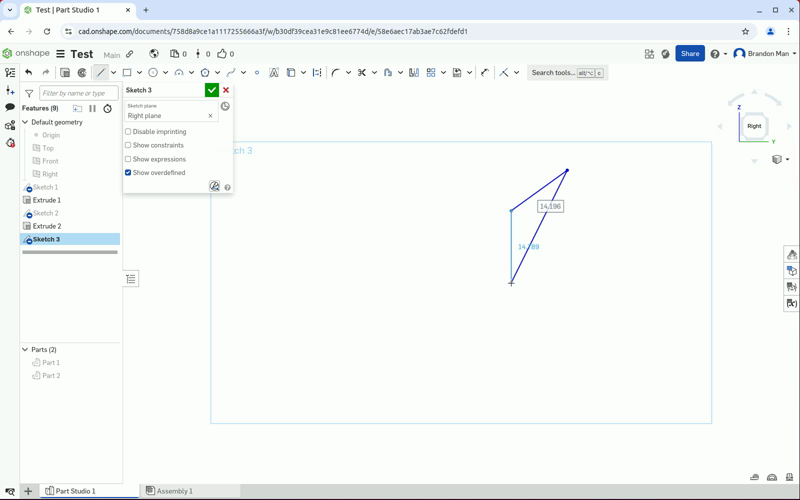
key(esc)
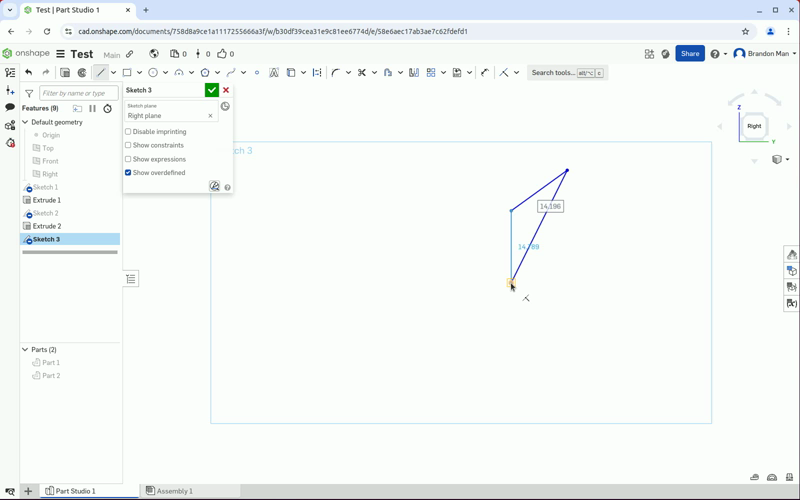
mouse_move(513, 210)
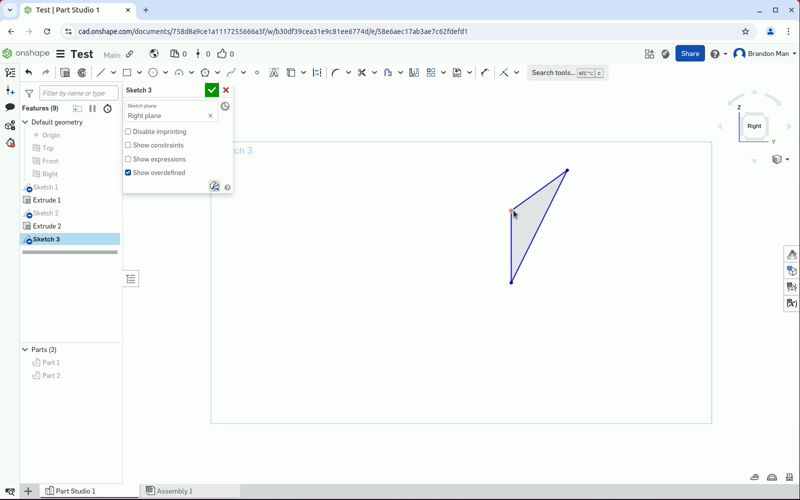
click(513, 210)
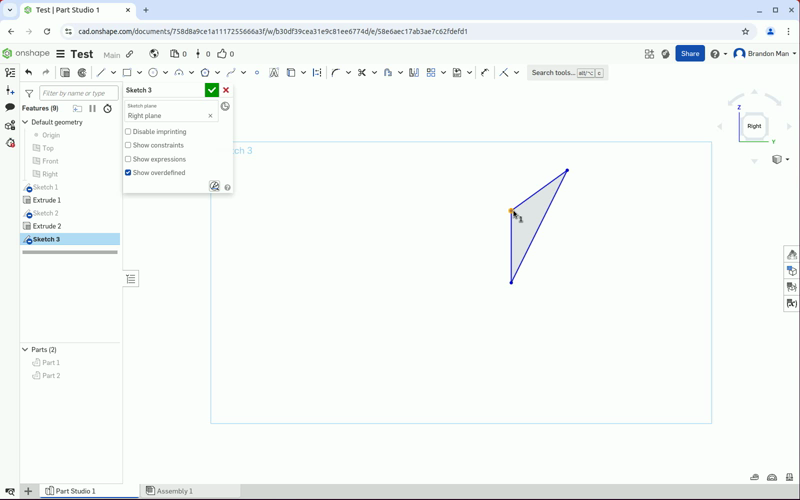
mouse_move(73, 352)
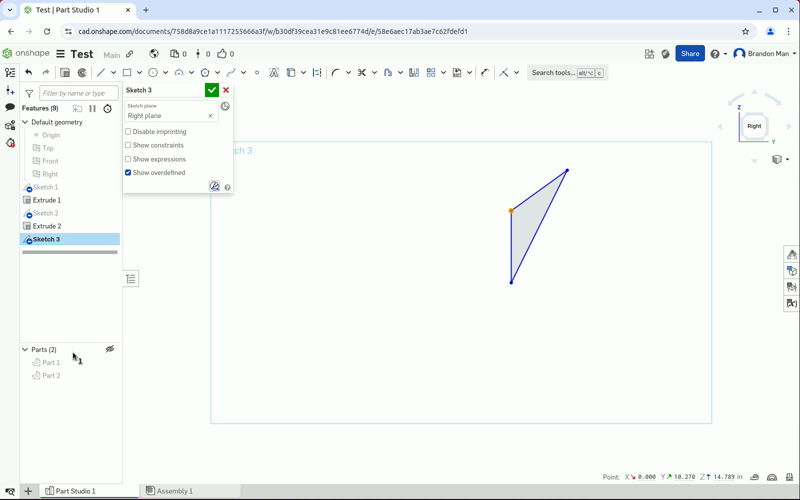
key(shift+y)
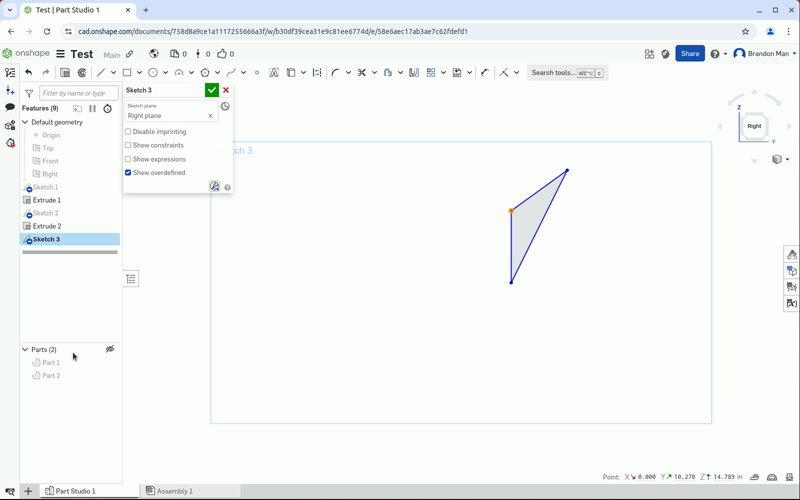
key(shift+e)
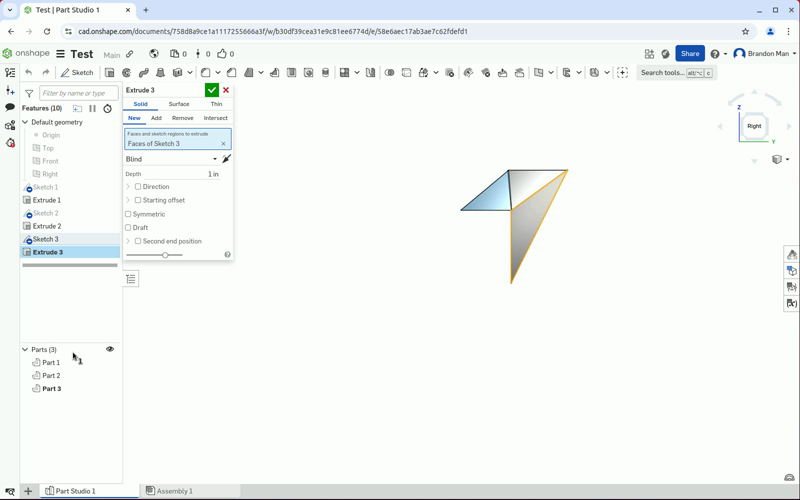
mouse_move(143, 106)
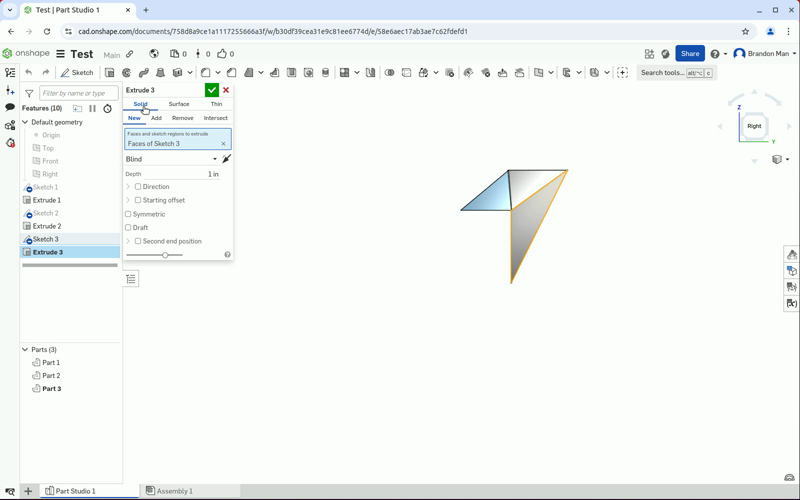
click(143, 106)
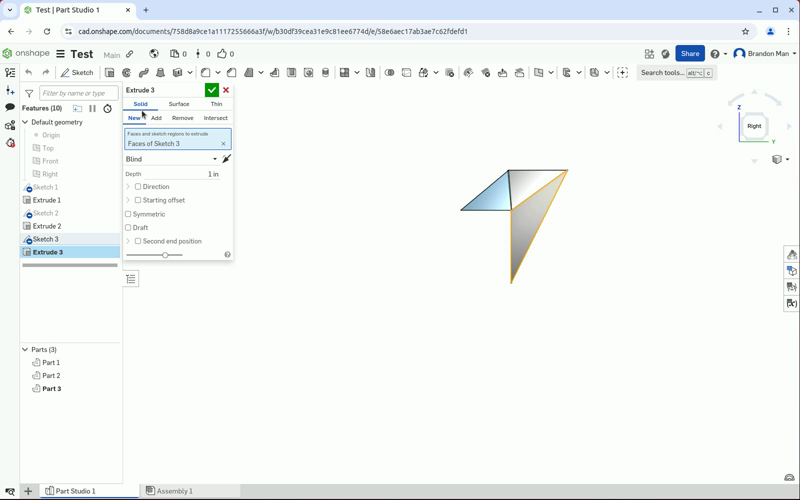
mouse_move(137, 120)
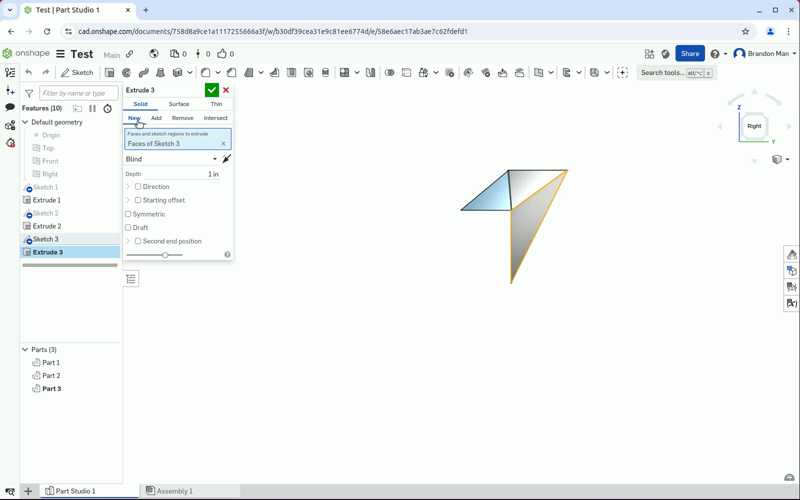
click(137, 120)
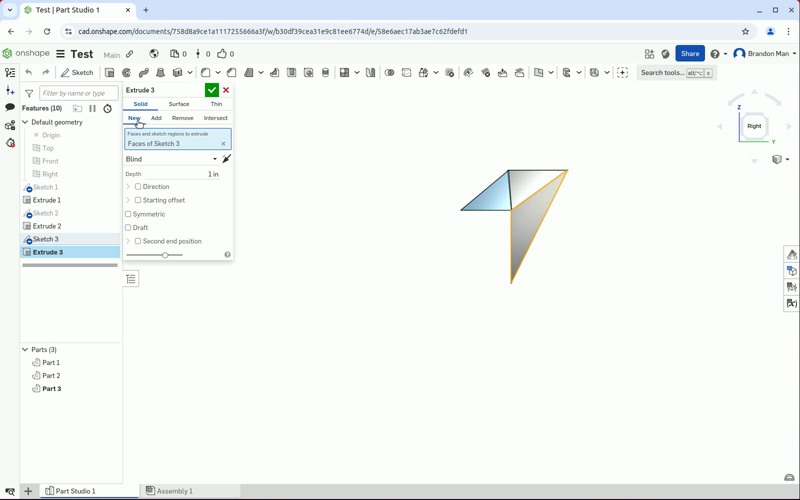
key(tab, 4)
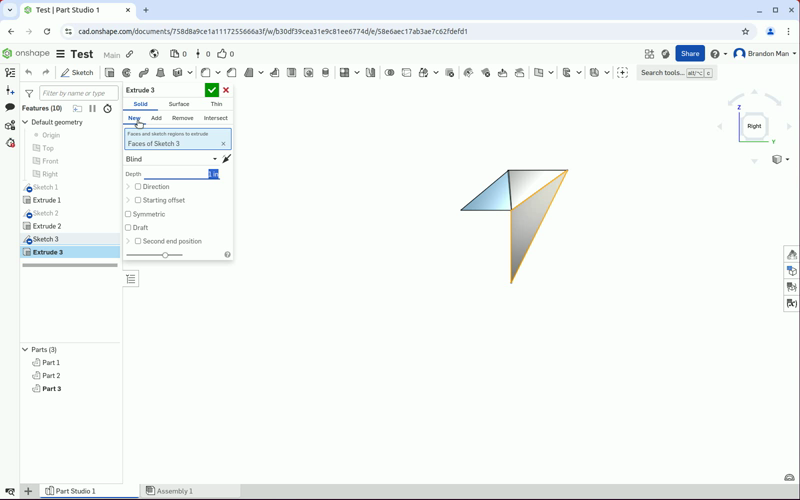
text(7.943)
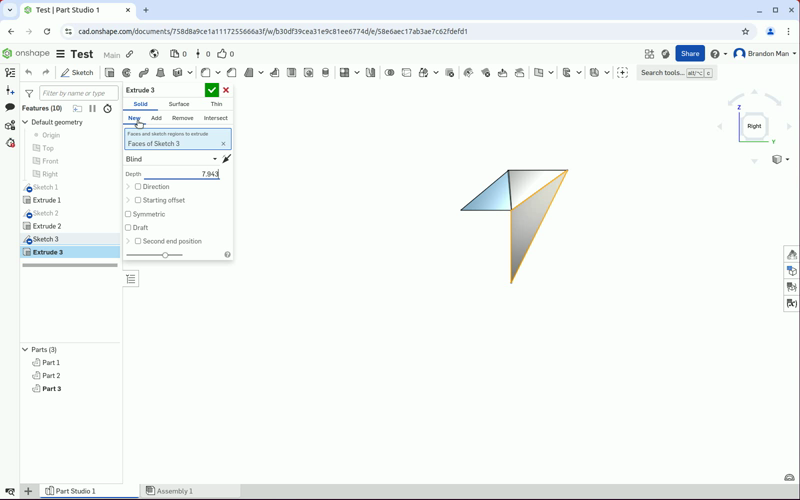
key(enter)
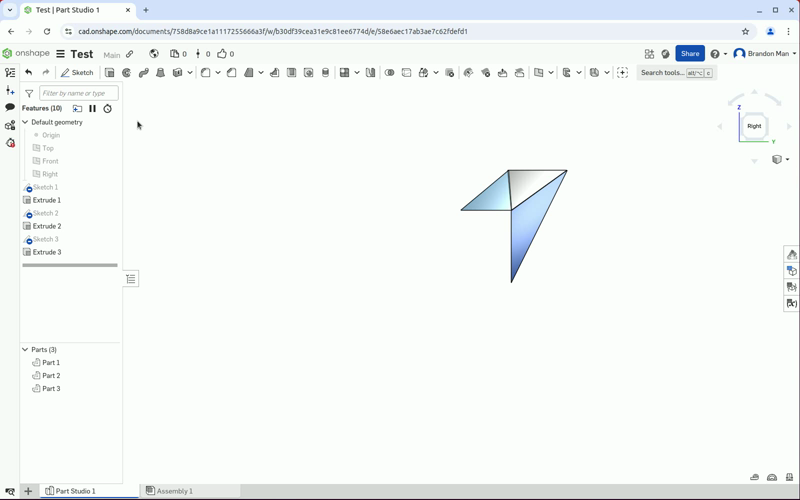
key(shift+h)
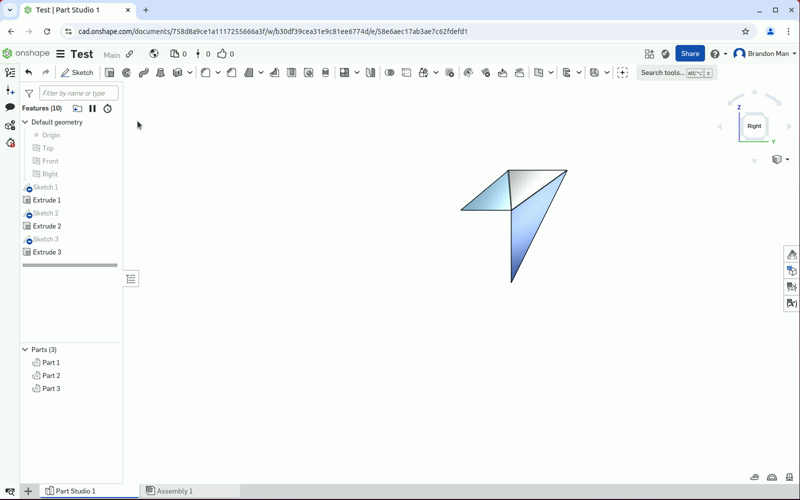
key(shift+h)
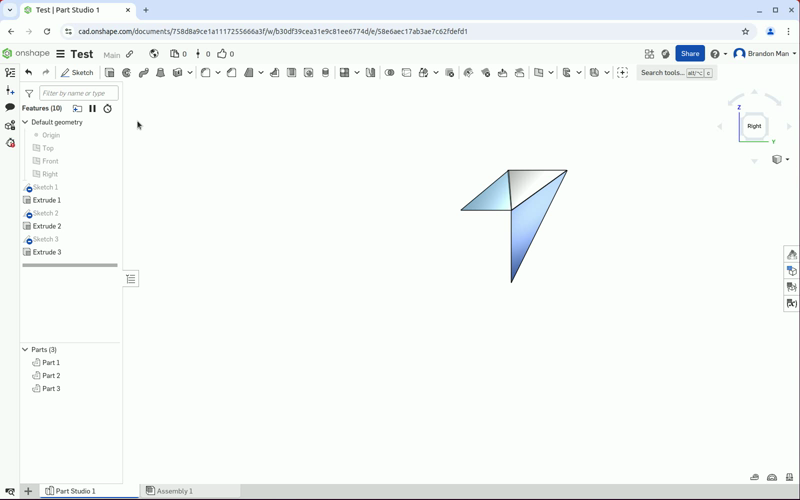
mouse_move(73, 189)
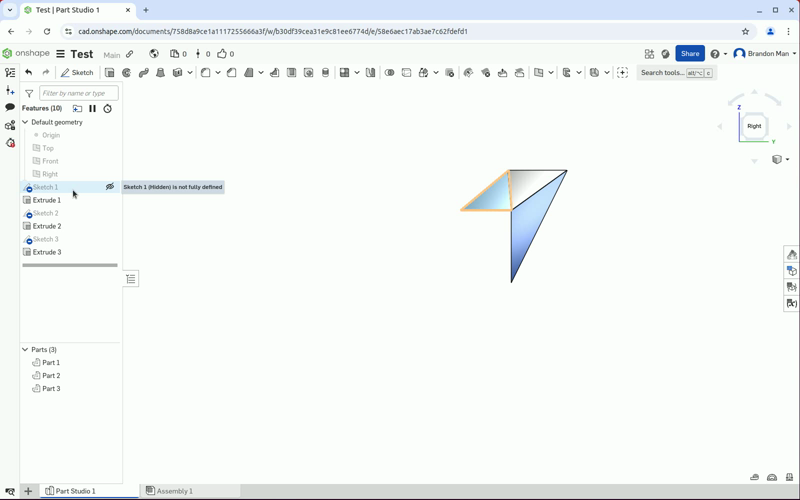
click(73, 189)
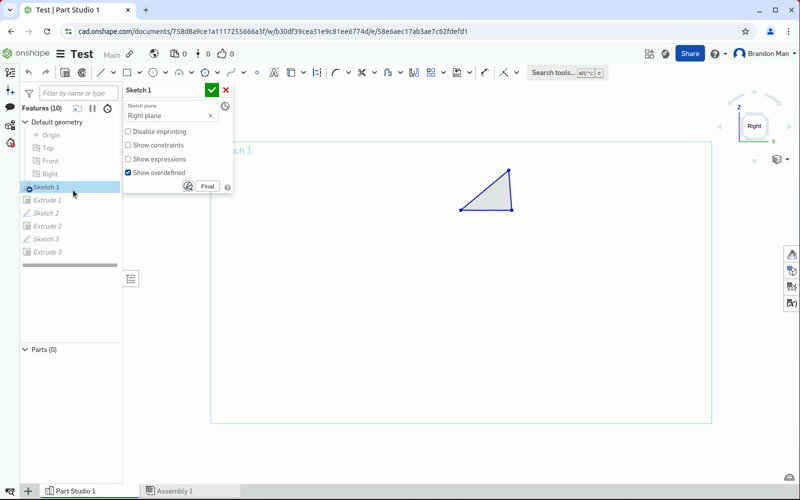
mouse_move(229, 92)
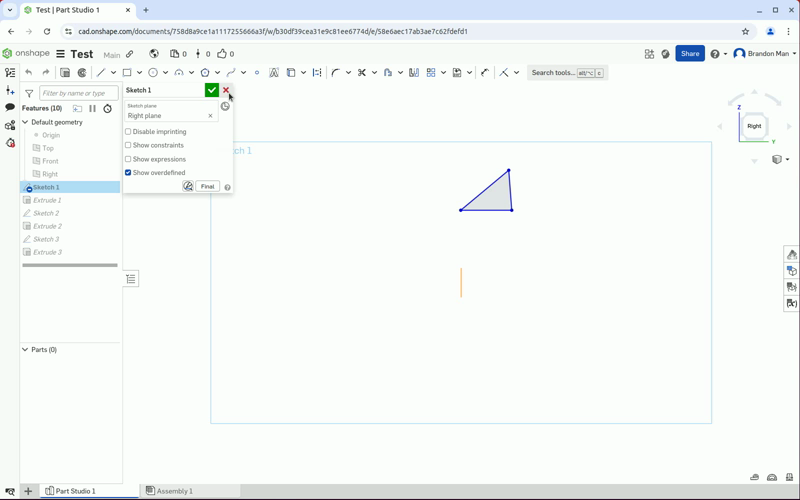
click(229, 92)
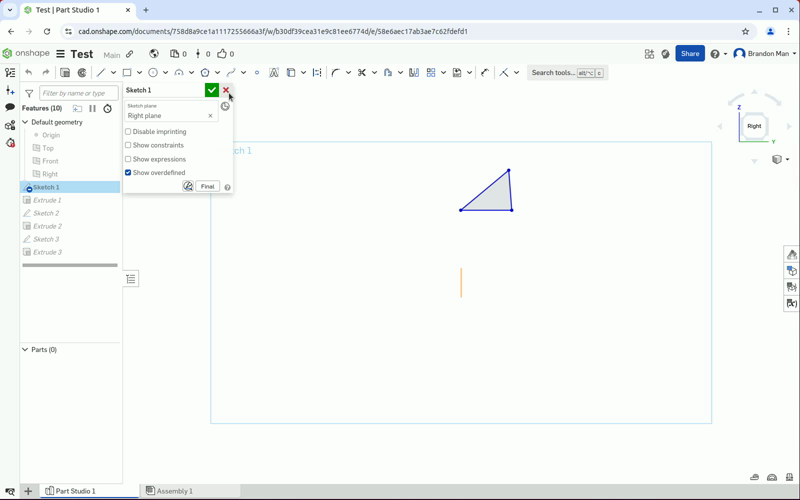
key(shift+s)
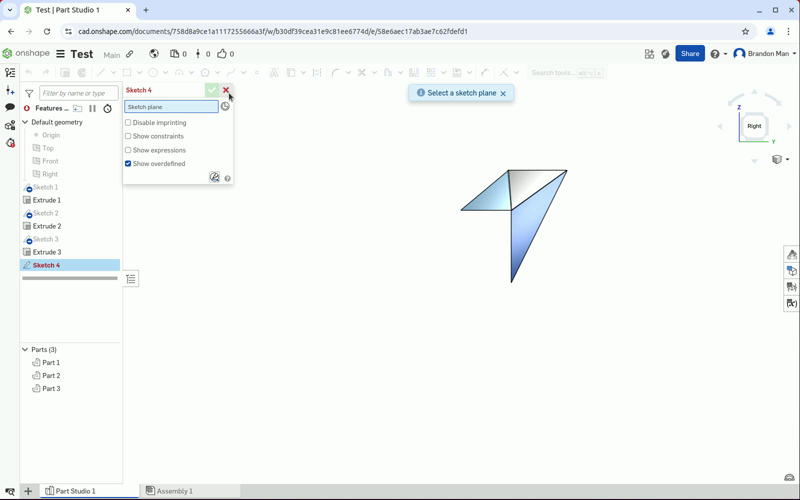
mouse_move(73, 176)
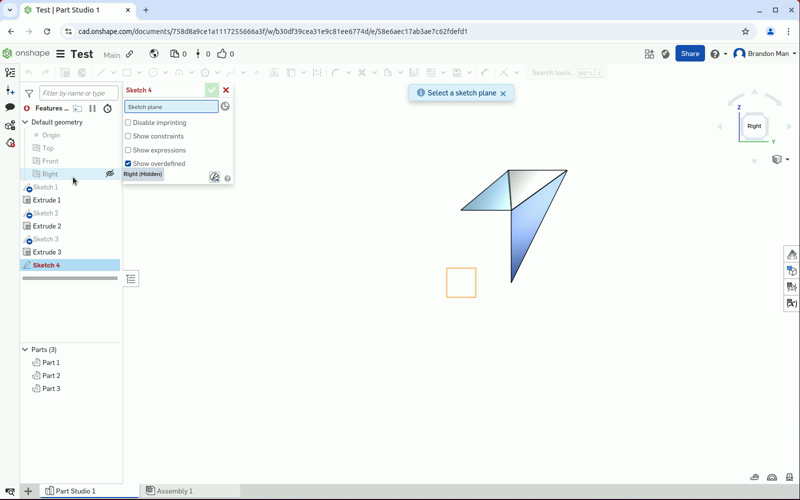
click(73, 176)
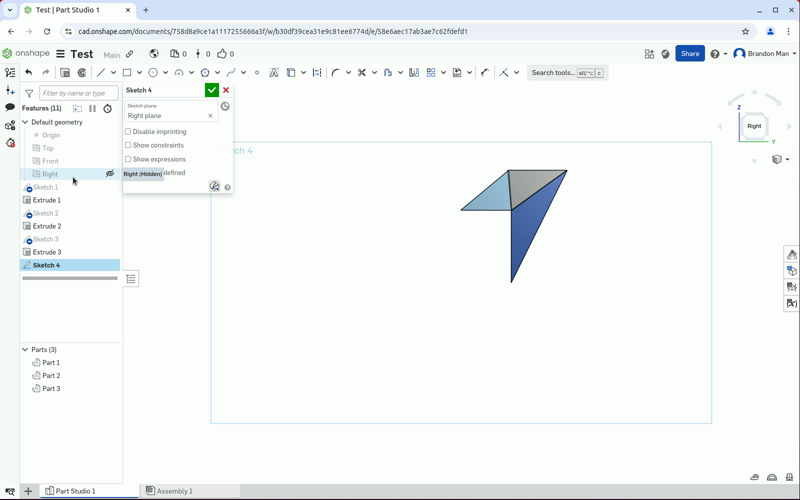
mouse_move(73, 352)
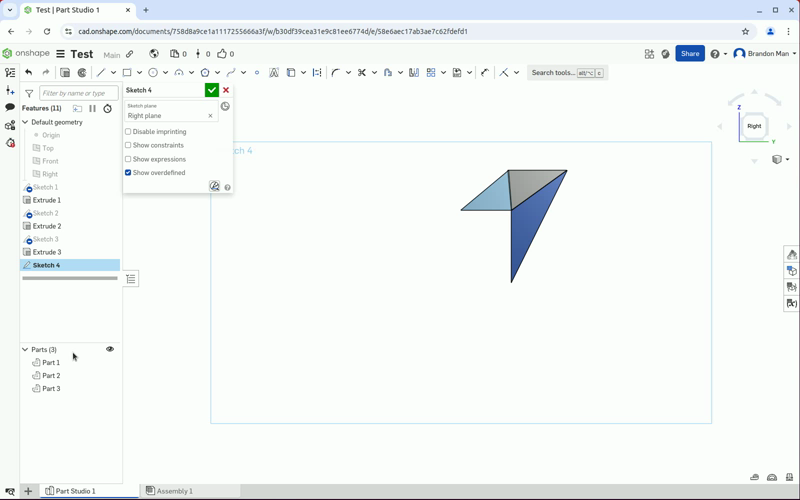
key(y)
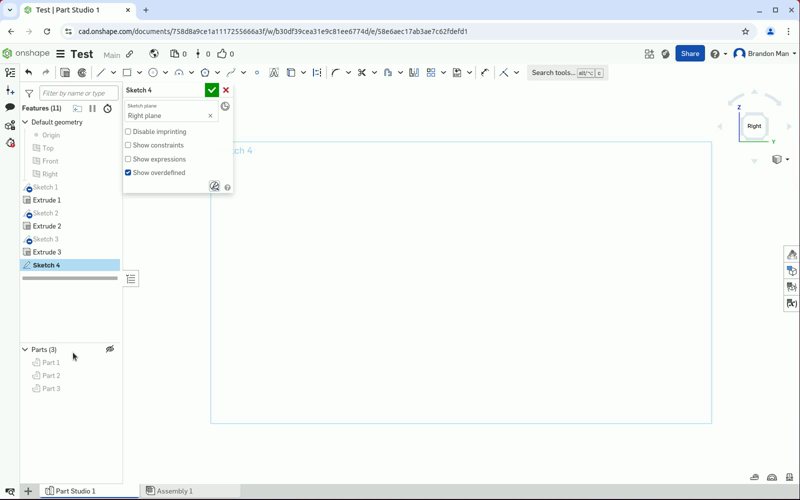
key(l)
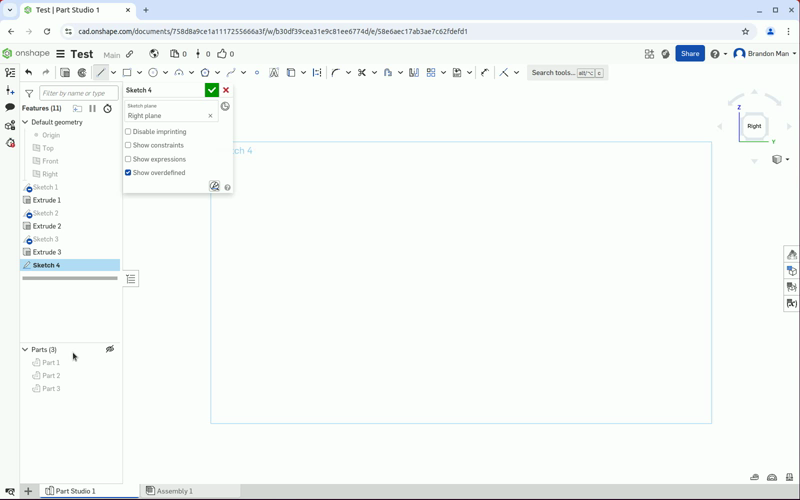
key_down(shift)
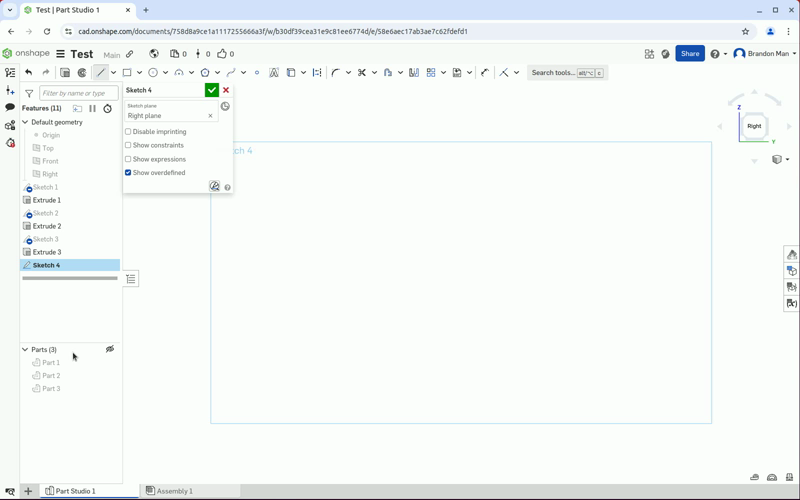
mouse_move(460, 282)
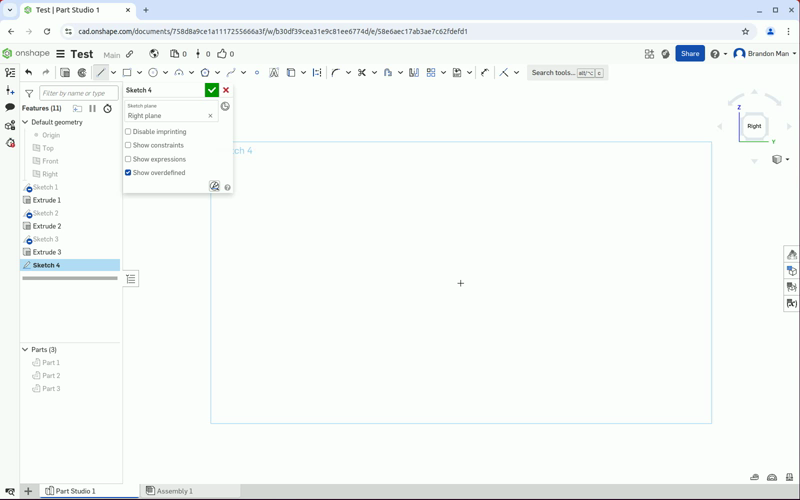
click(460, 282)
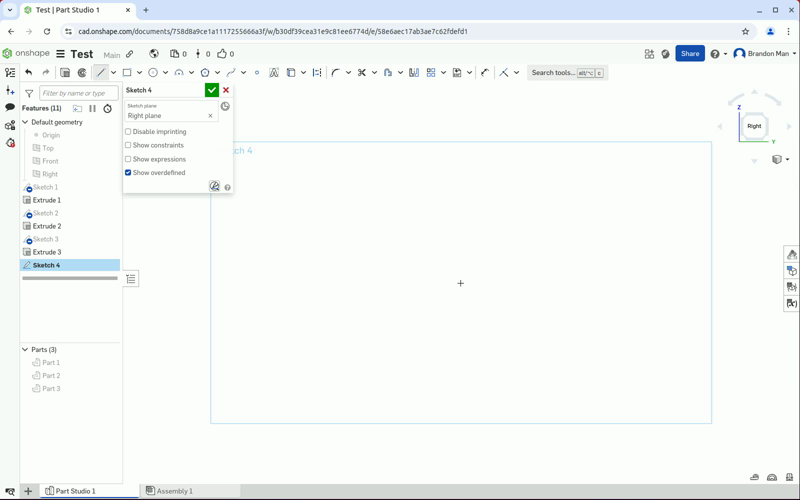
key_up(shift)
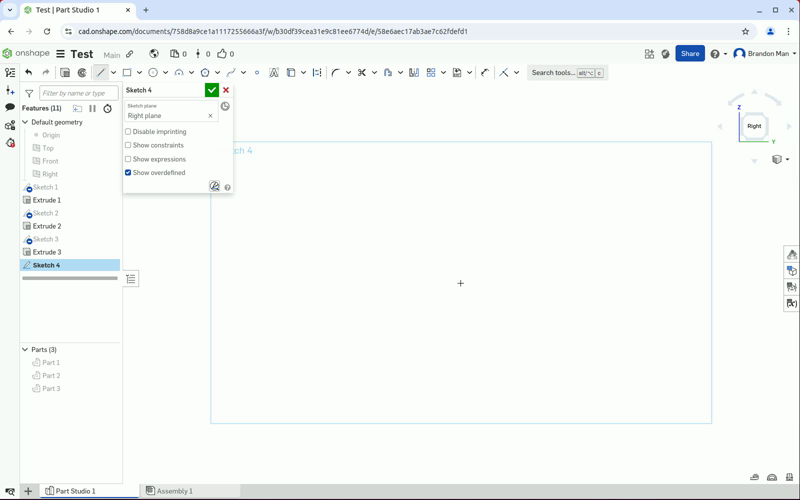
key_down(shift)
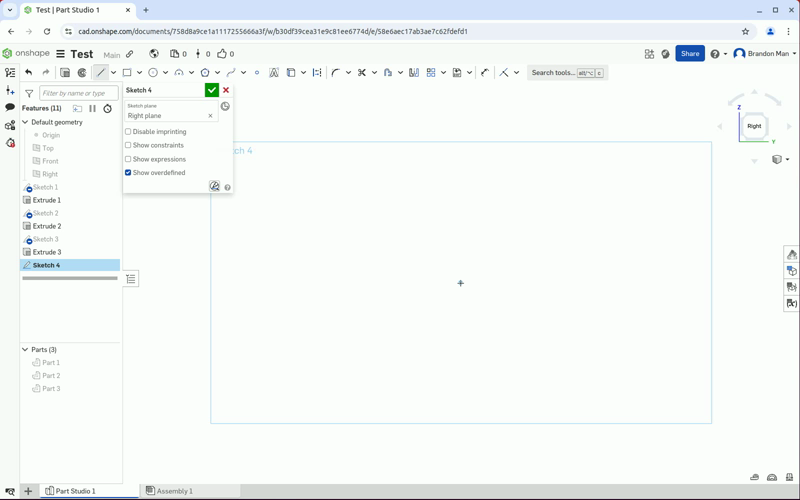
mouse_move(490, 282)
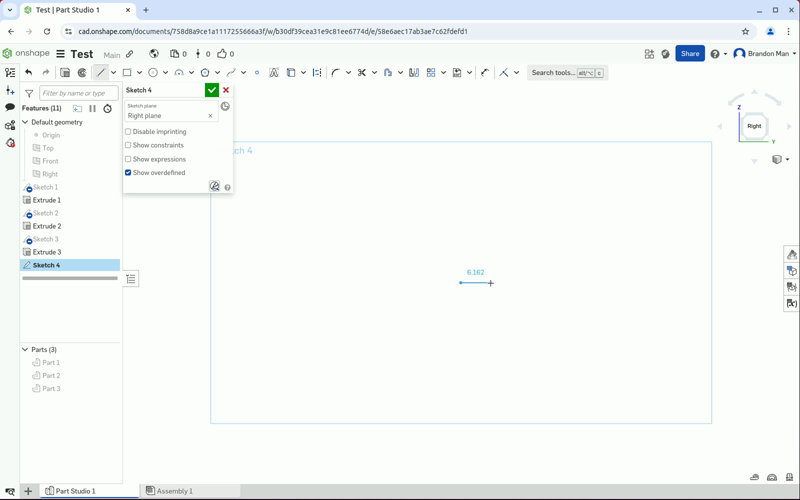
mouse_move(511, 282)
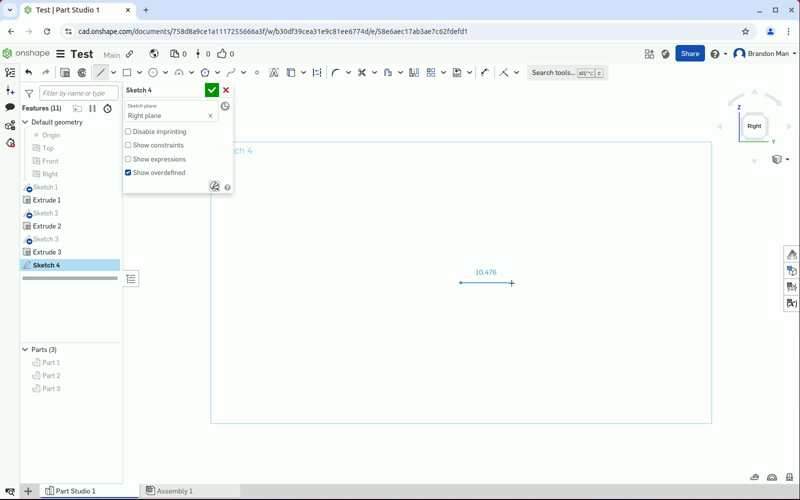
click(511, 282)
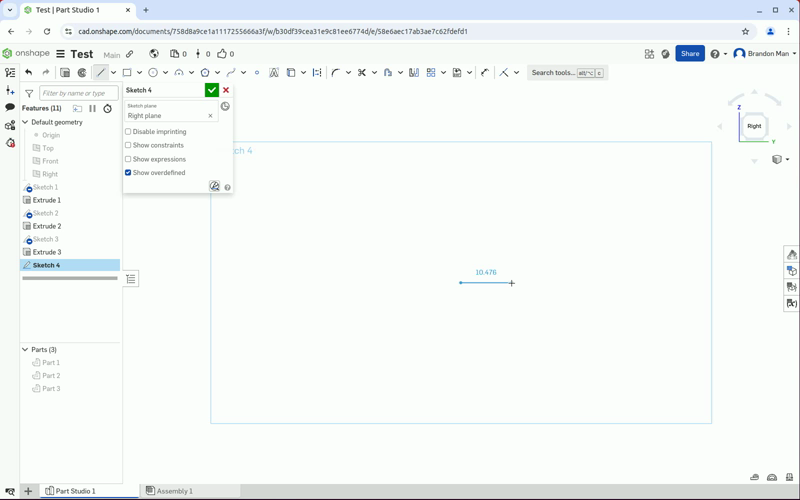
key_up(shift)
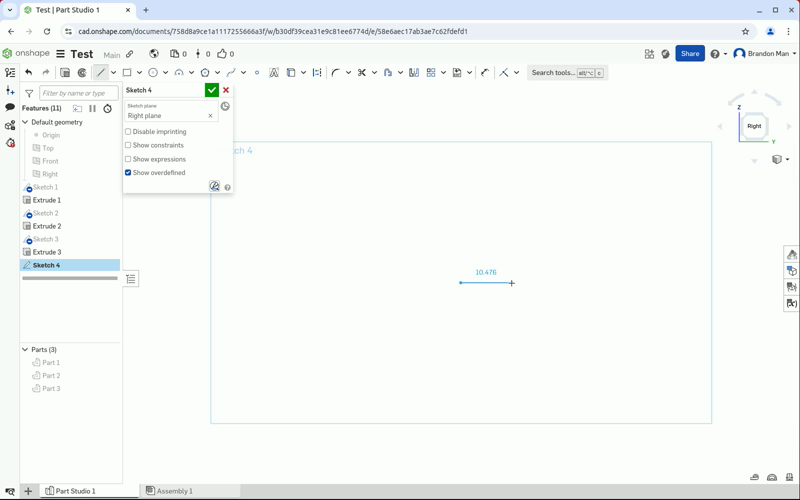
key_down(shift)
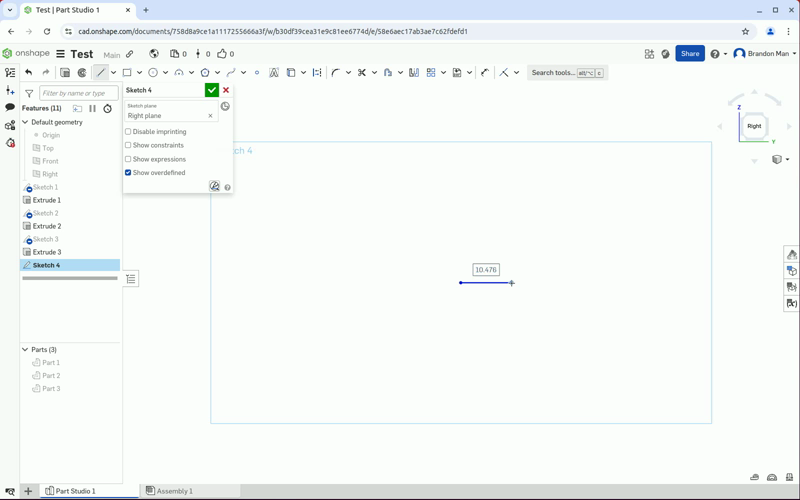
mouse_move(511, 209)
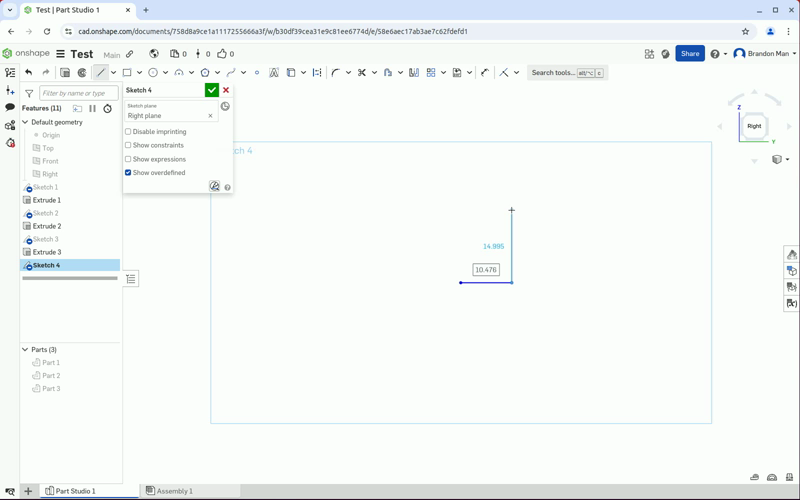
click(511, 209)
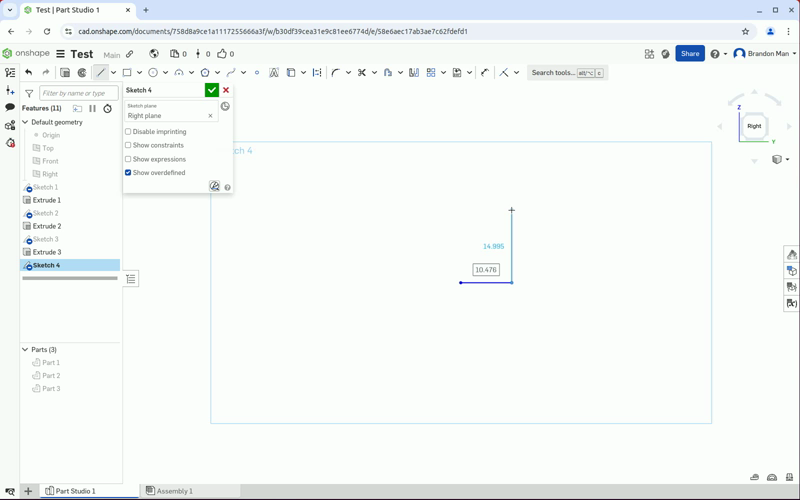
key_up(shift)
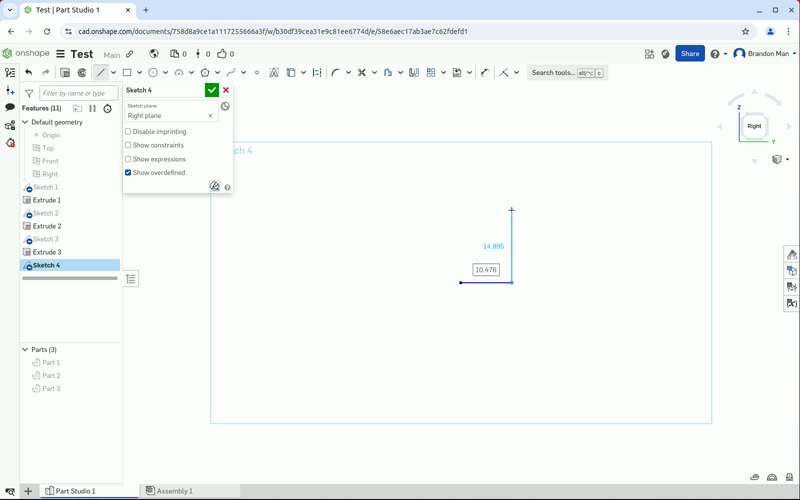
key_down(shift)
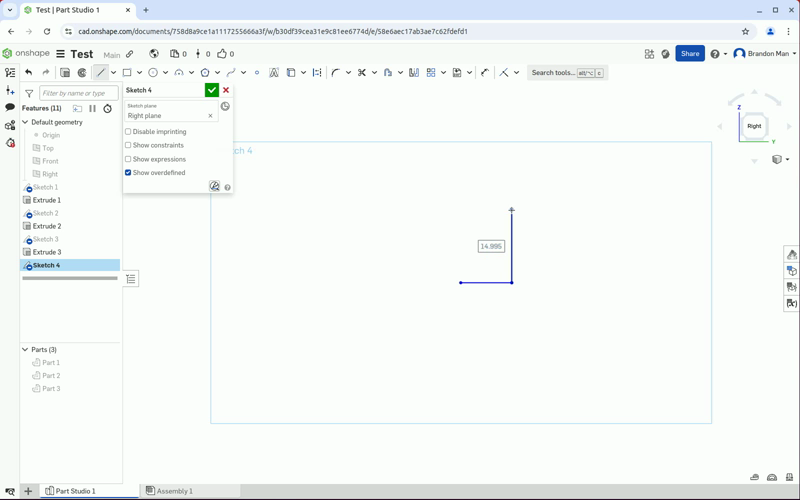
mouse_move(541, 209)
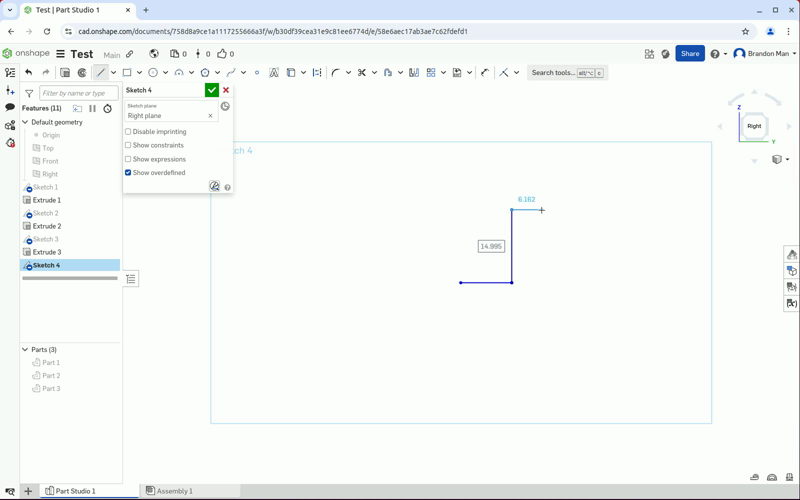
mouse_move(460, 209)
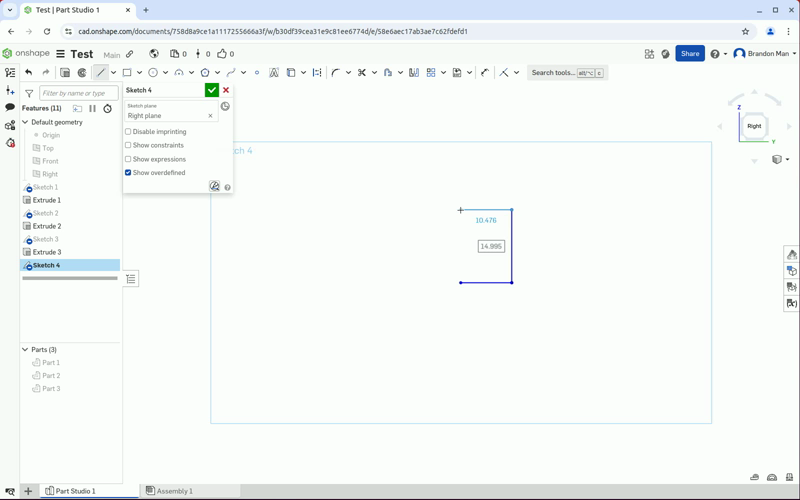
click(460, 209)
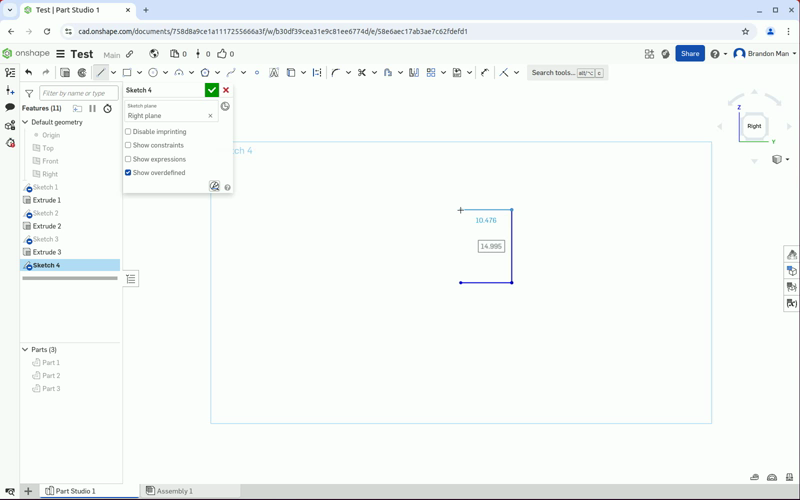
key_up(shift)
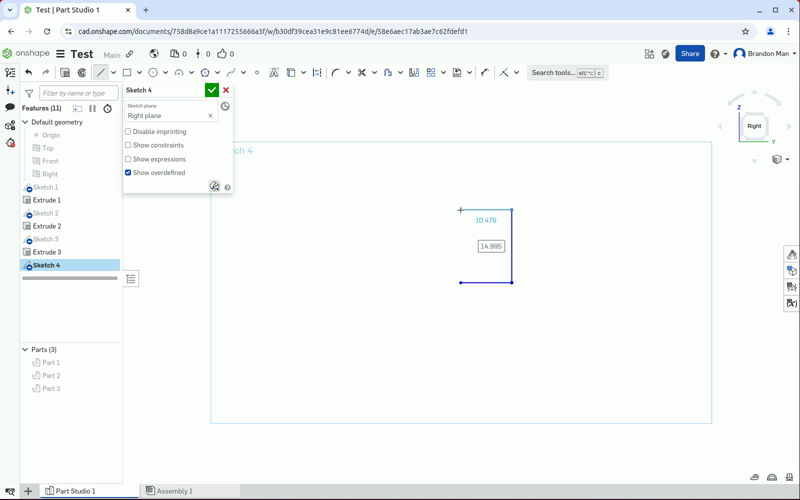
key_down(shift)
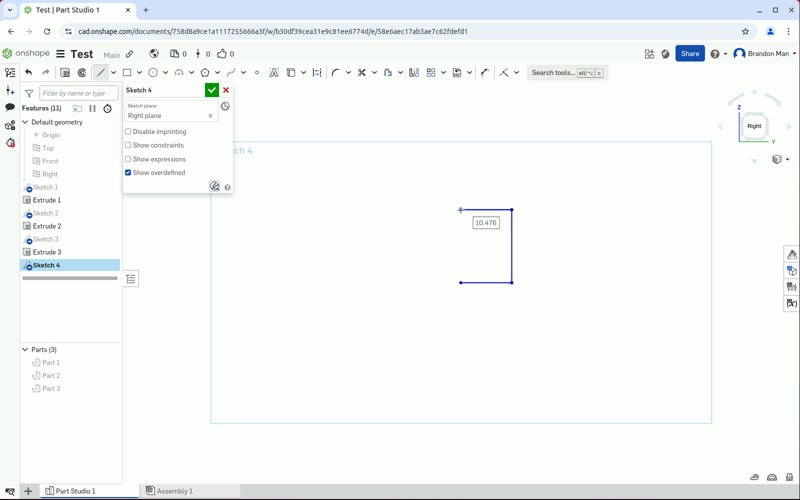
mouse_move(460, 282)
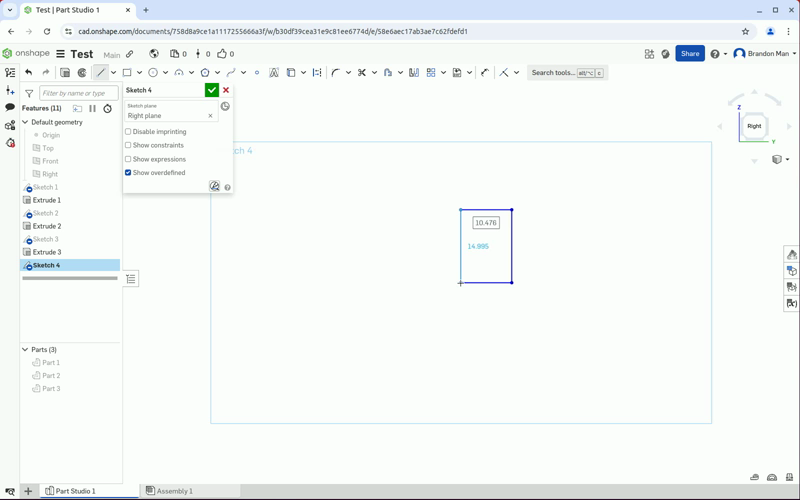
key_up(shift)
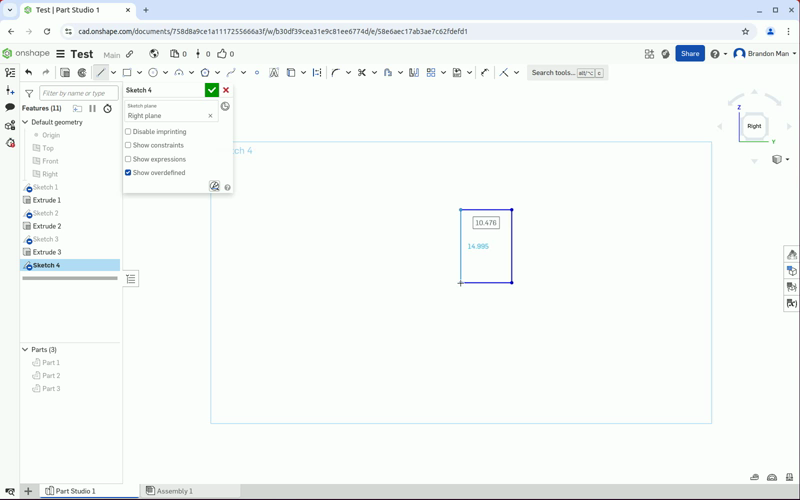
click(460, 282)
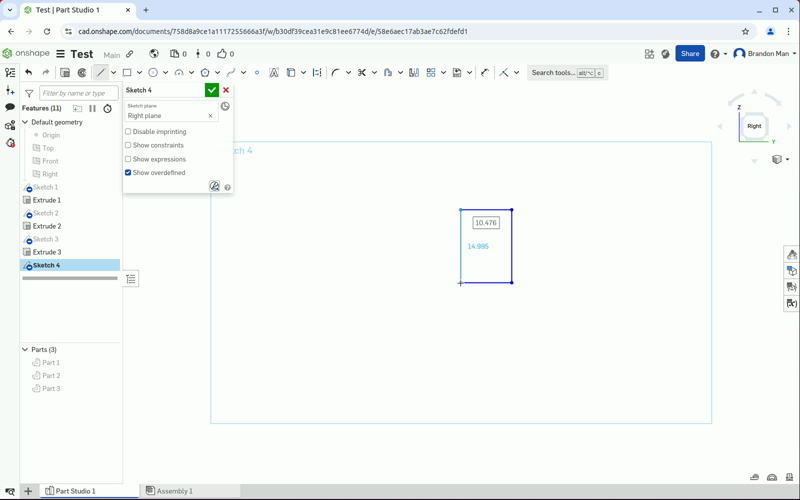
key(esc)
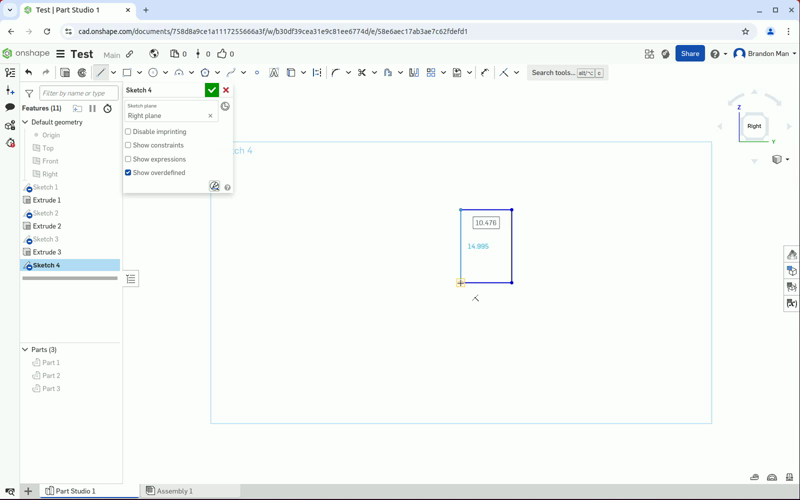
mouse_move(483, 250)
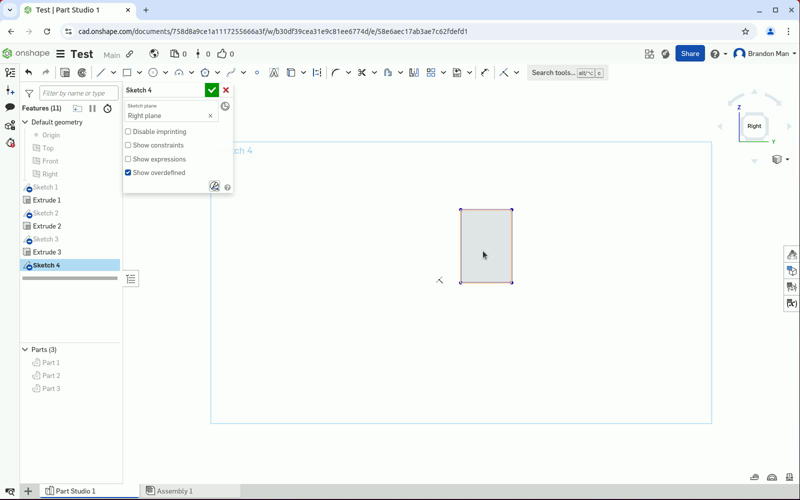
click(483, 250)
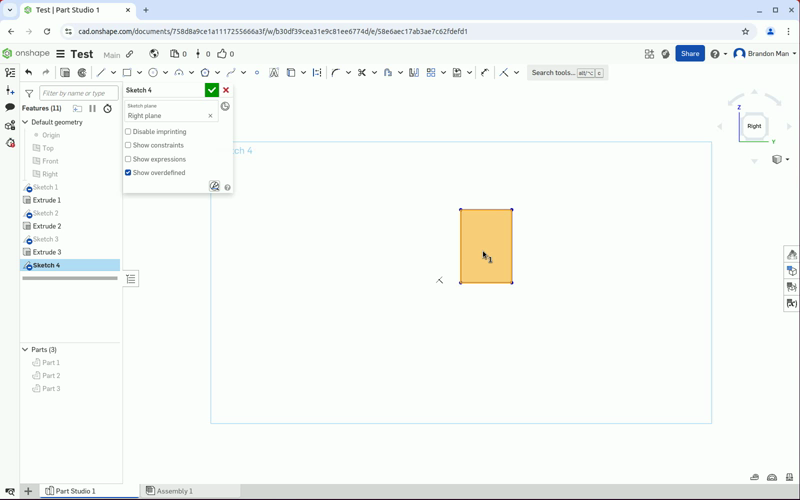
mouse_move(73, 352)
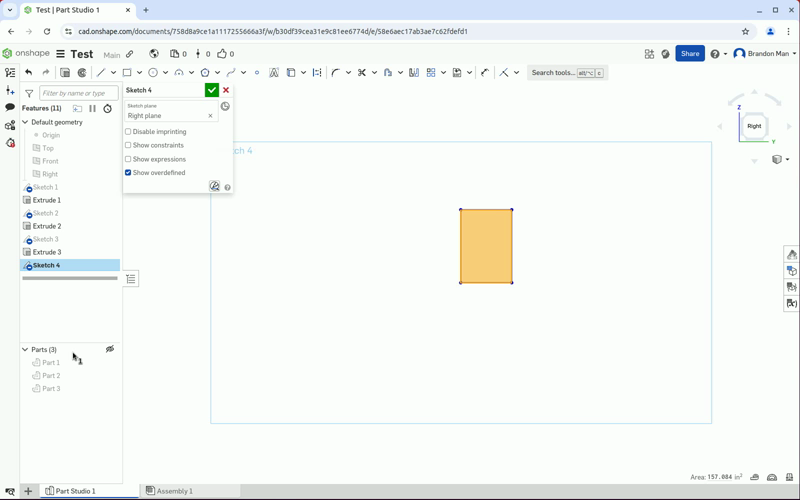
key(shift+y)
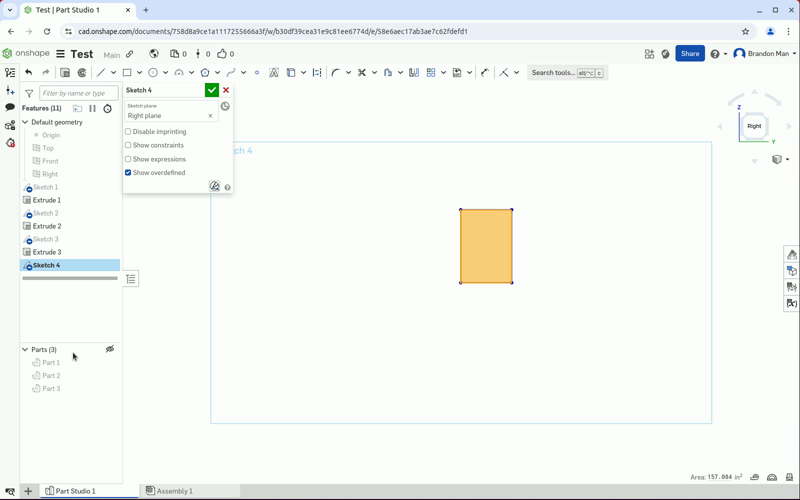
key(shift+e)
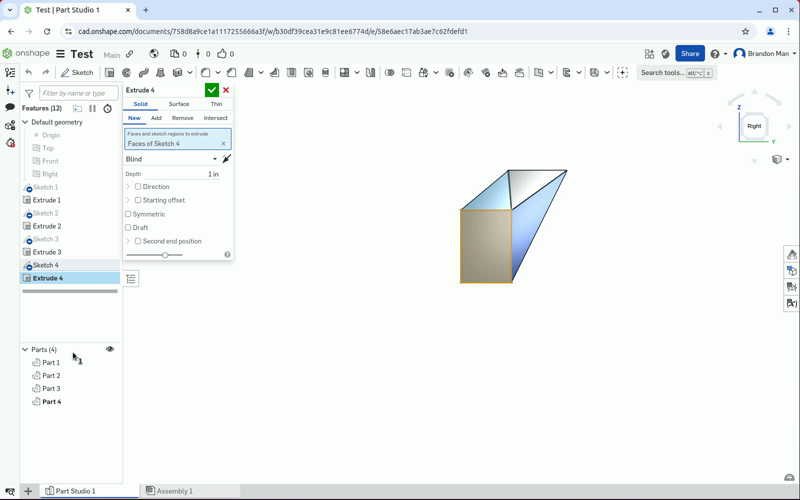
mouse_move(143, 106)
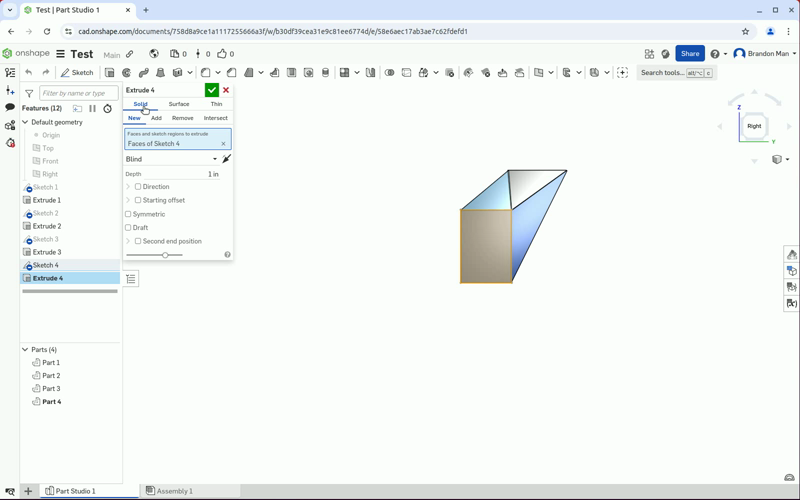
click(143, 106)
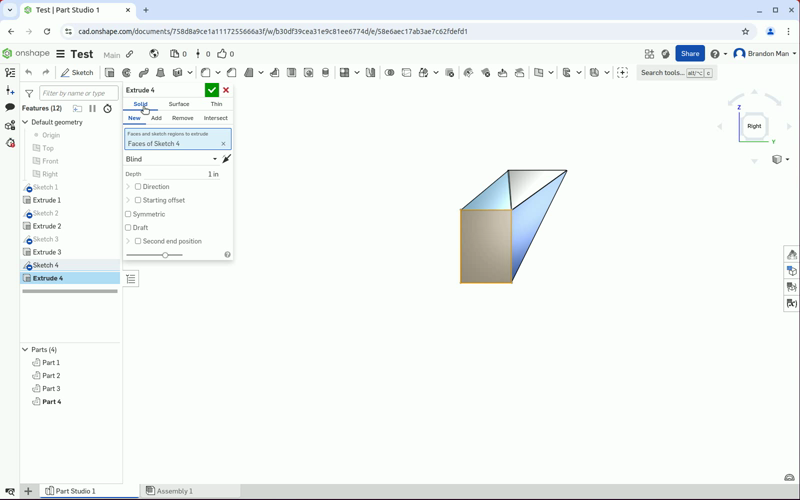
mouse_move(137, 120)
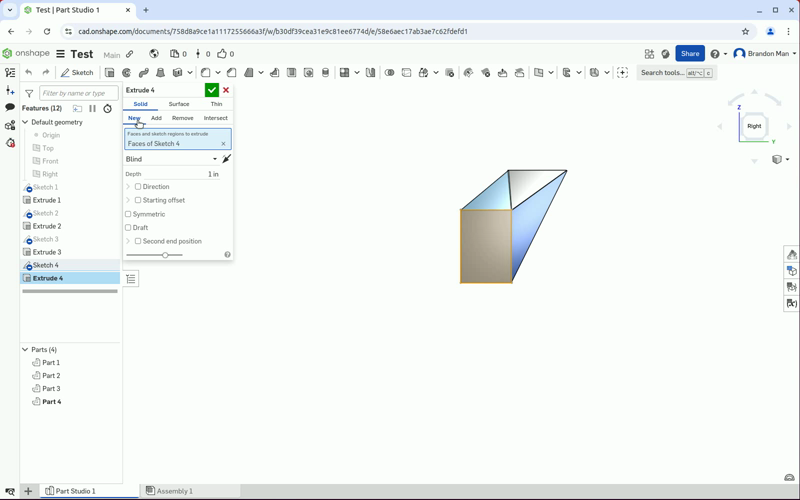
click(137, 120)
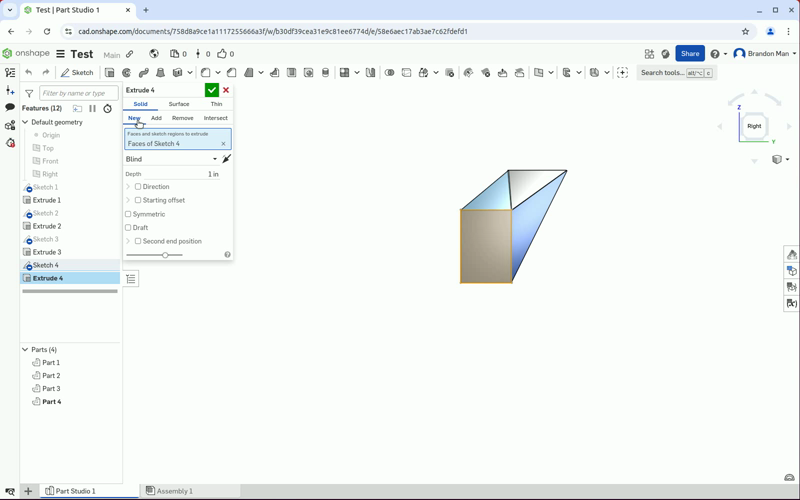
key(tab, 4)
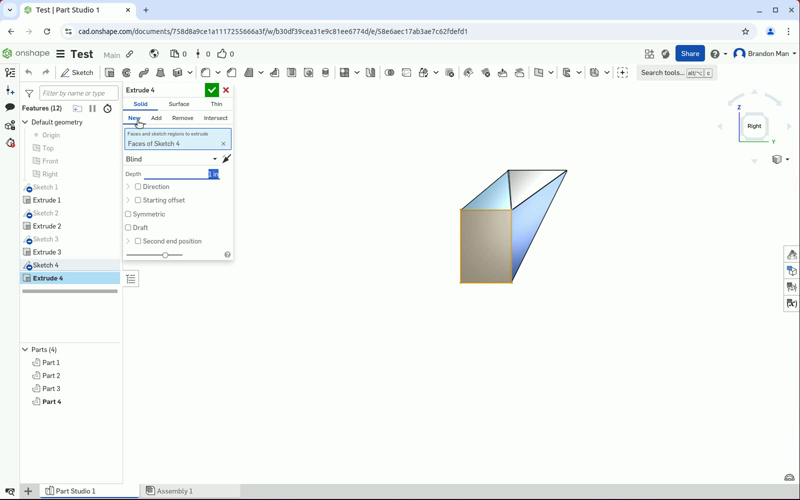
text(7.943)
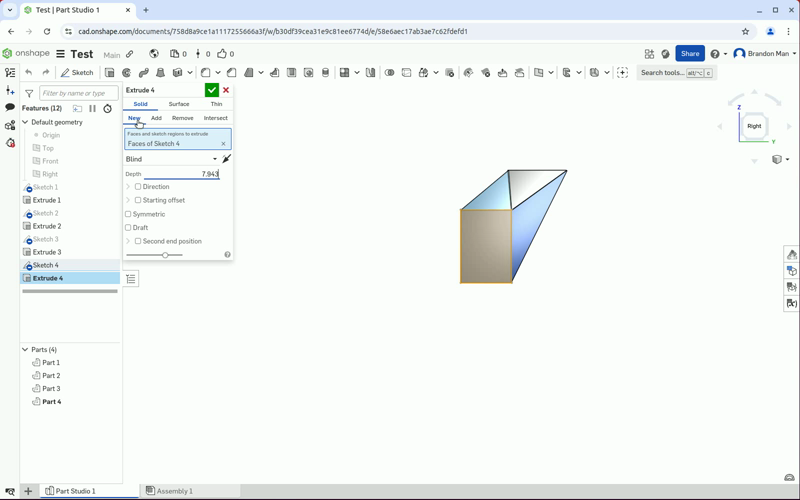
key(enter)
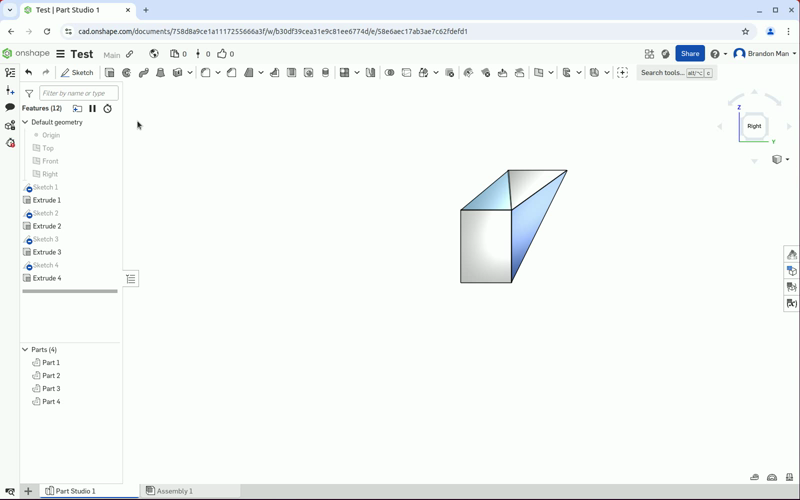
key(shift+h)
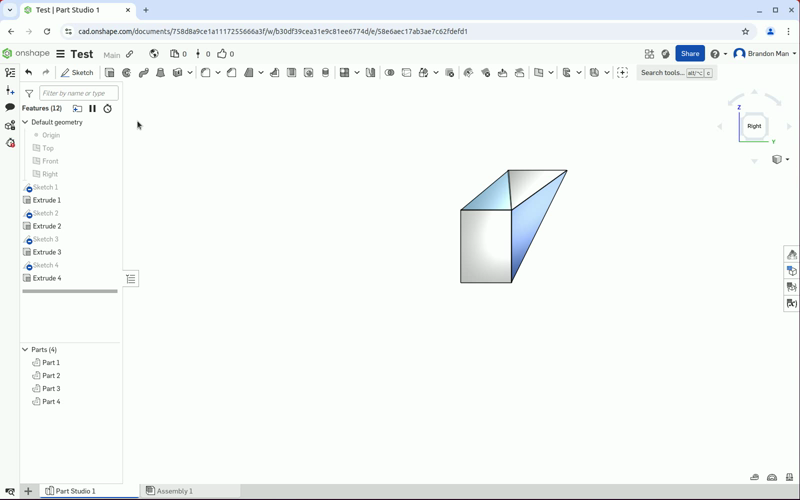
key(shift+h)
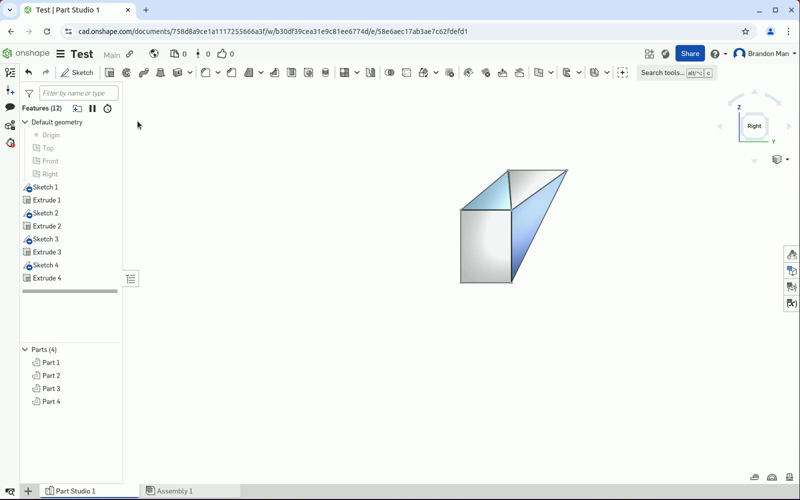
key(shift+7)
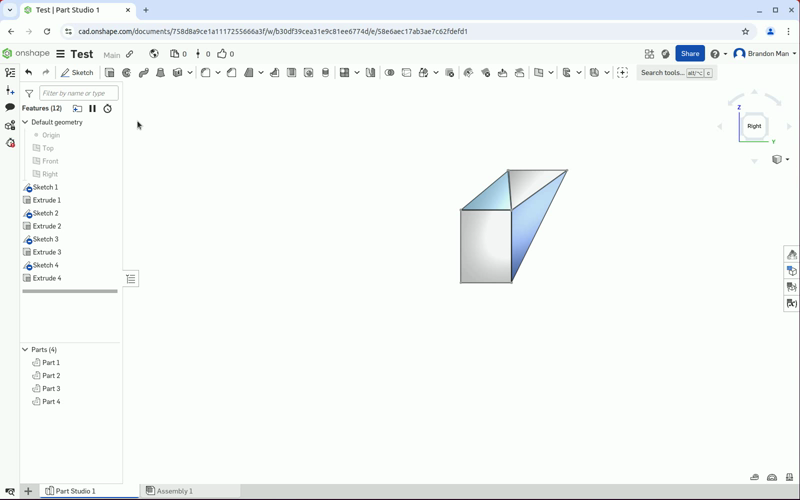
key(right, 2)
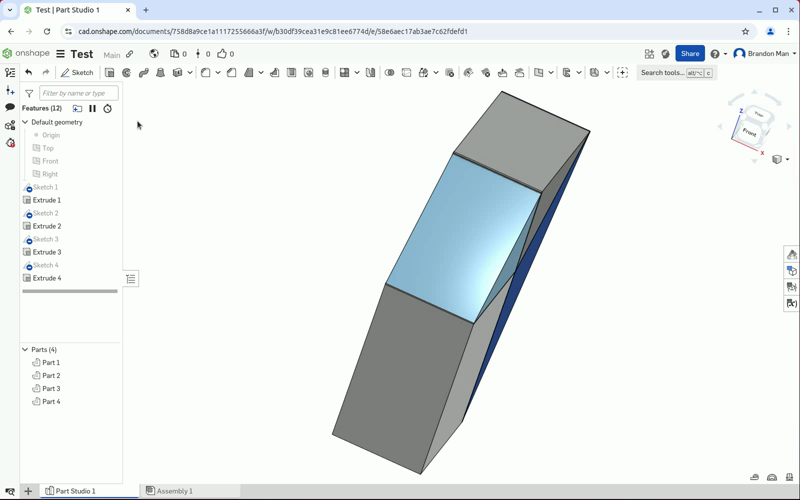
key(down, 2)
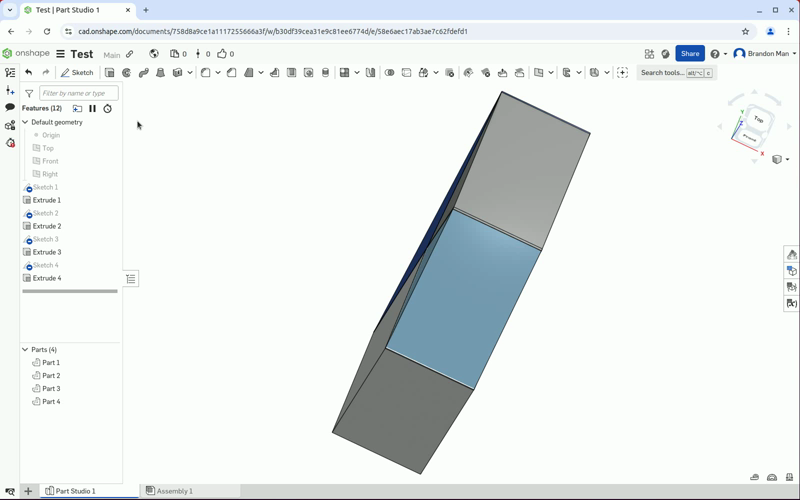
key(up, 2)
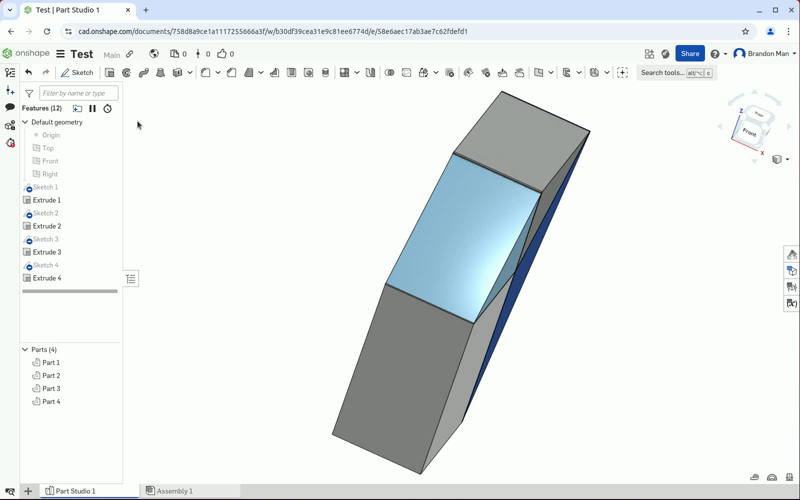
key(left, 2)
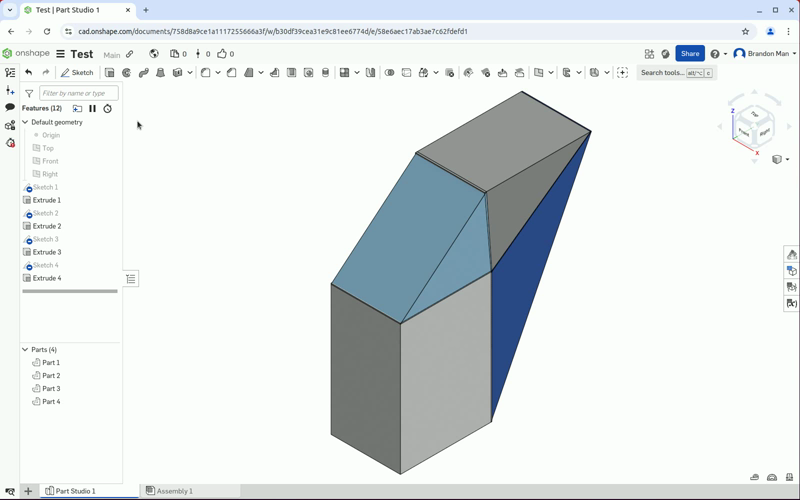
mouse_move(73, 189)
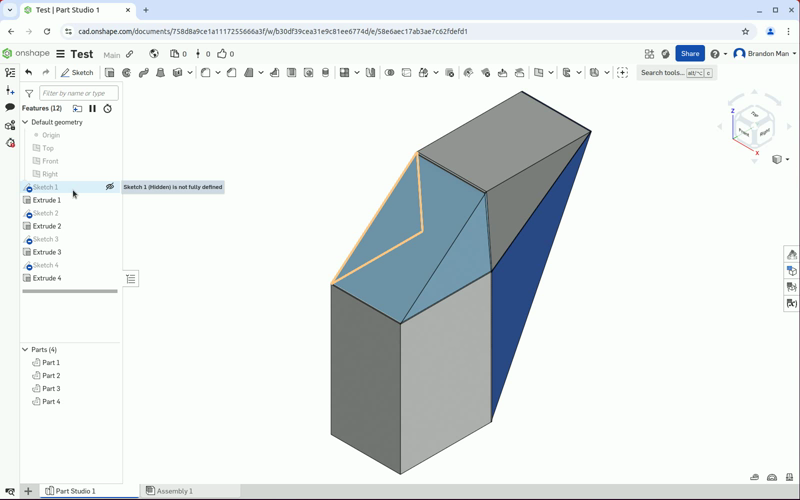
click(73, 189)